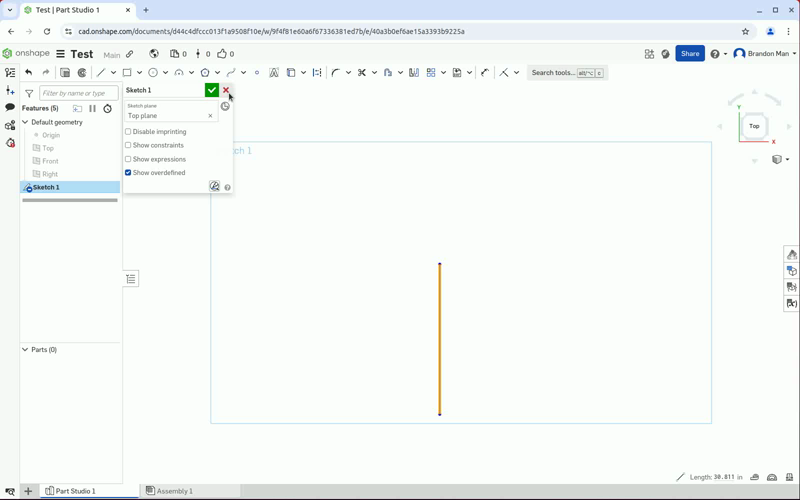
key(shift+h)
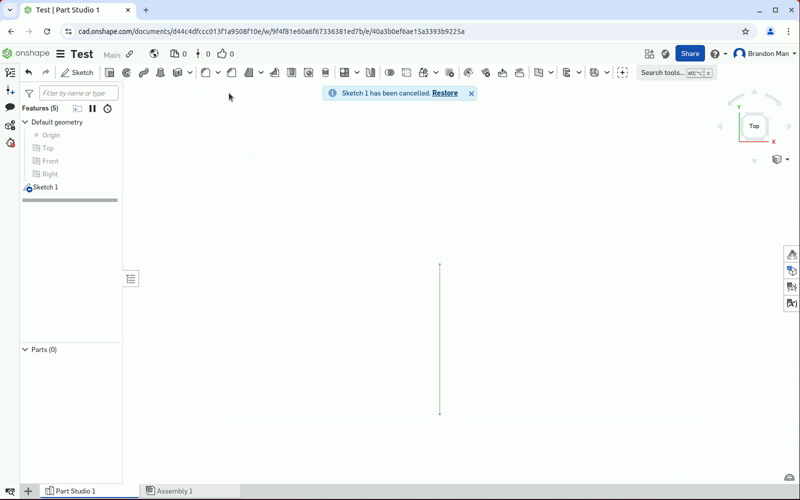
key(shift+s)
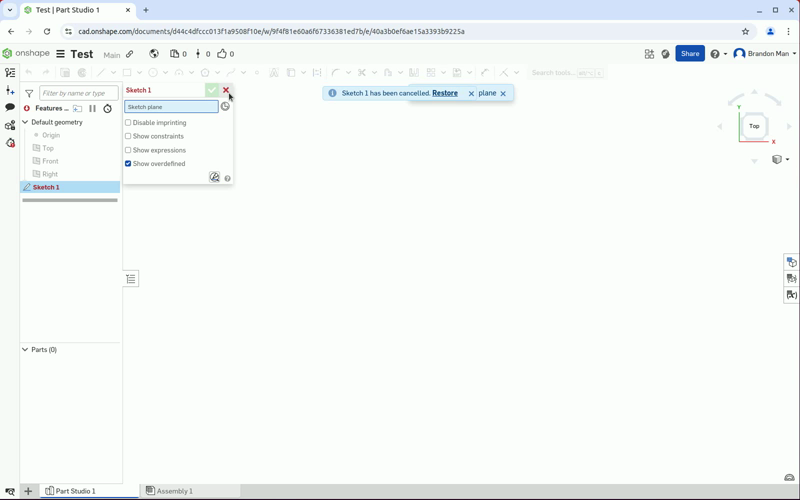
mouse_move(73, 150)
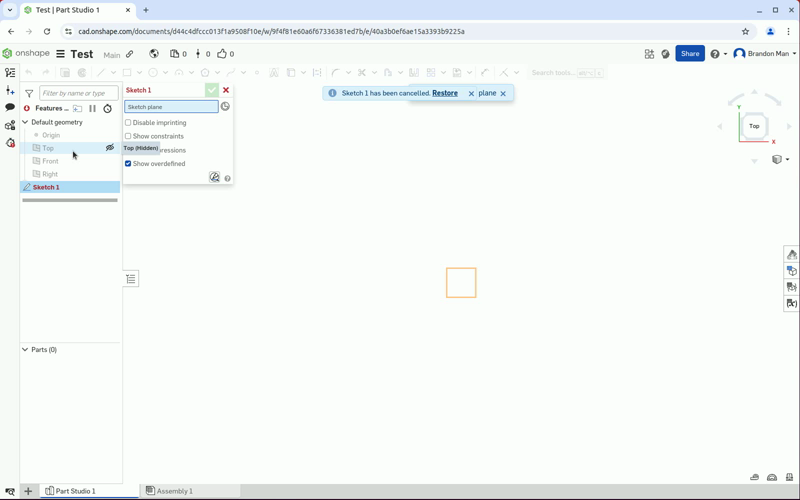
click(73, 150)
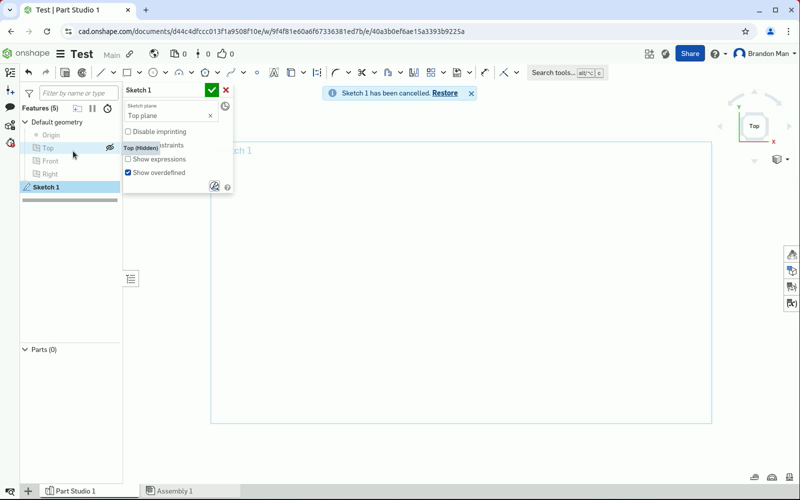
mouse_move(73, 352)
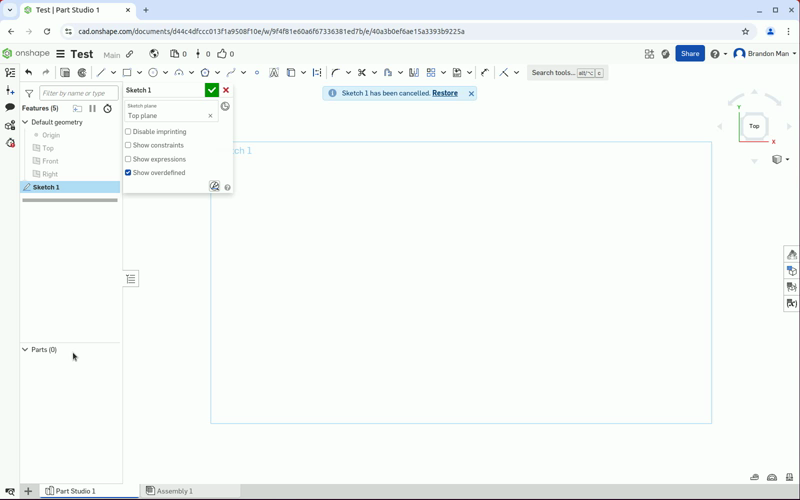
key(y)
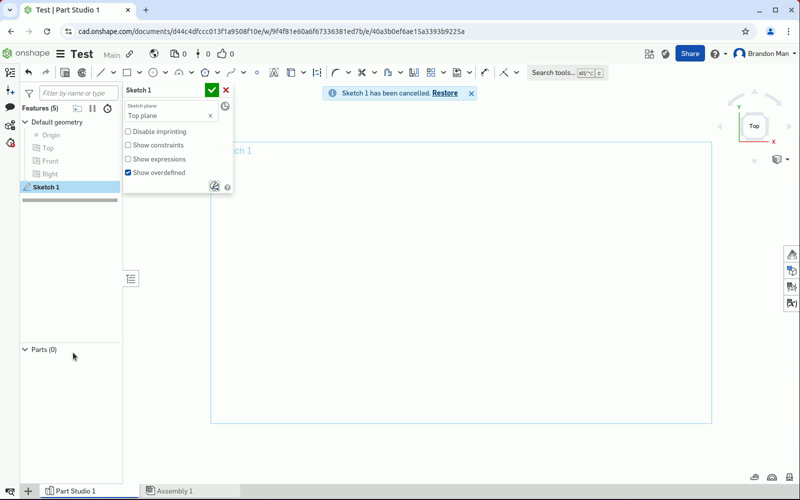
key(l)
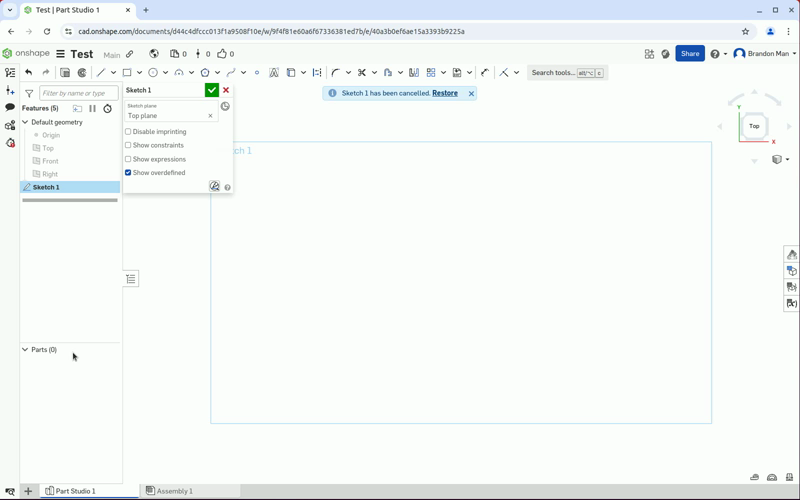
key_down(shift)
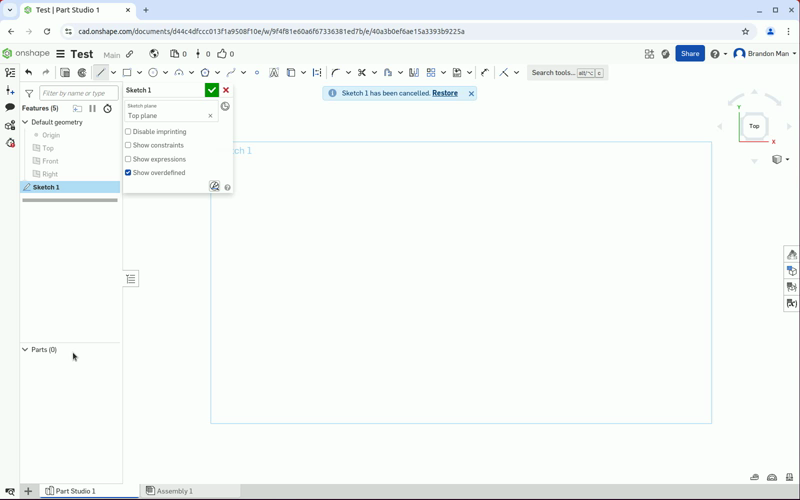
mouse_move(456, 286)
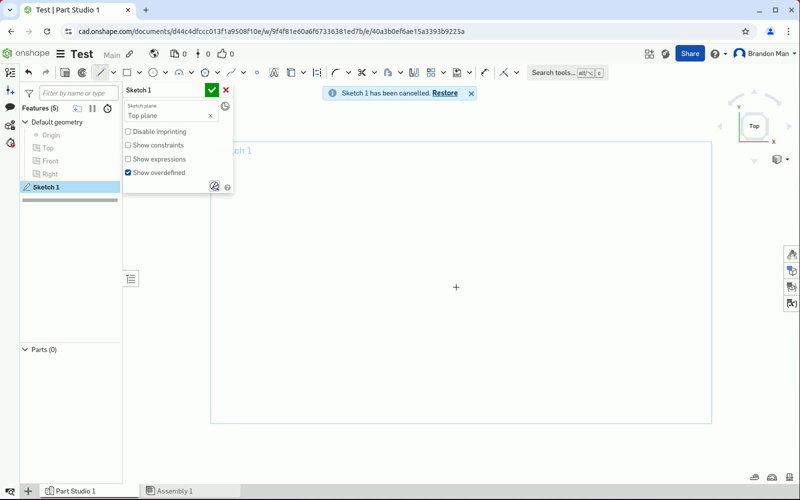
click(456, 286)
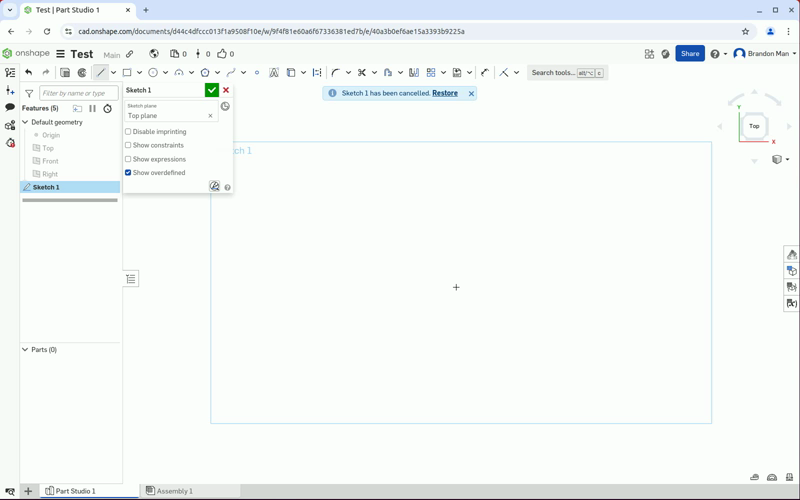
key_up(shift)
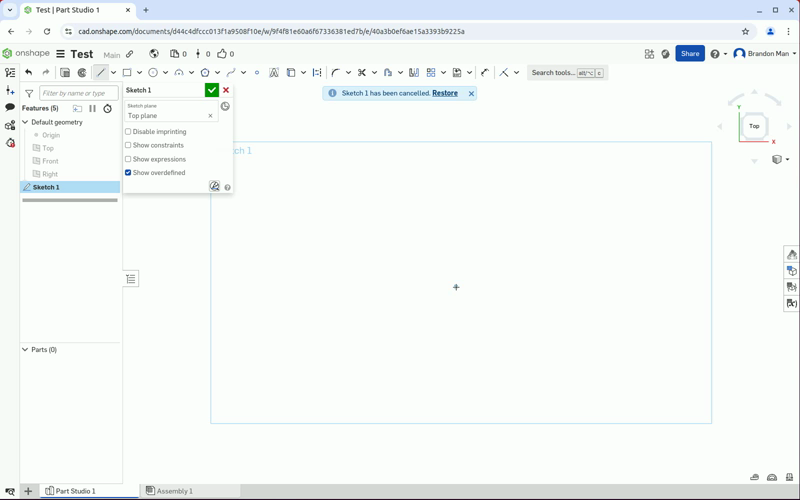
key_down(shift)
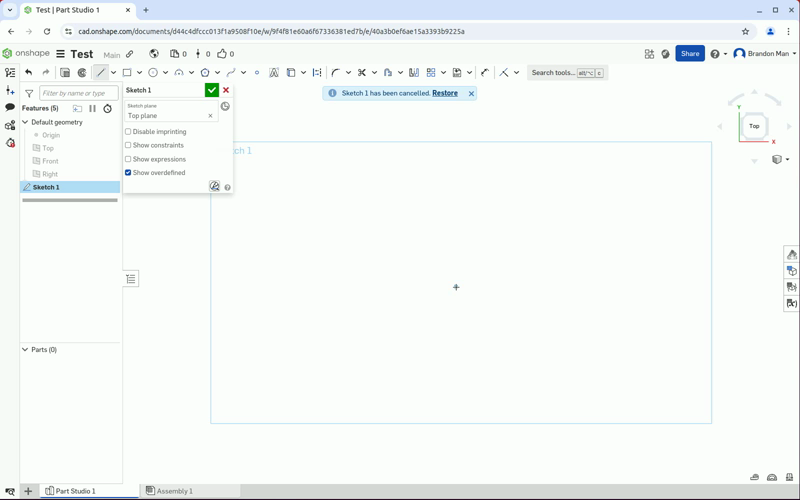
mouse_move(486, 286)
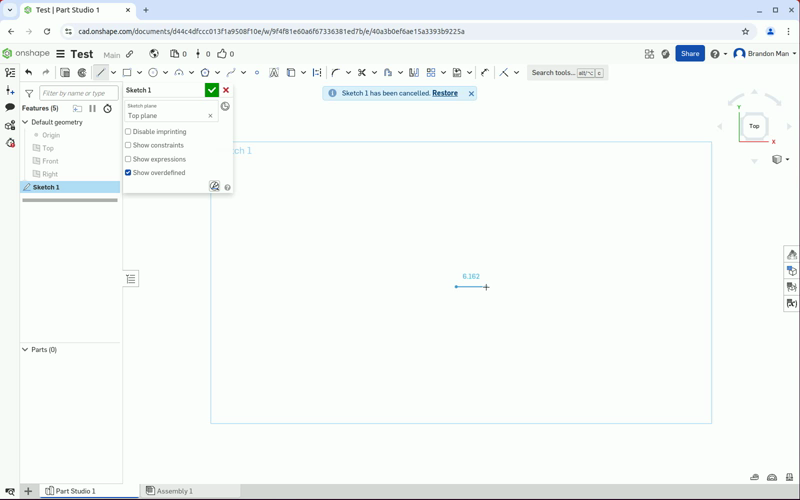
mouse_move(466, 286)
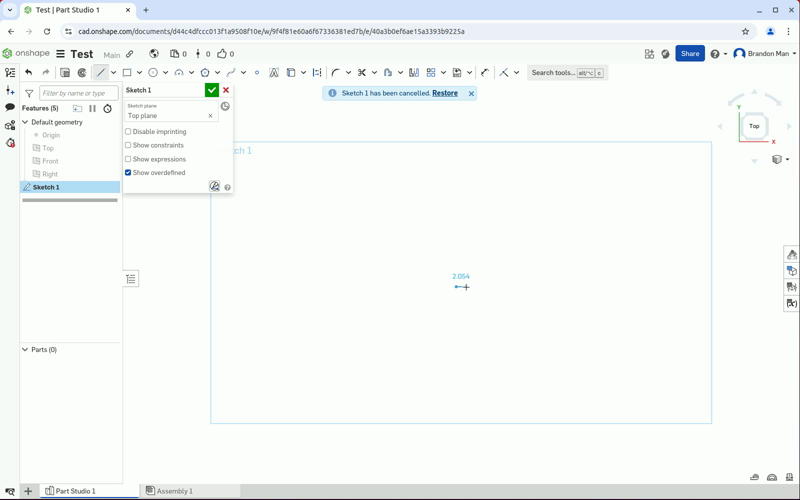
click(466, 286)
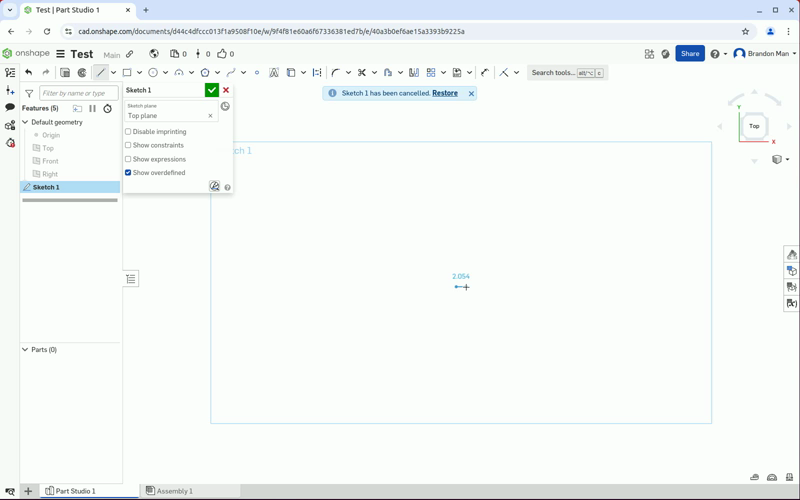
key_up(shift)
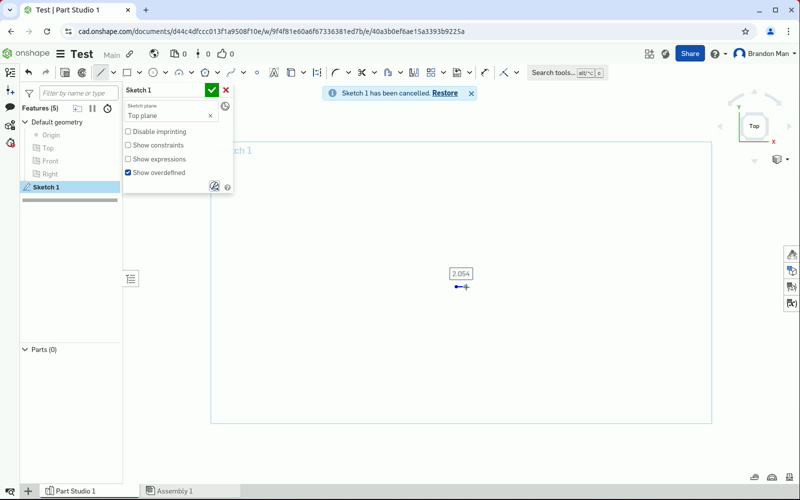
key_down(shift)
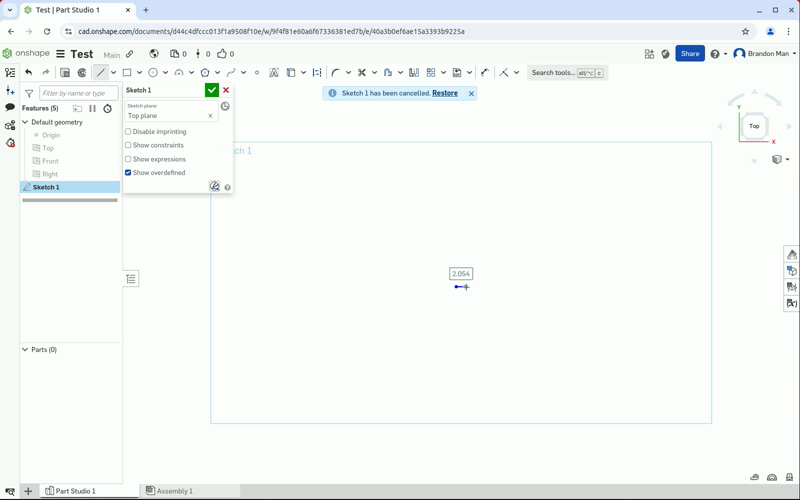
mouse_move(496, 286)
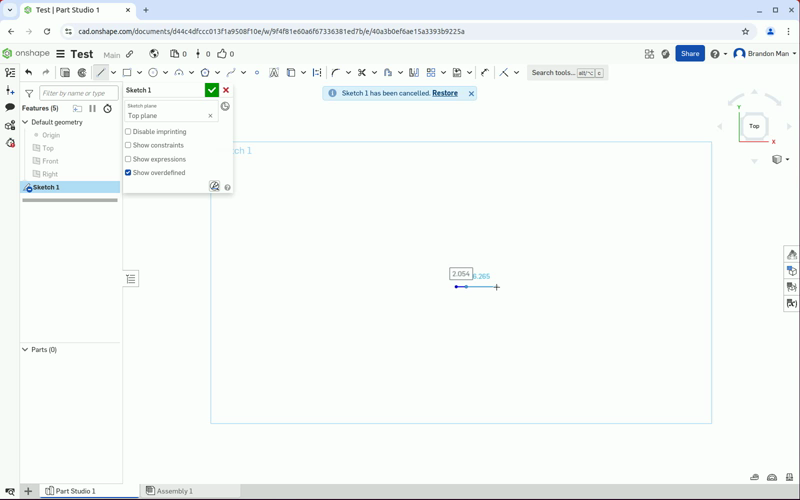
mouse_move(466, 279)
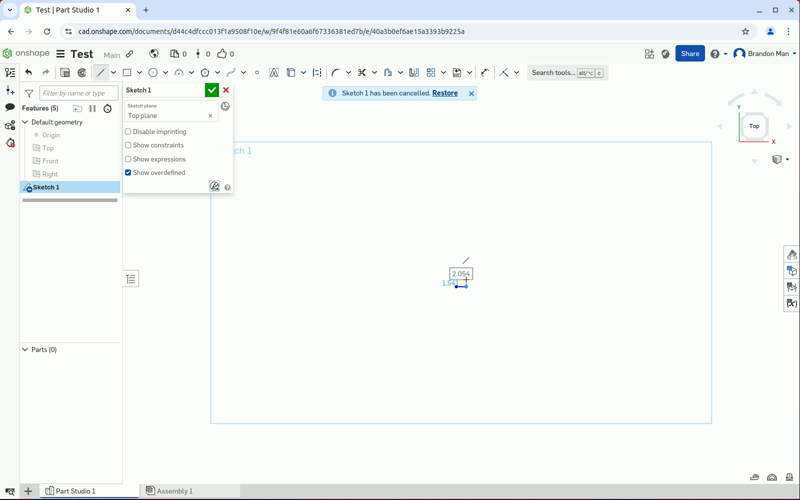
scroll(6)
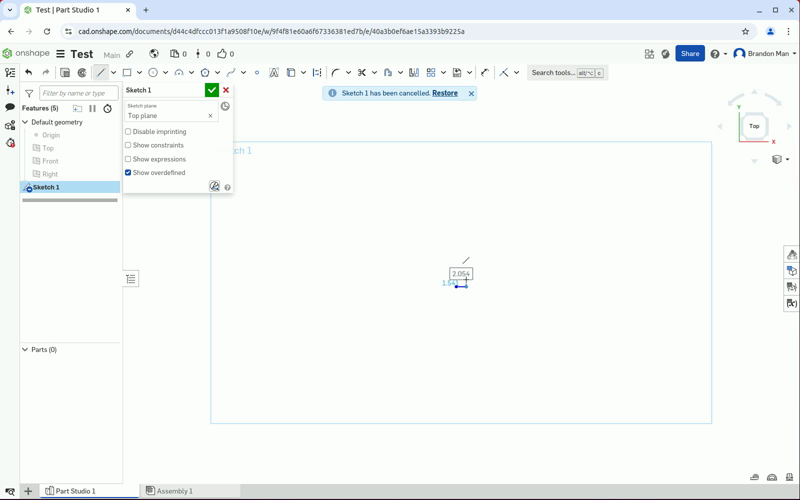
scroll(6)
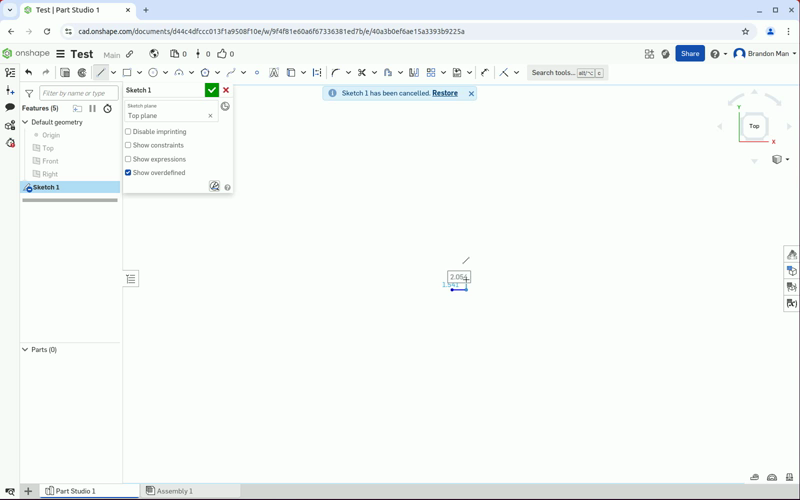
scroll(6)
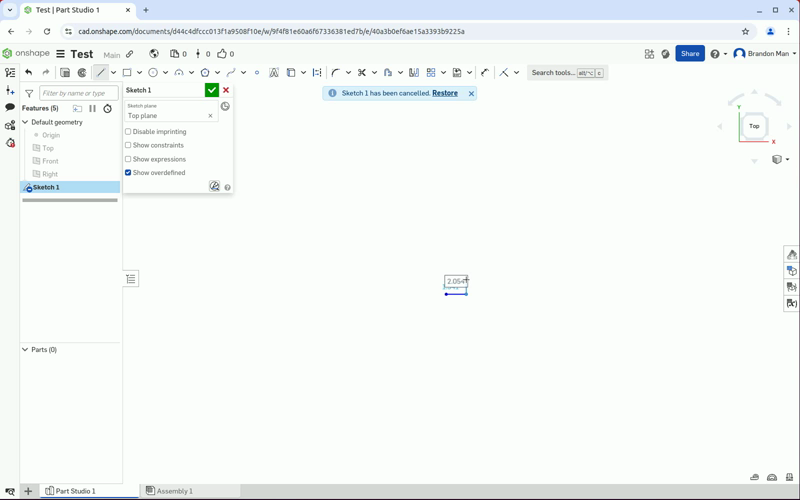
scroll(6)
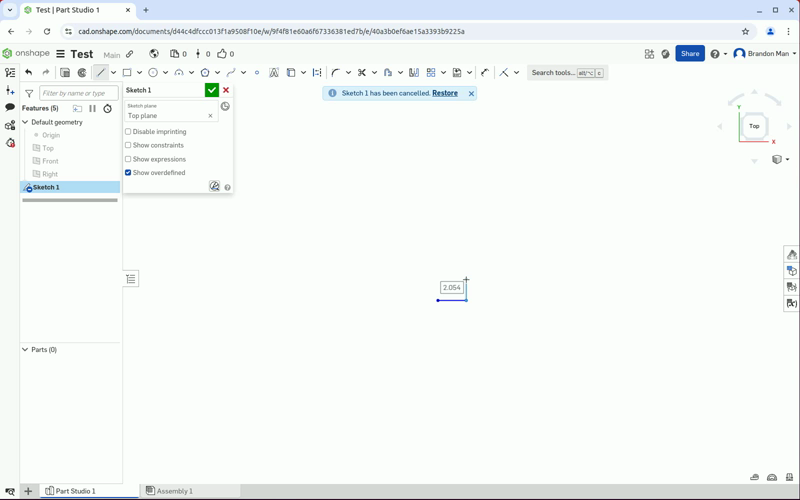
scroll(6)
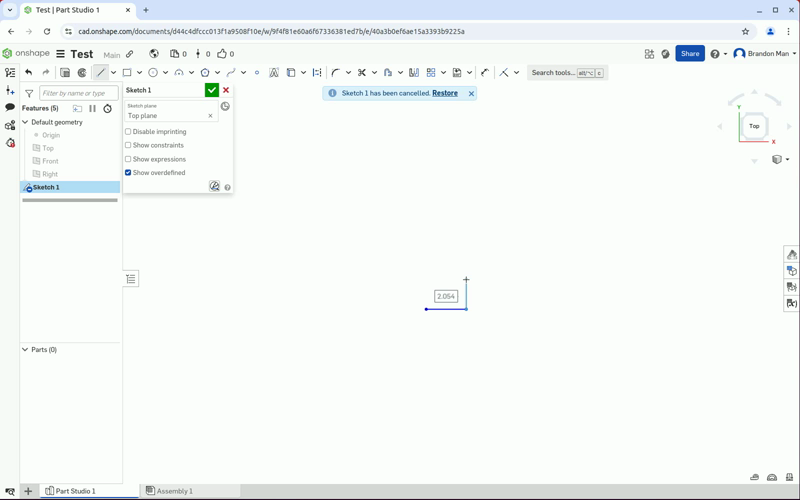
scroll(6)
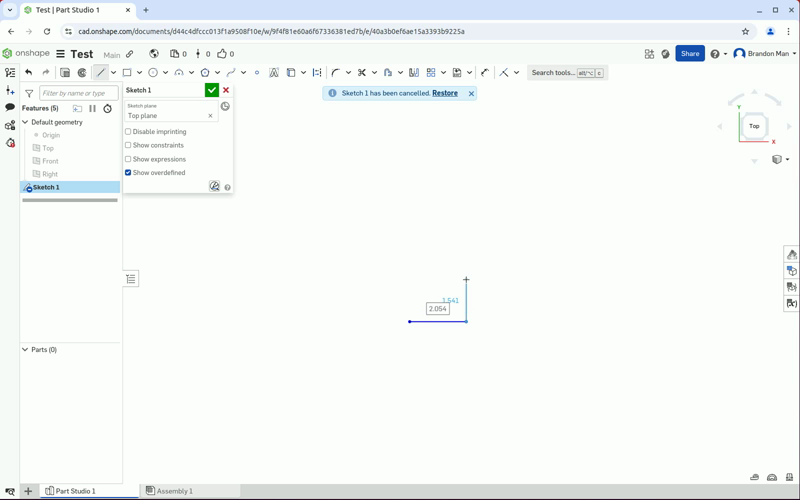
scroll(6)
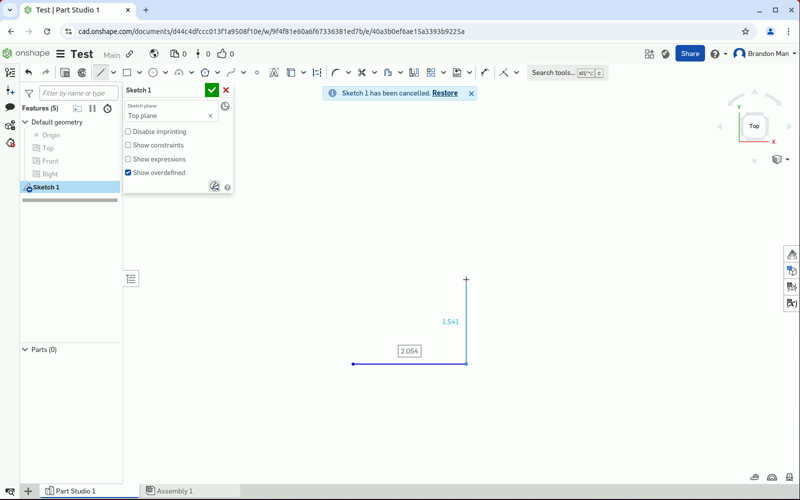
click(466, 279)
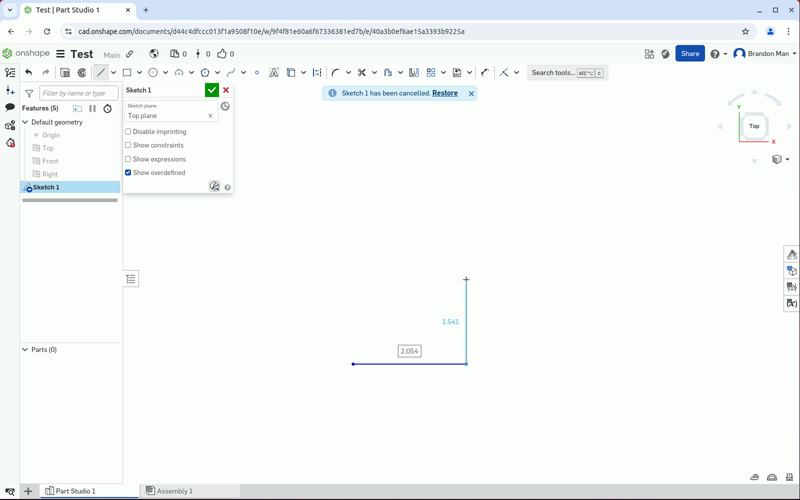
scroll(-6)
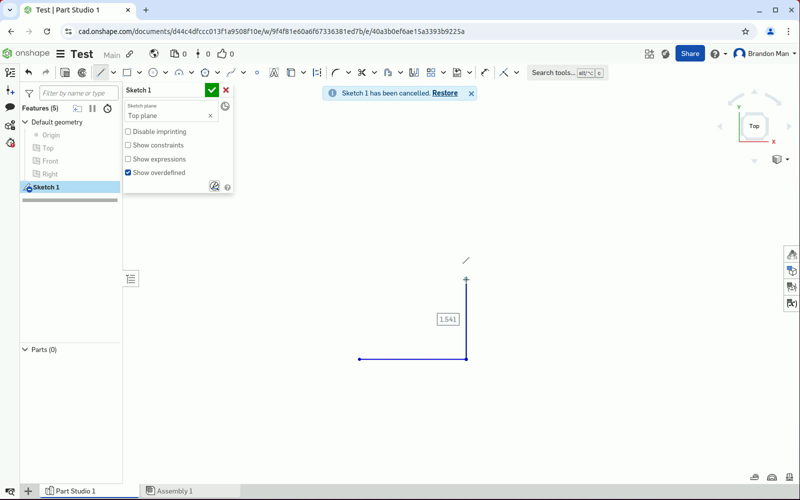
scroll(-6)
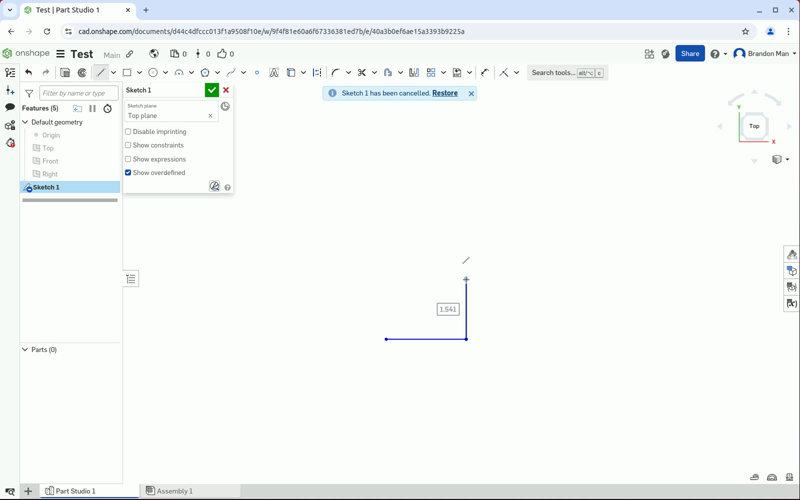
scroll(-6)
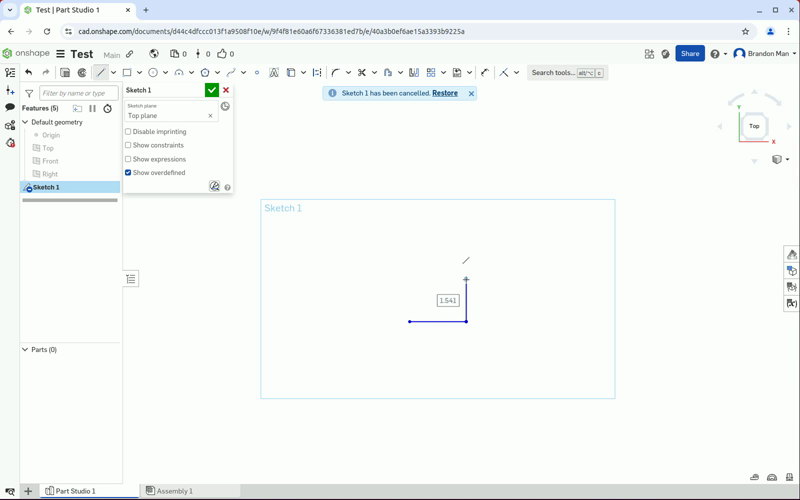
scroll(-6)
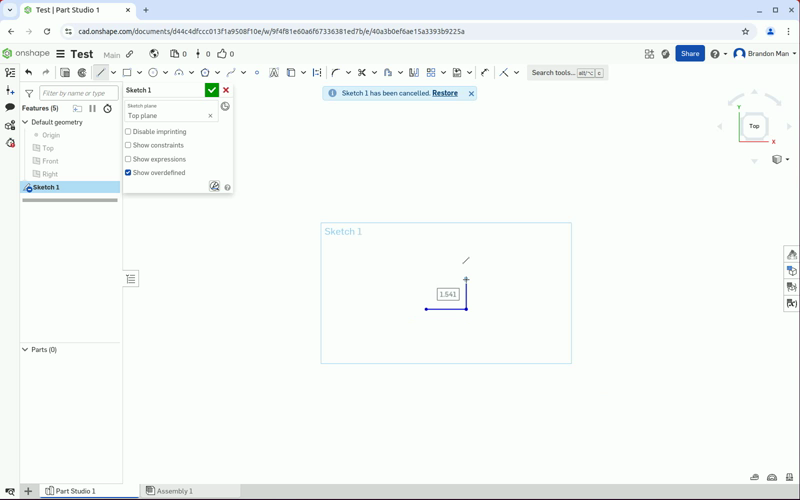
scroll(-6)
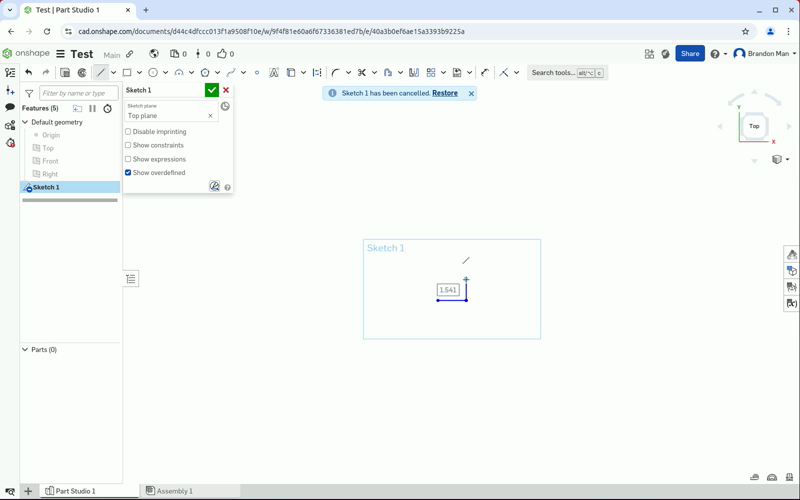
scroll(-6)
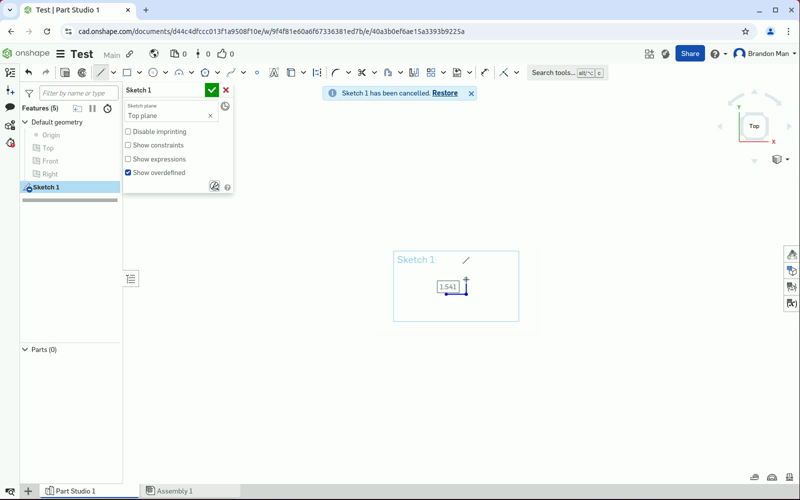
scroll(-6)
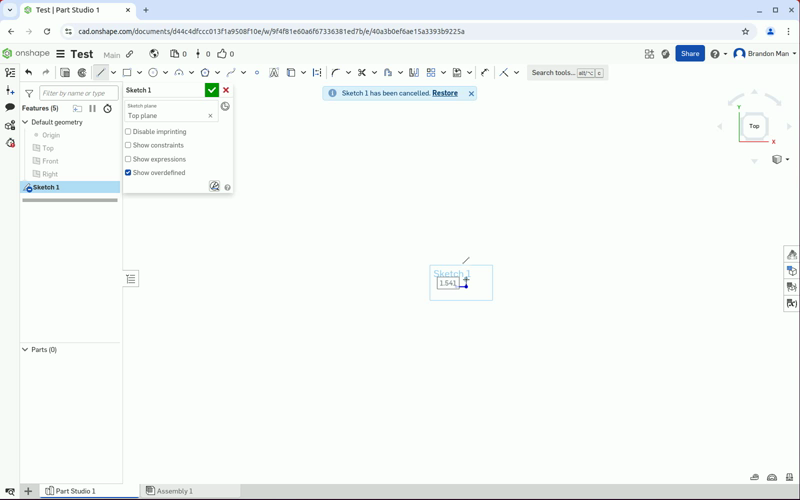
key_up(shift)
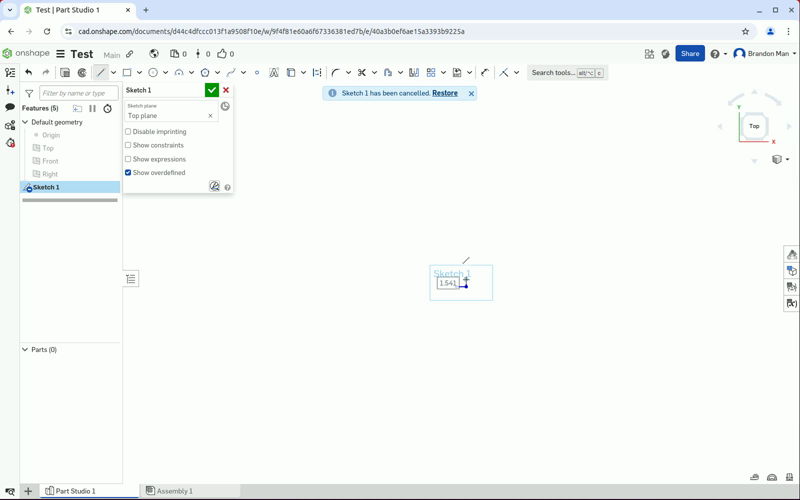
key_down(shift)
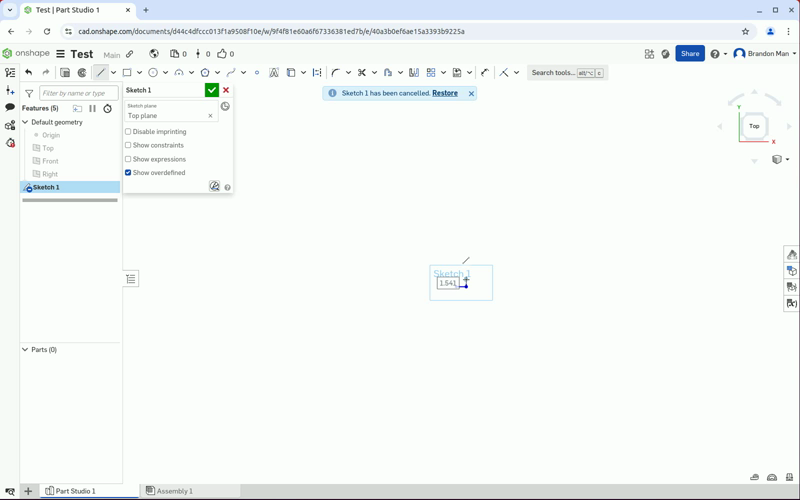
mouse_move(496, 279)
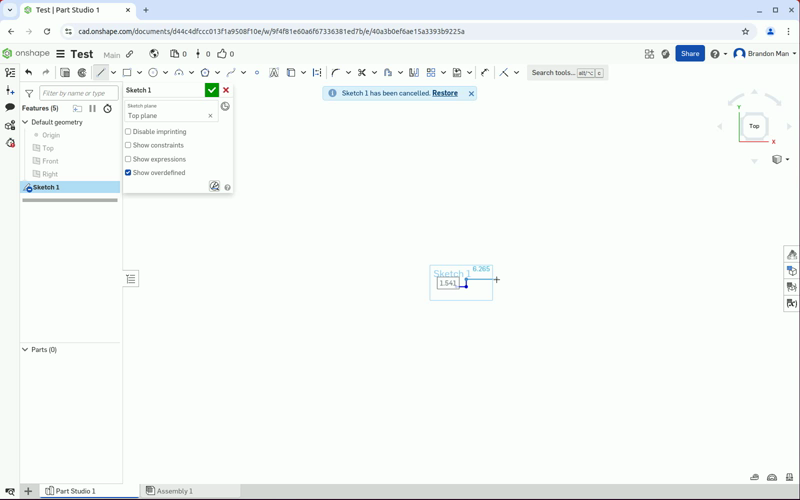
mouse_move(456, 279)
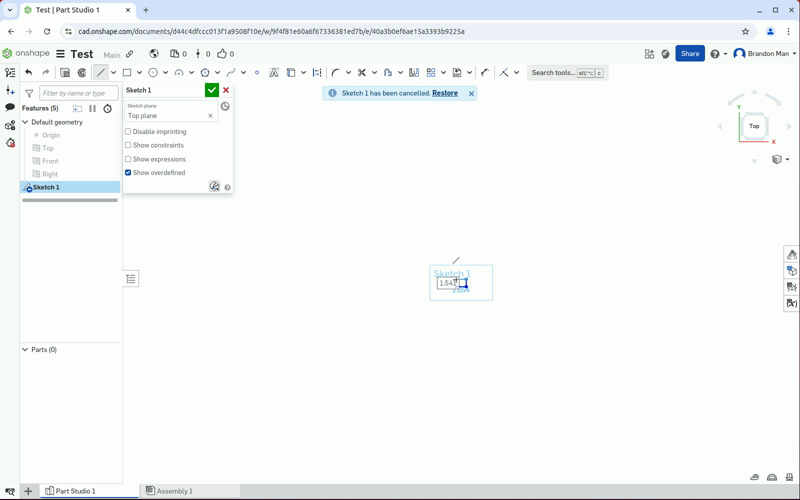
click(456, 279)
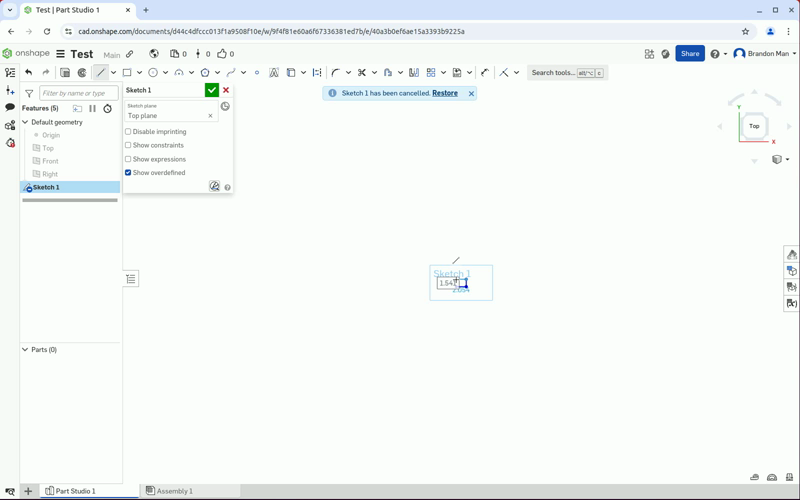
key_up(shift)
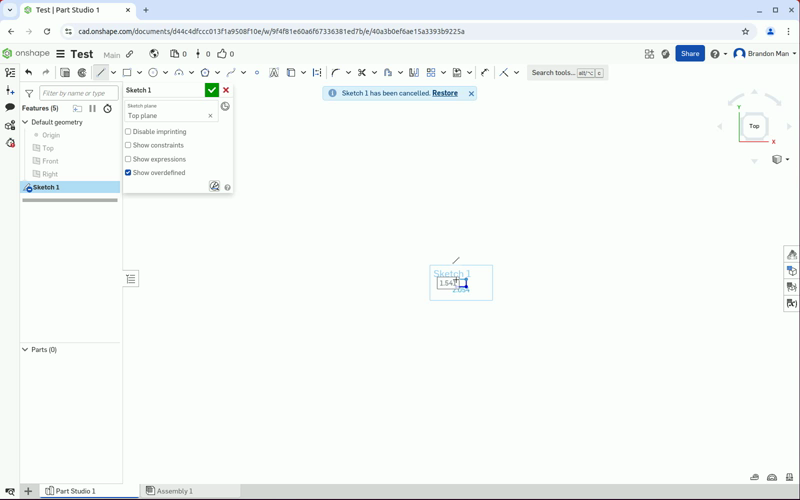
mouse_move(486, 279)
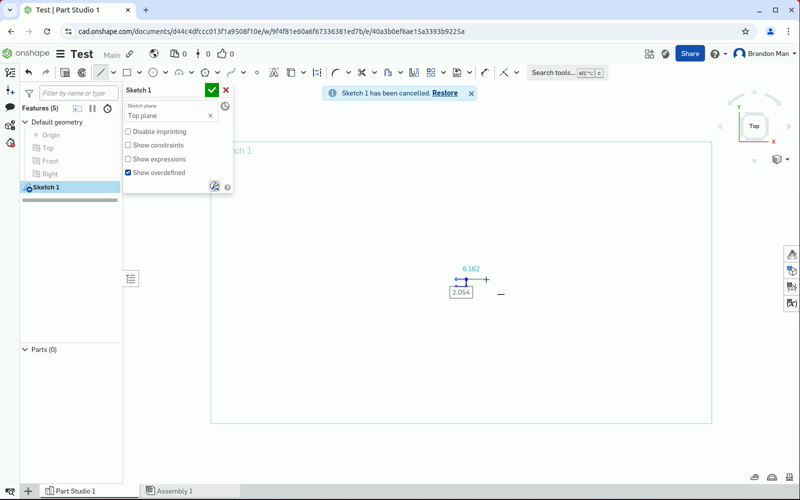
key_down(shift)
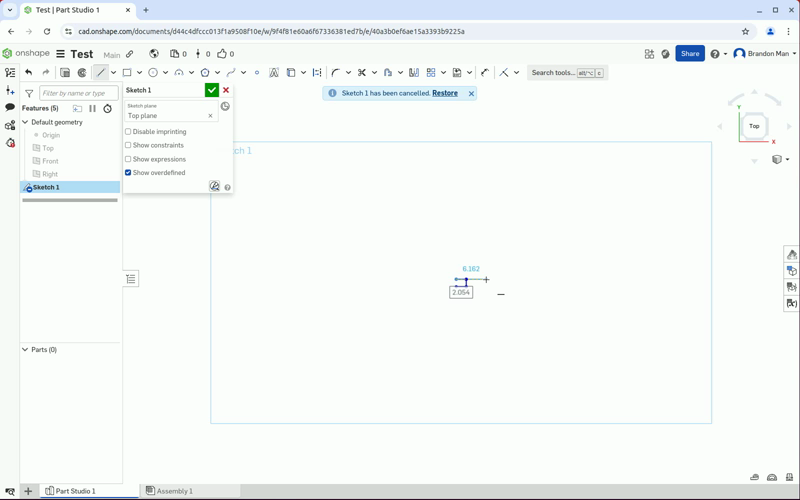
mouse_move(456, 286)
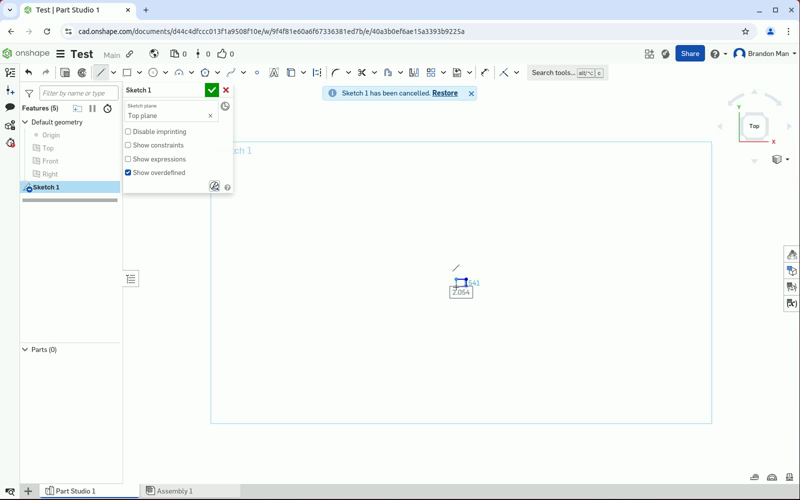
scroll(6)
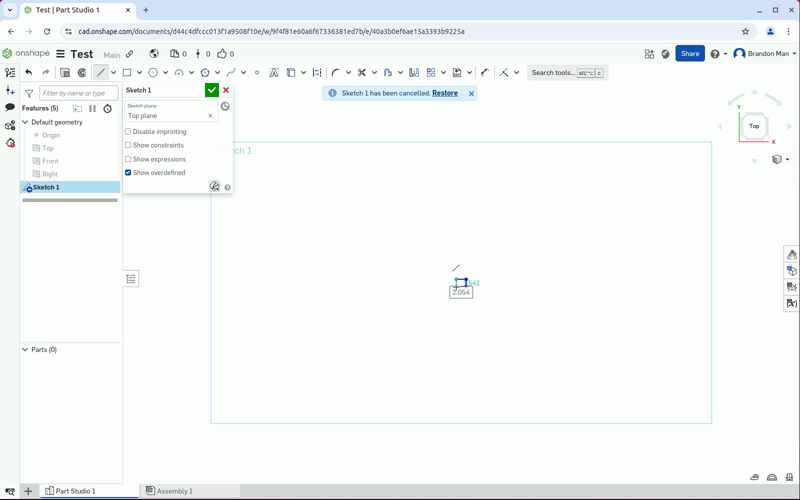
scroll(6)
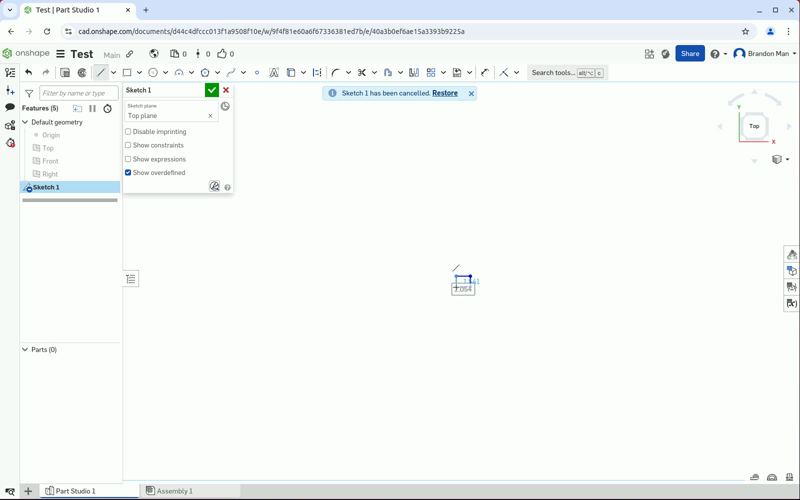
scroll(6)
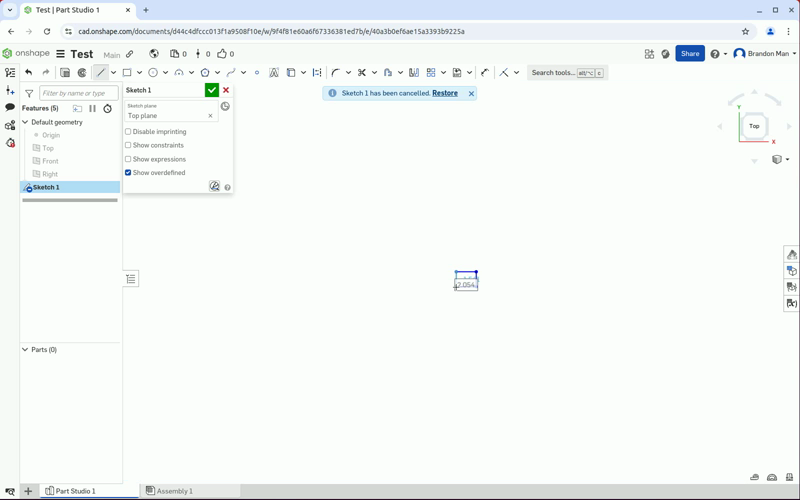
scroll(6)
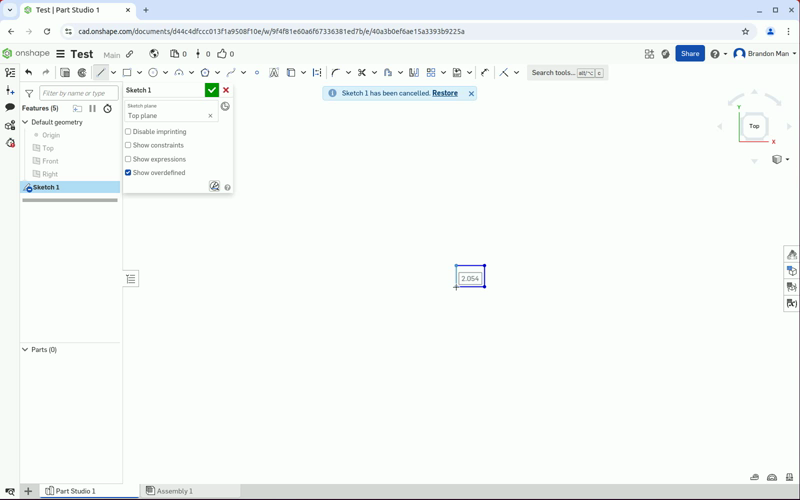
scroll(6)
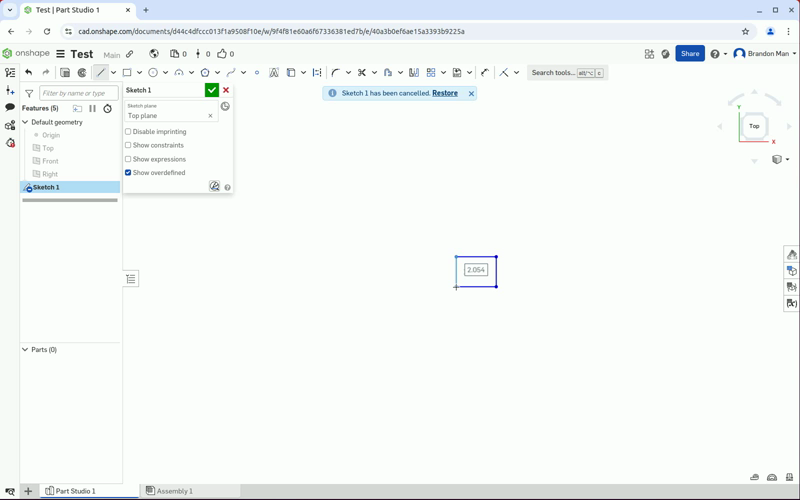
scroll(6)
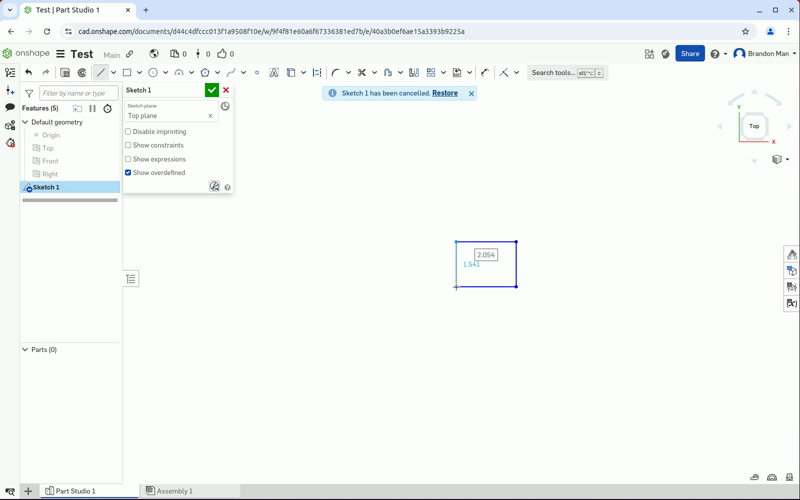
scroll(6)
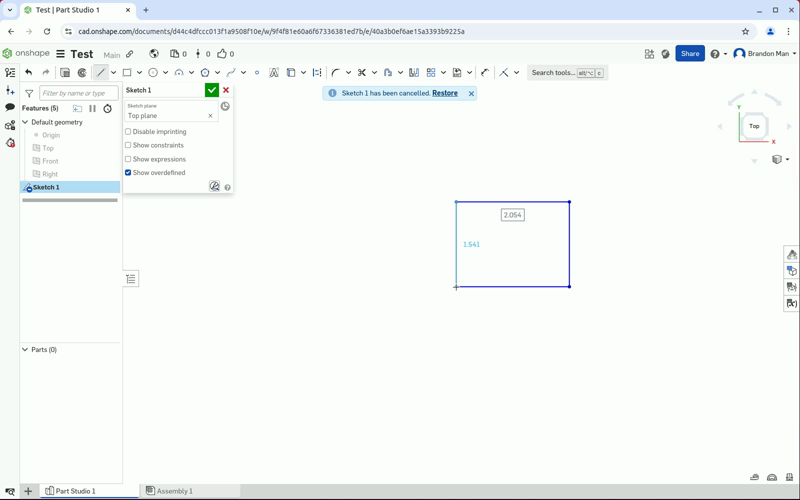
key_up(shift)
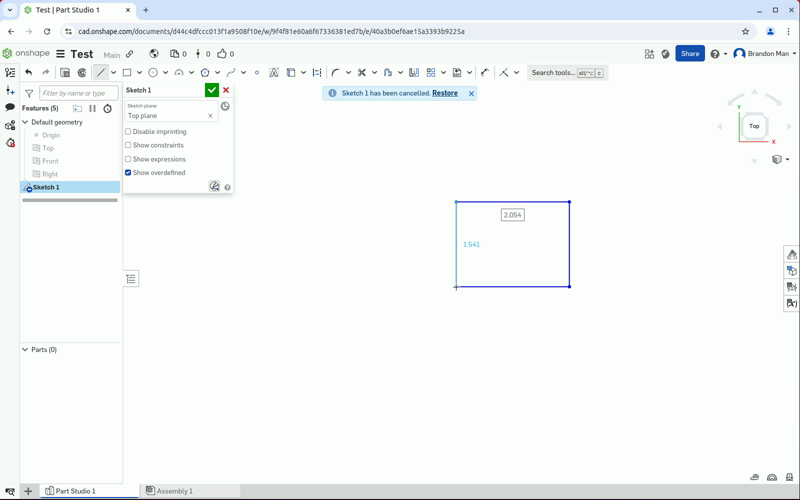
click(456, 286)
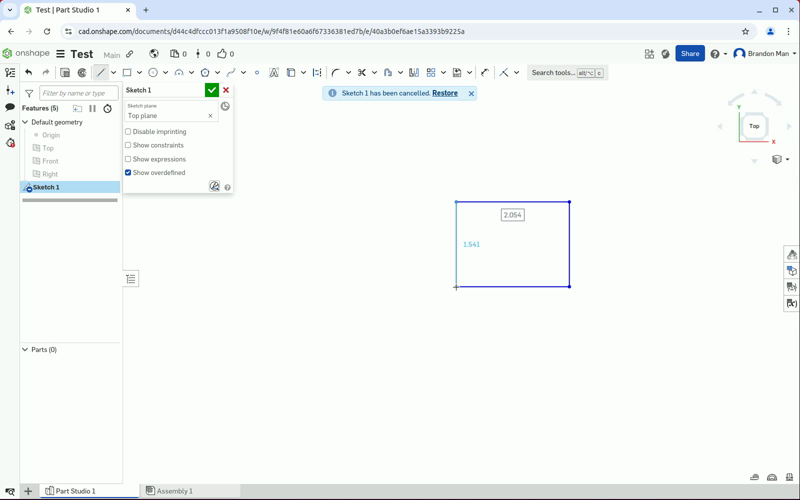
scroll(-6)
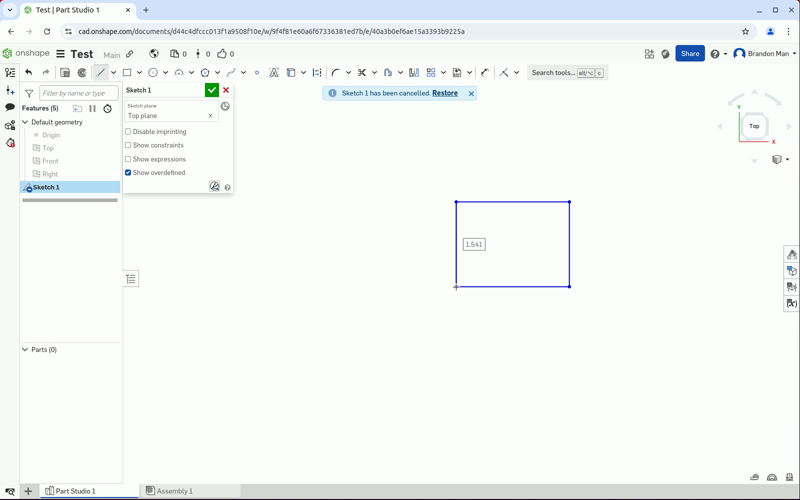
scroll(-6)
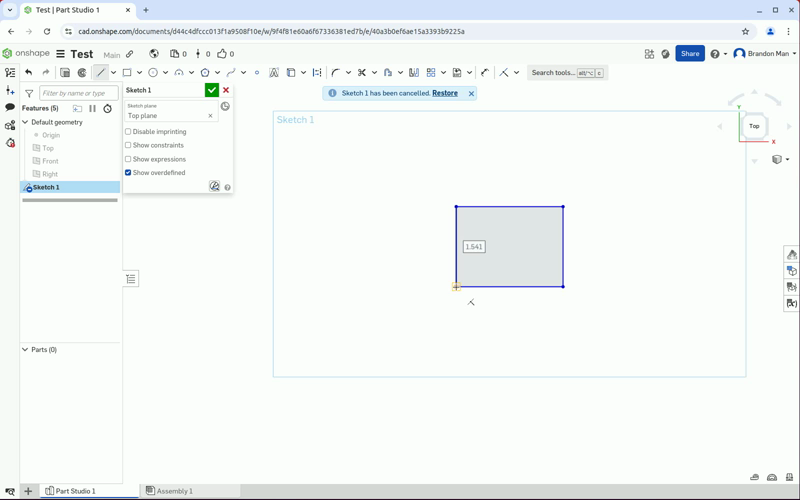
scroll(-6)
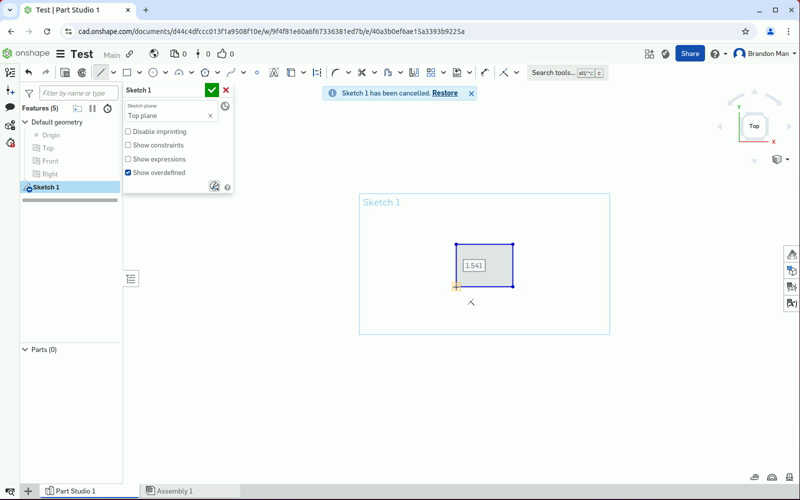
scroll(-6)
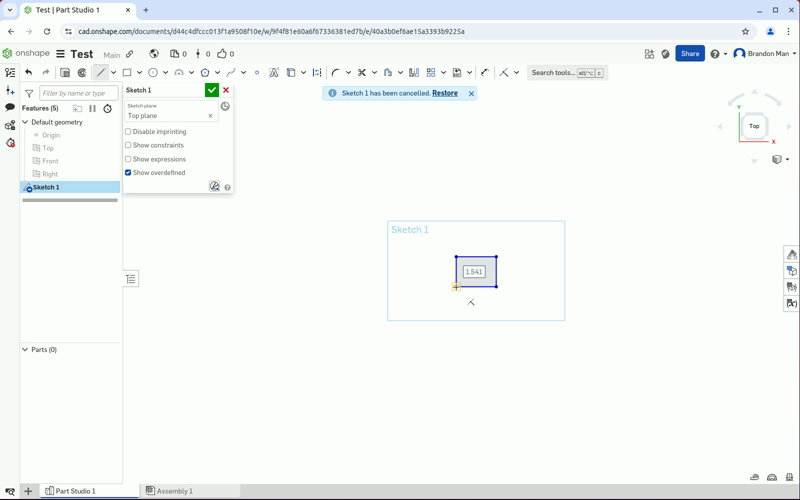
scroll(-6)
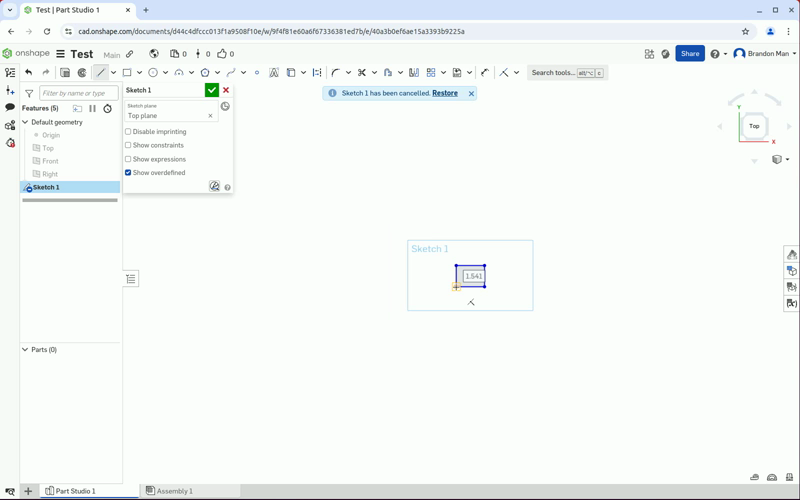
scroll(-6)
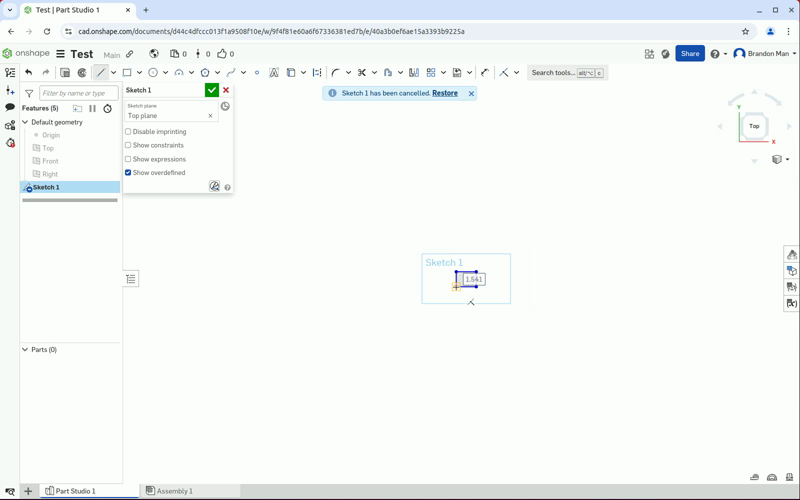
scroll(-6)
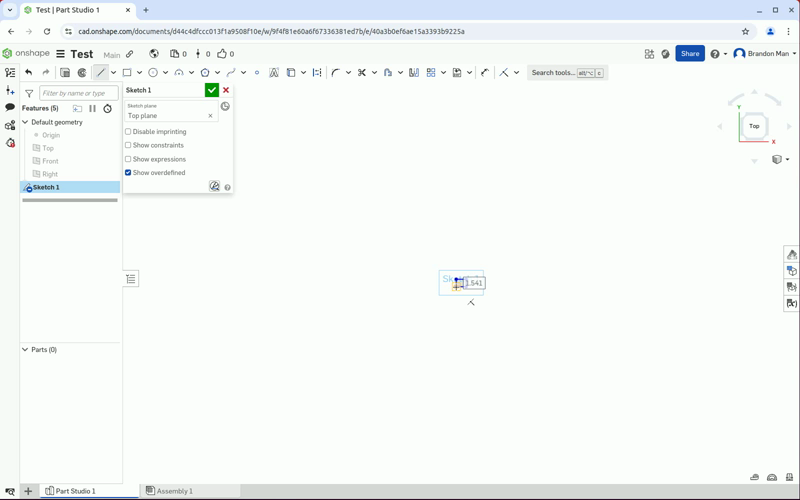
key(esc)
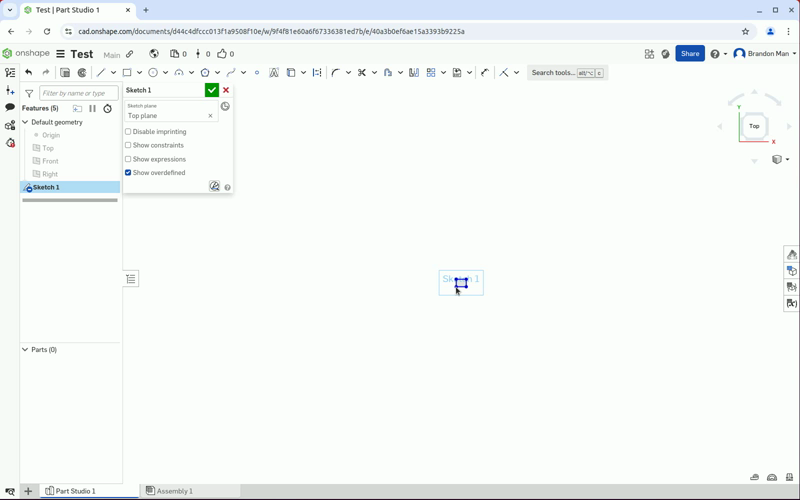
key(l)
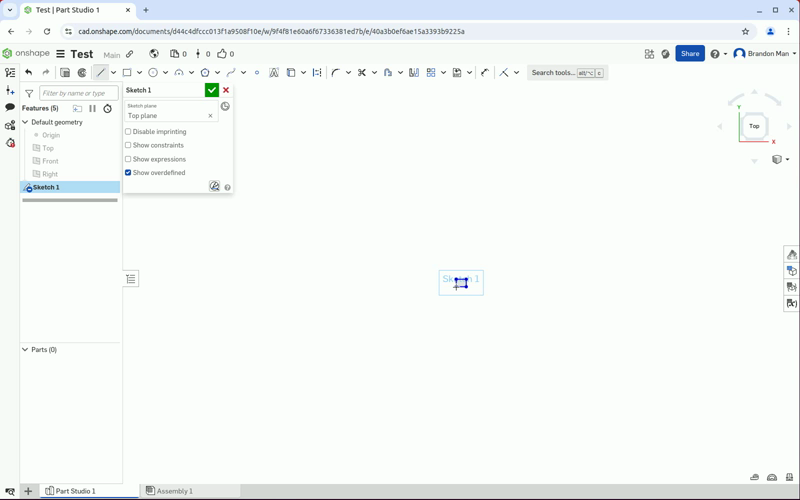
key_down(shift)
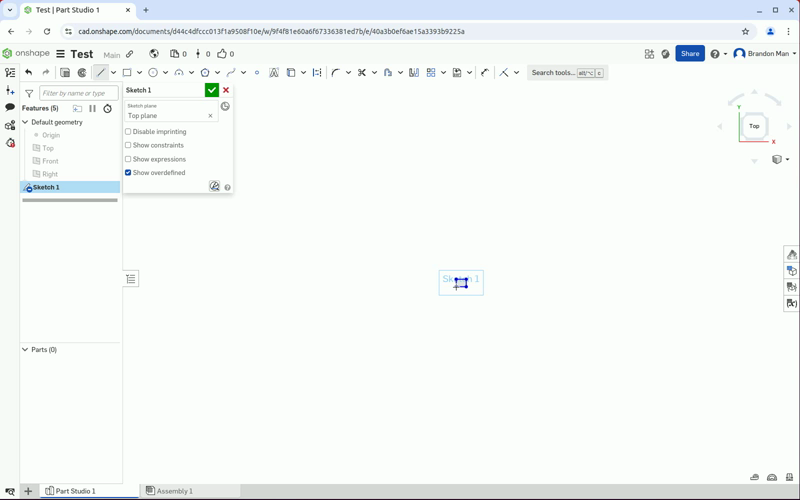
mouse_move(456, 285)
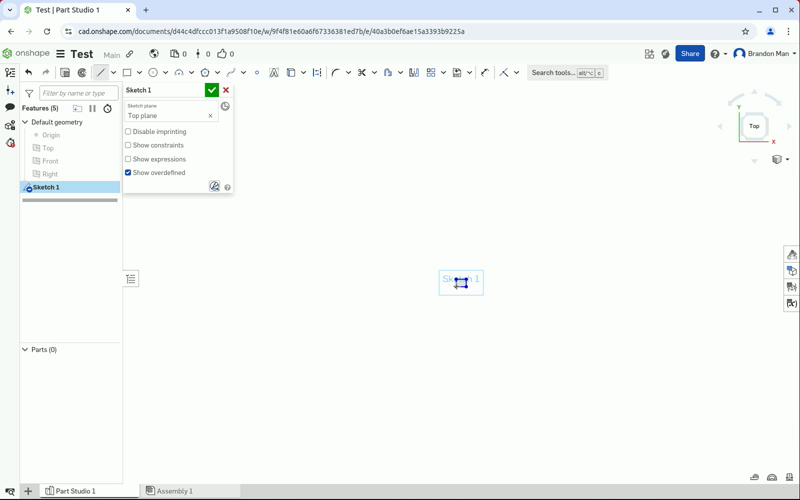
scroll(6)
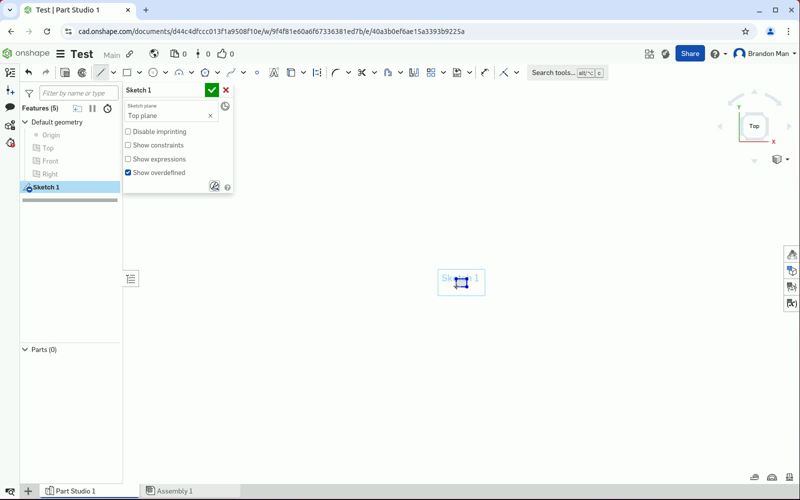
scroll(6)
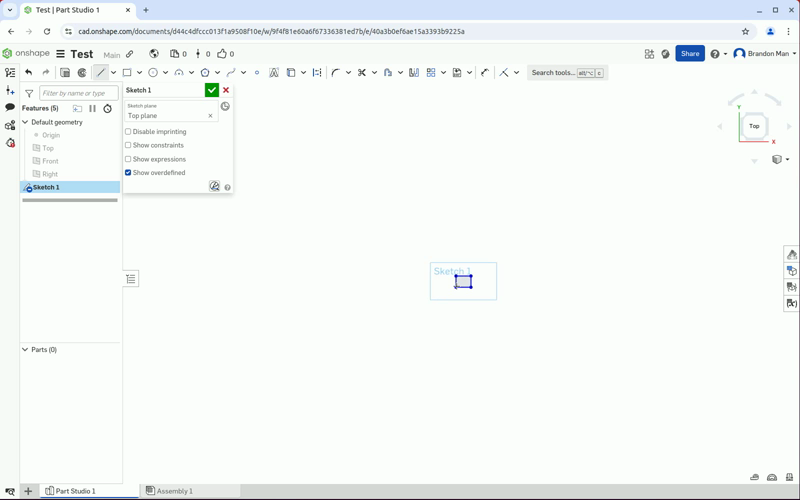
scroll(6)
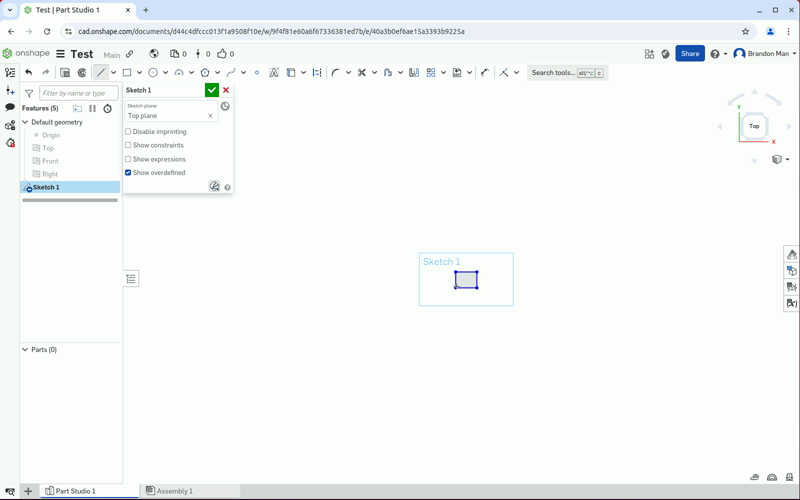
scroll(6)
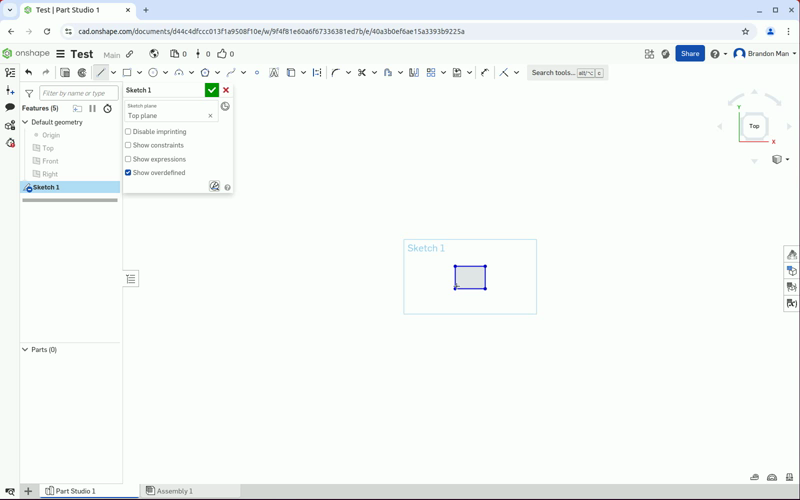
scroll(6)
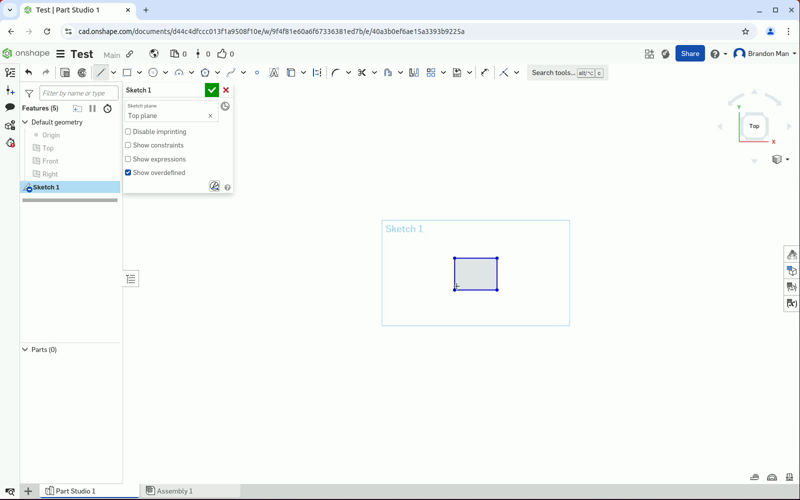
scroll(6)
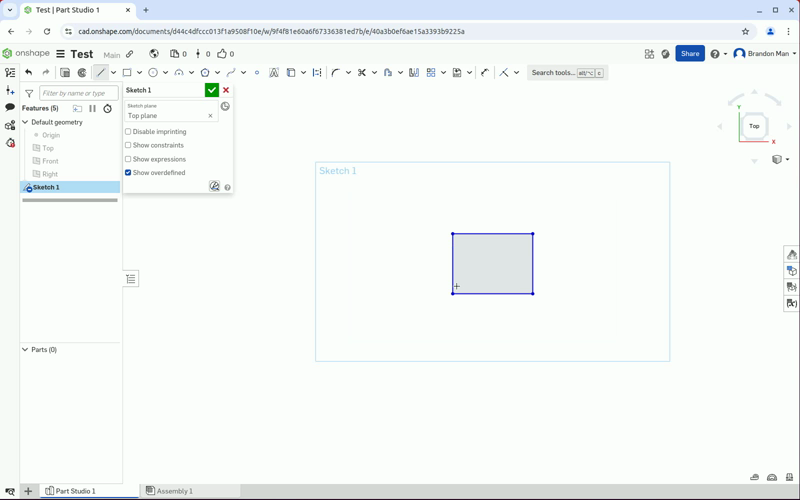
scroll(6)
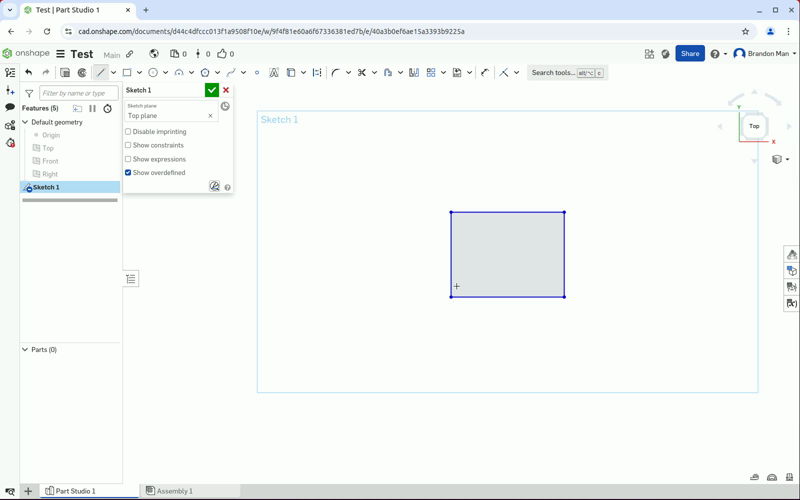
click(456, 285)
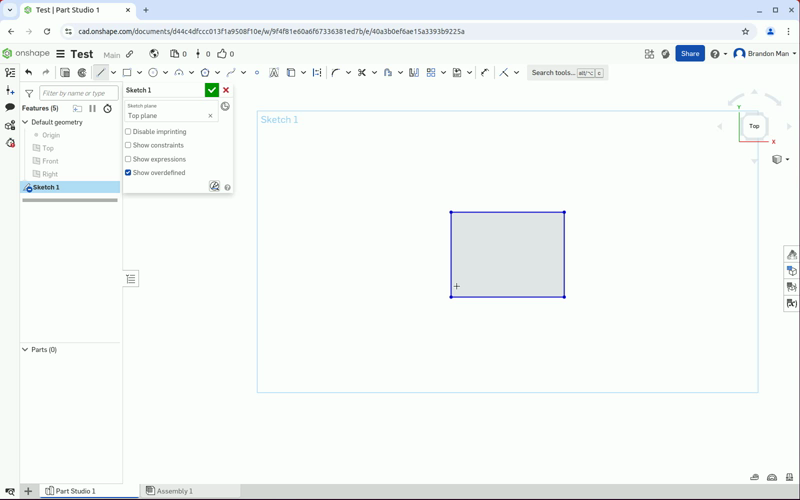
scroll(-6)
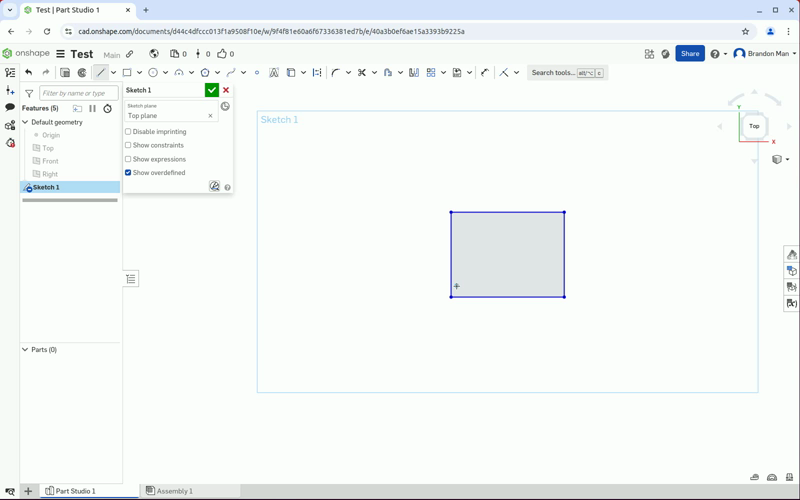
scroll(-6)
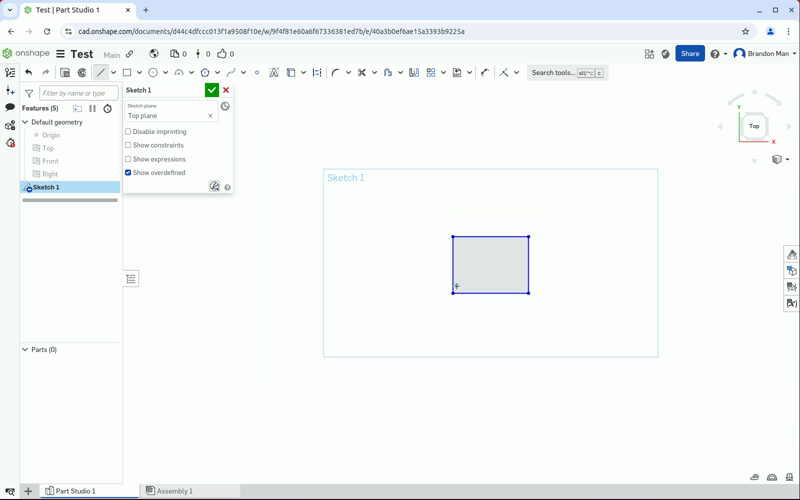
scroll(-6)
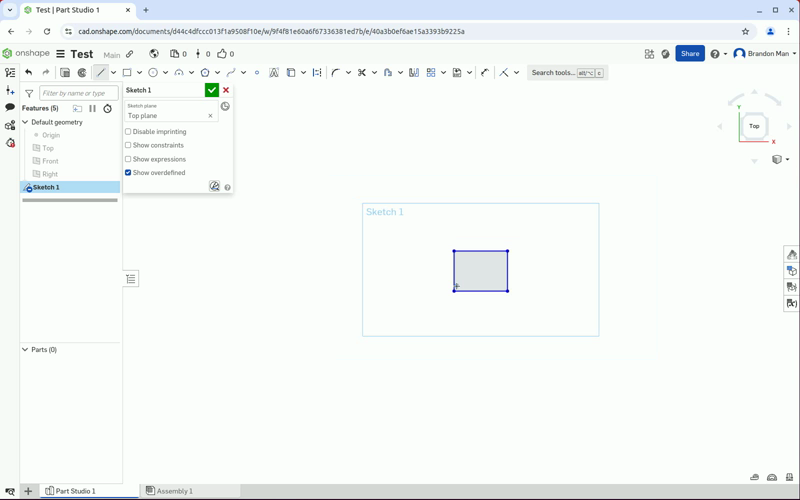
scroll(-6)
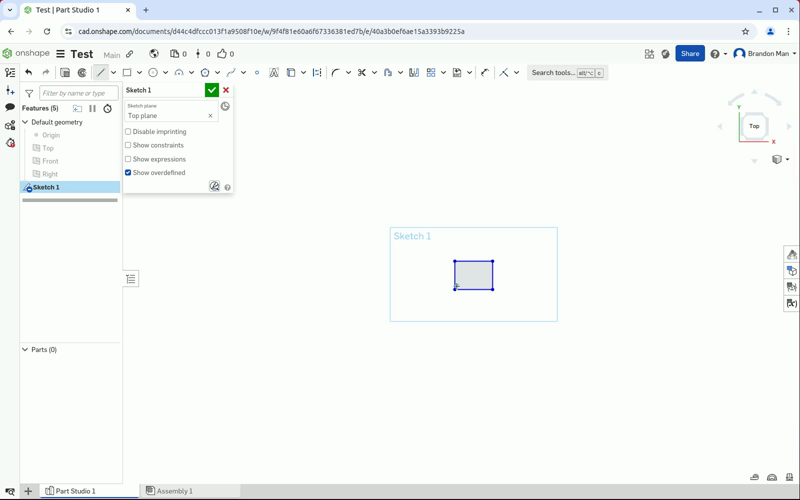
scroll(-6)
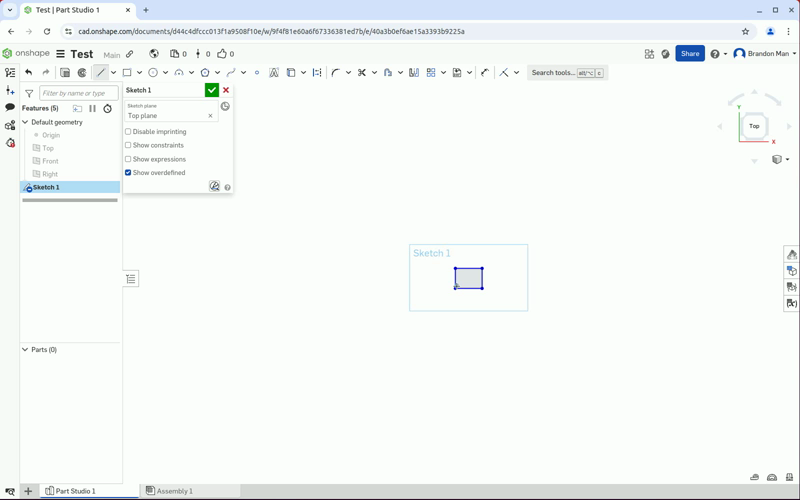
scroll(-6)
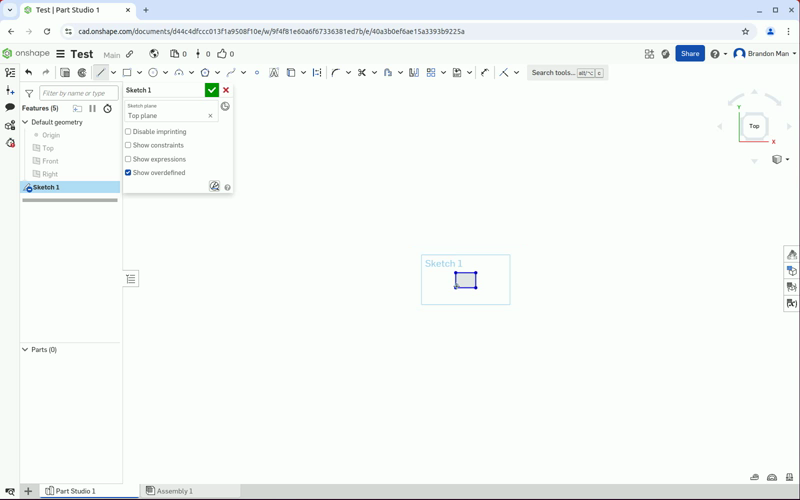
scroll(-6)
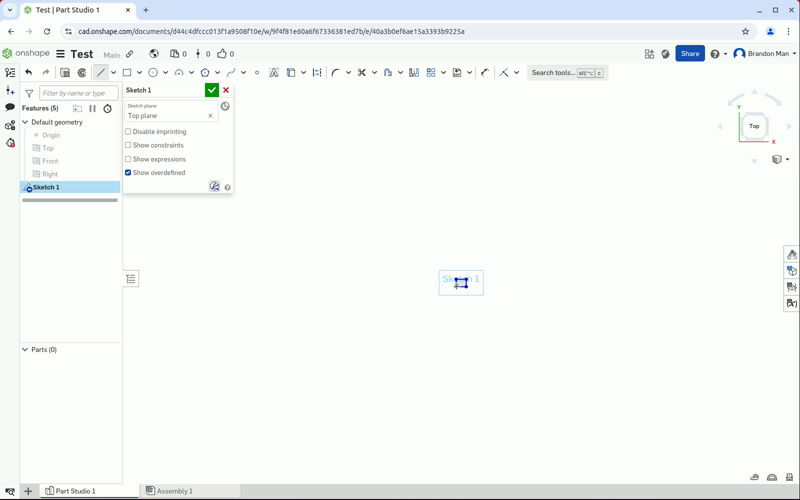
key_up(shift)
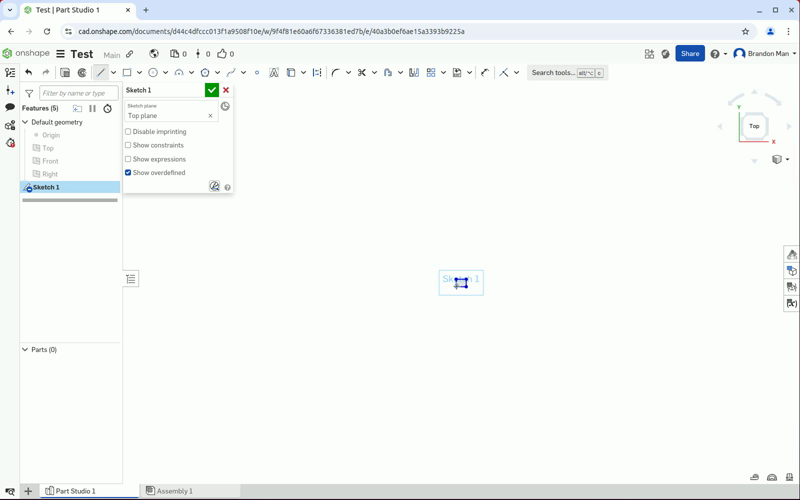
key_down(shift)
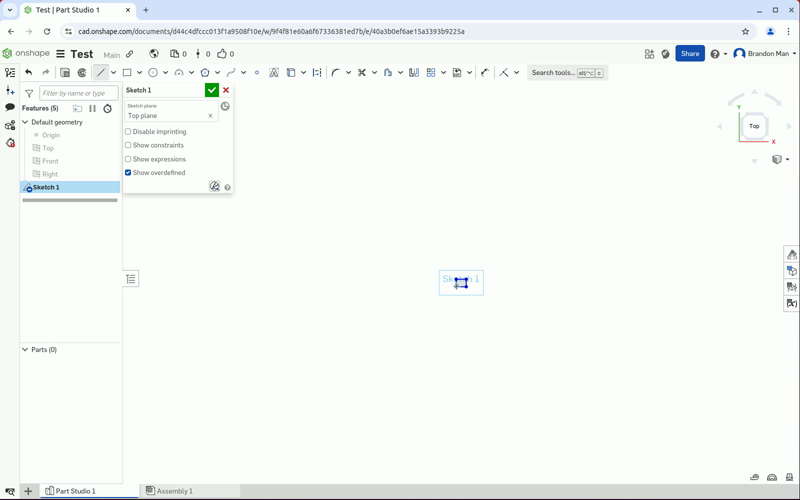
mouse_move(486, 285)
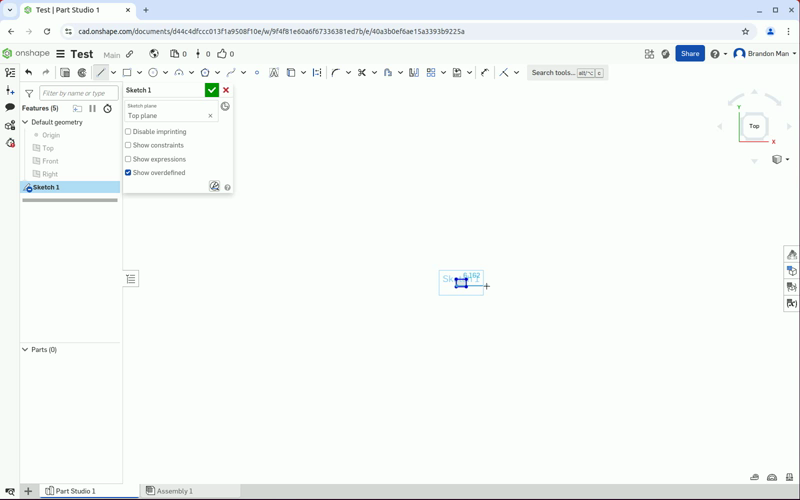
mouse_move(465, 285)
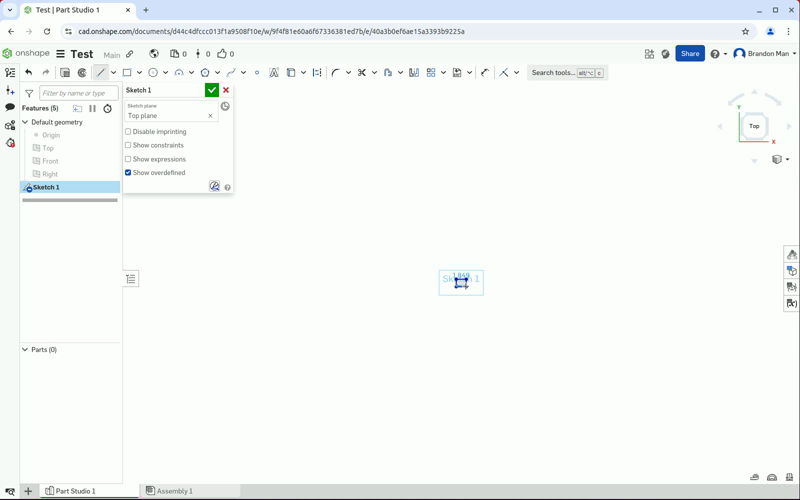
scroll(6)
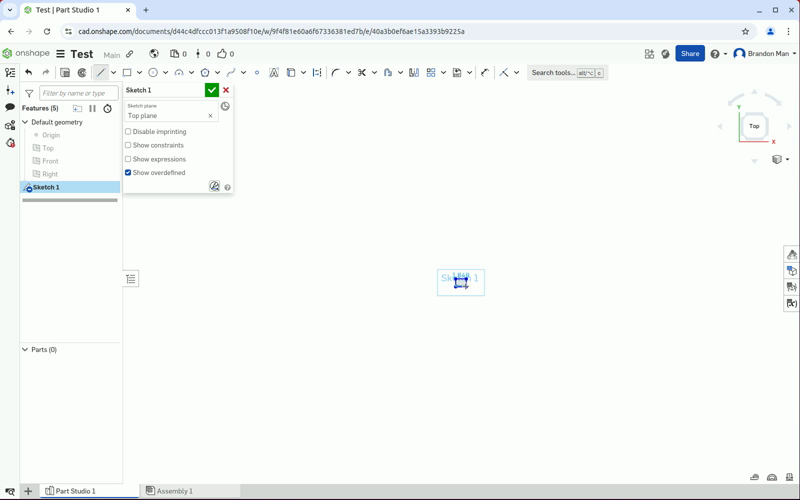
scroll(6)
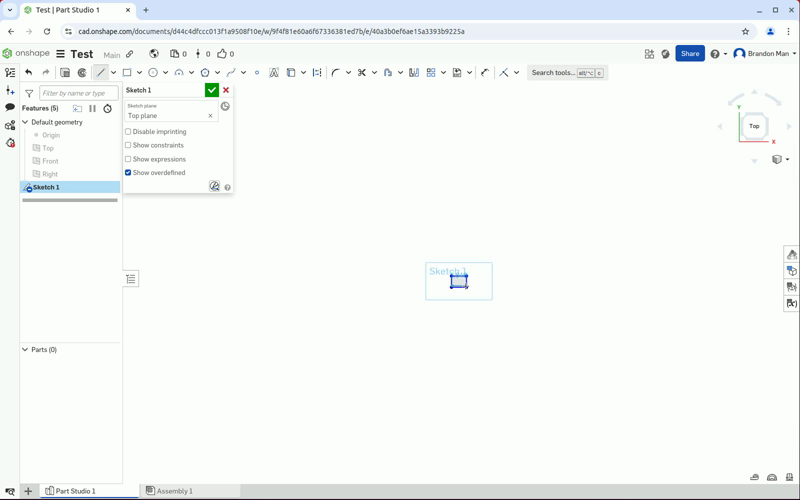
scroll(6)
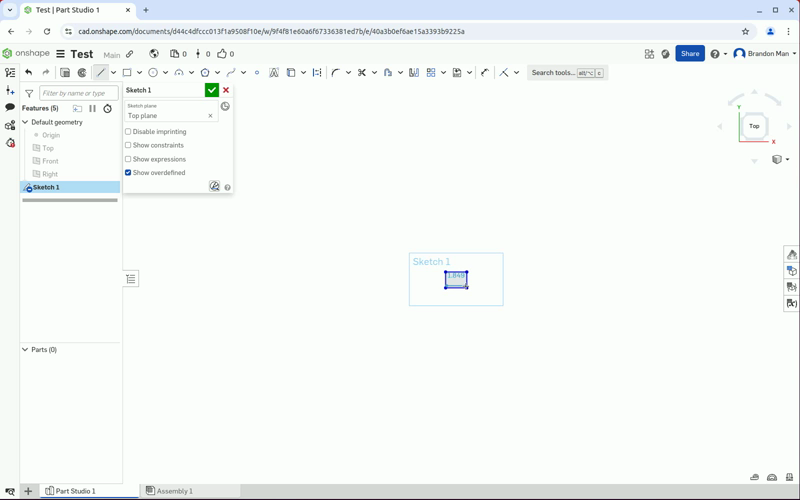
scroll(6)
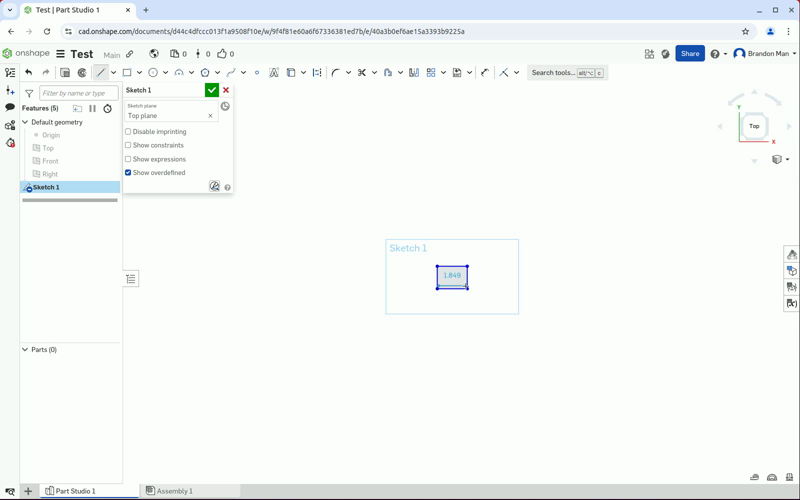
scroll(6)
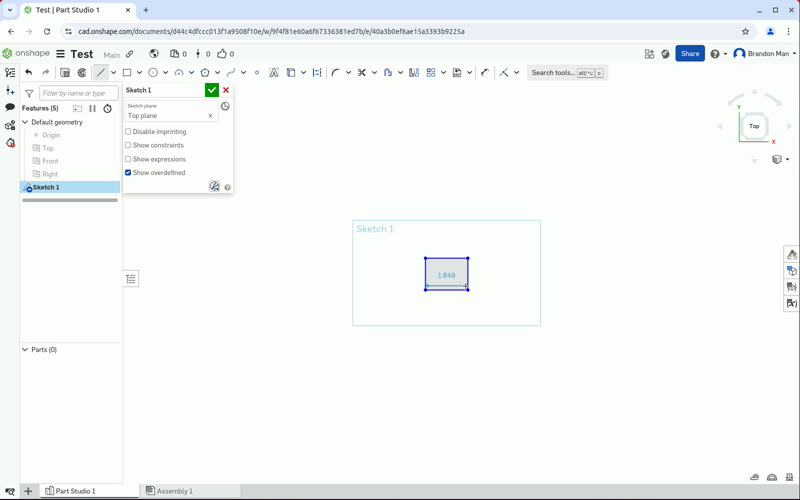
scroll(6)
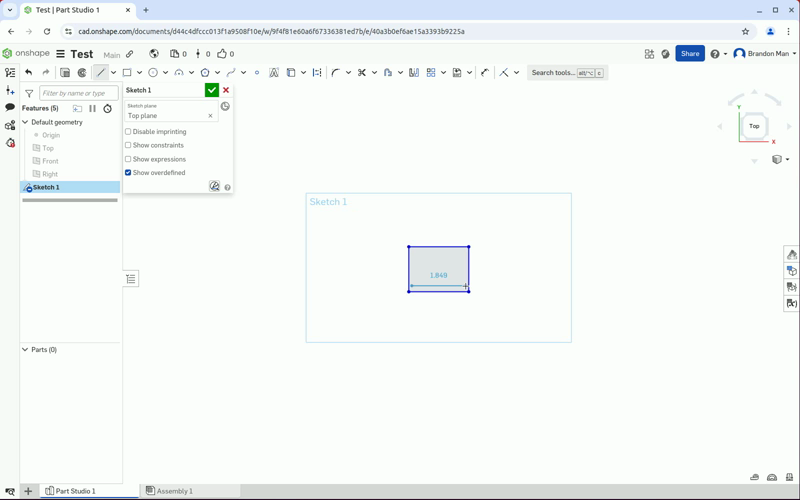
scroll(6)
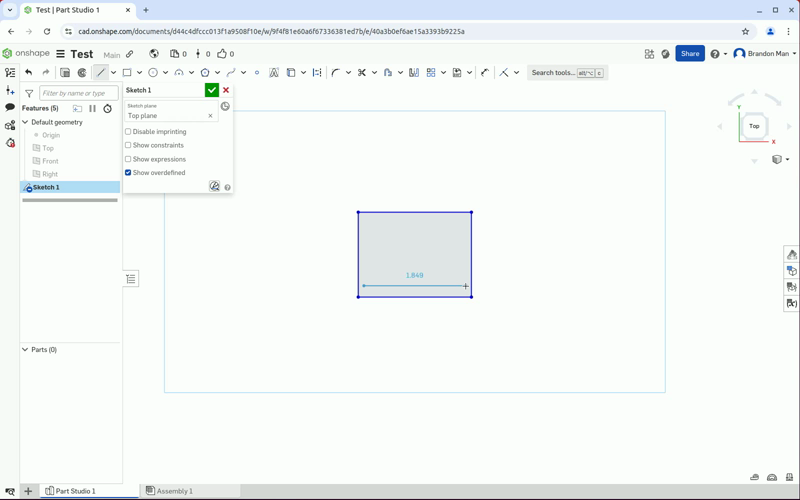
click(465, 285)
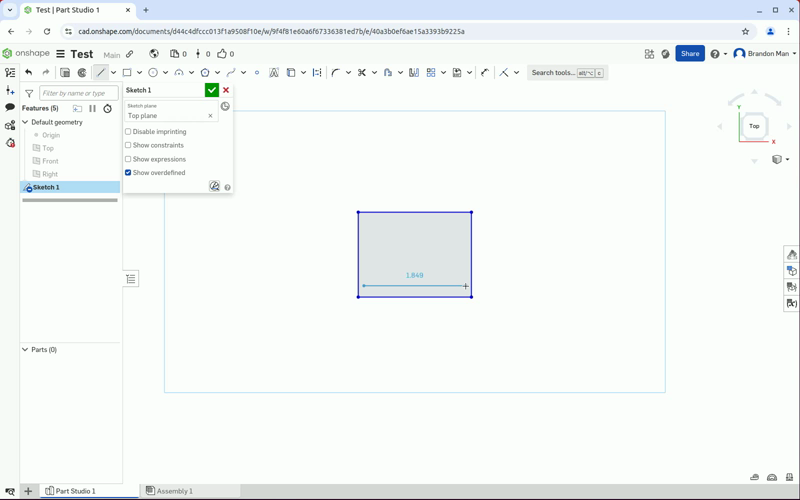
scroll(-6)
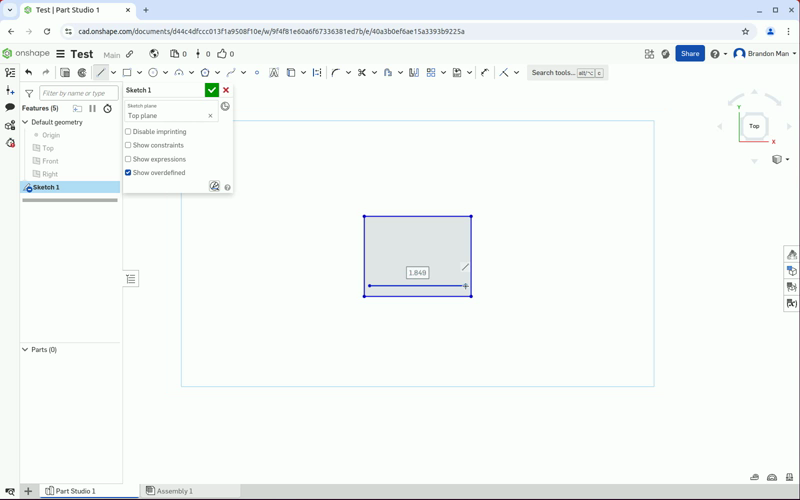
scroll(-6)
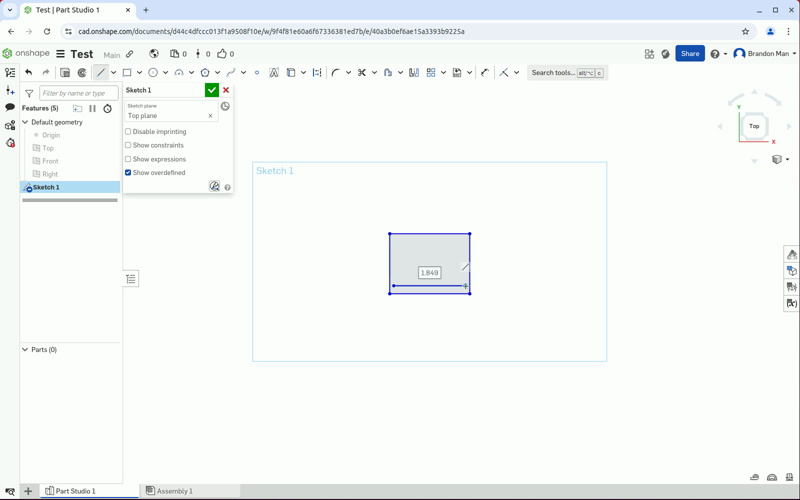
scroll(-6)
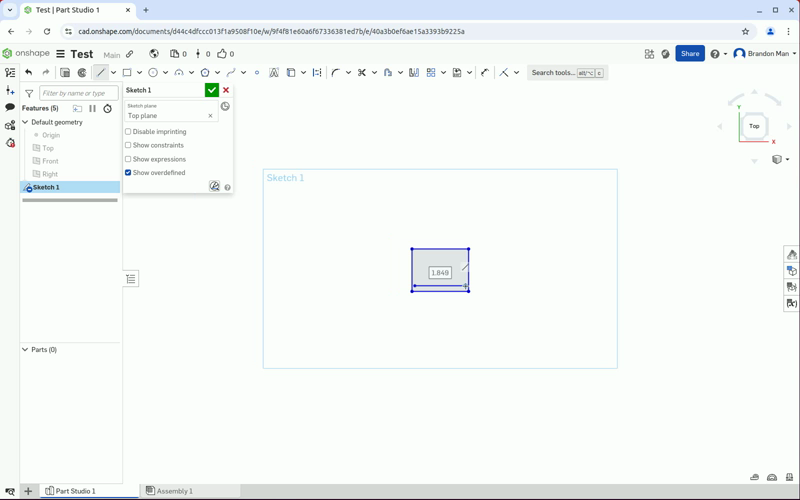
scroll(-6)
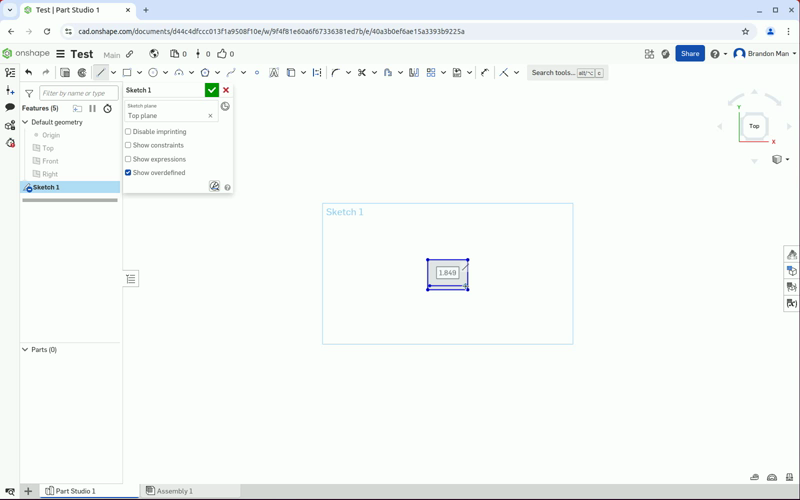
scroll(-6)
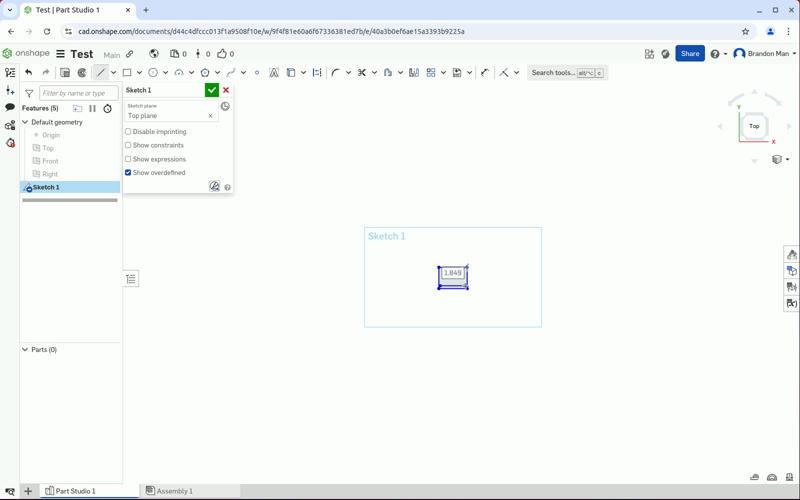
scroll(-6)
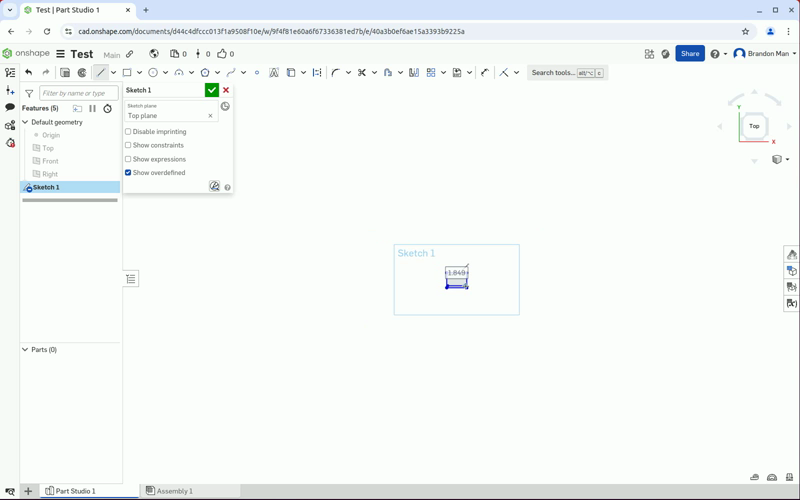
scroll(-6)
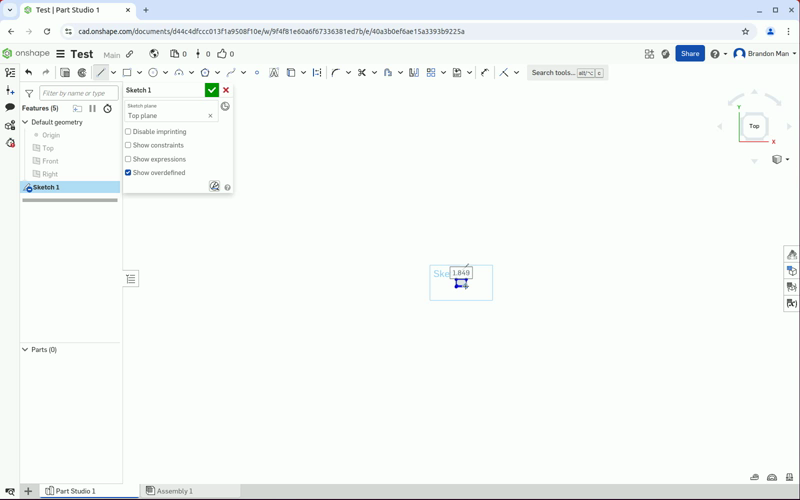
key_up(shift)
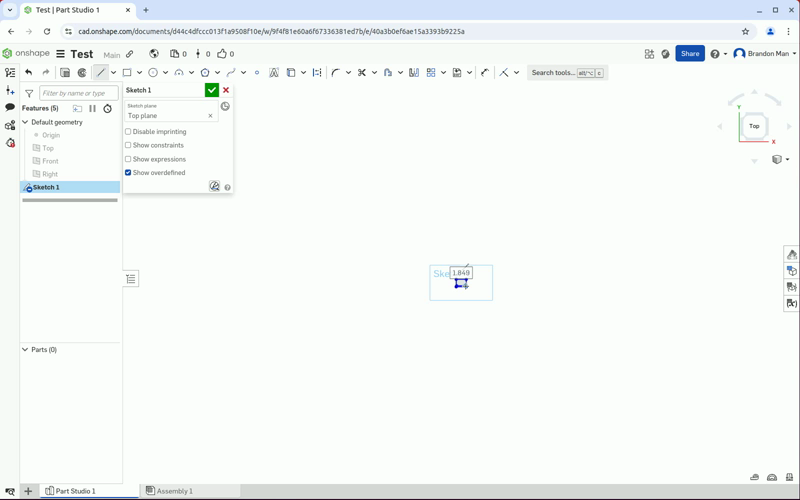
key_down(shift)
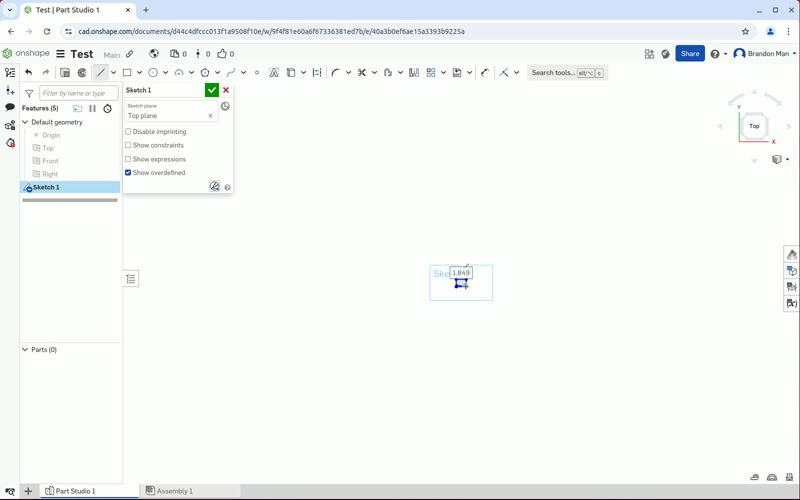
mouse_move(495, 285)
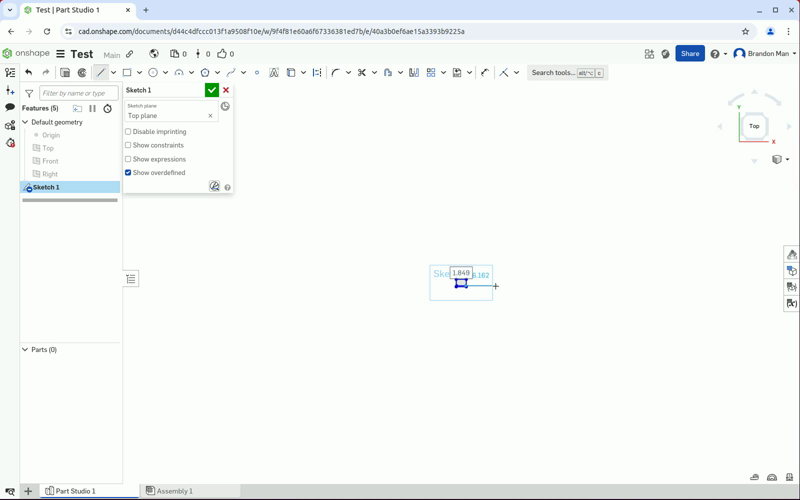
mouse_move(465, 279)
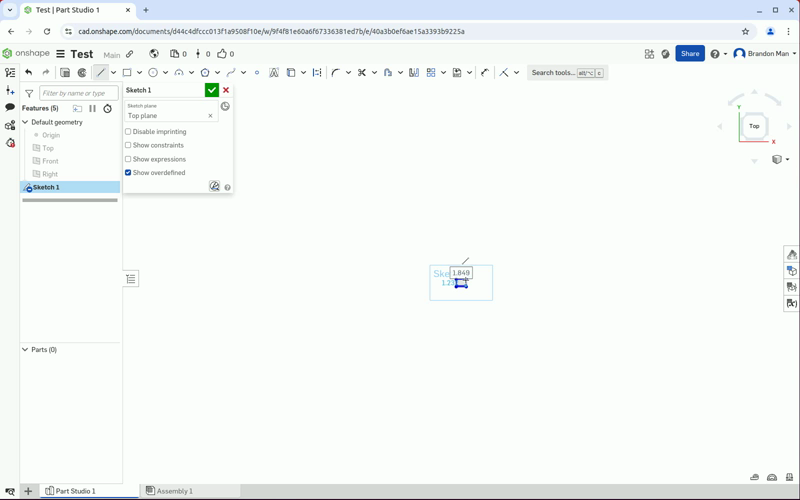
scroll(6)
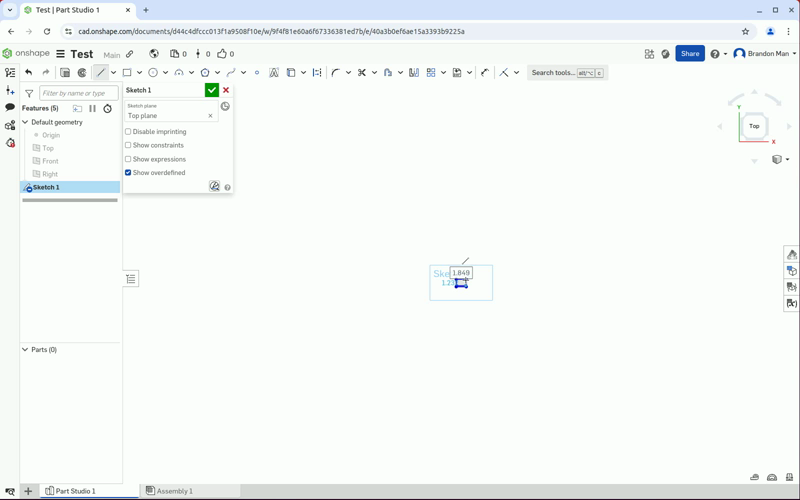
scroll(6)
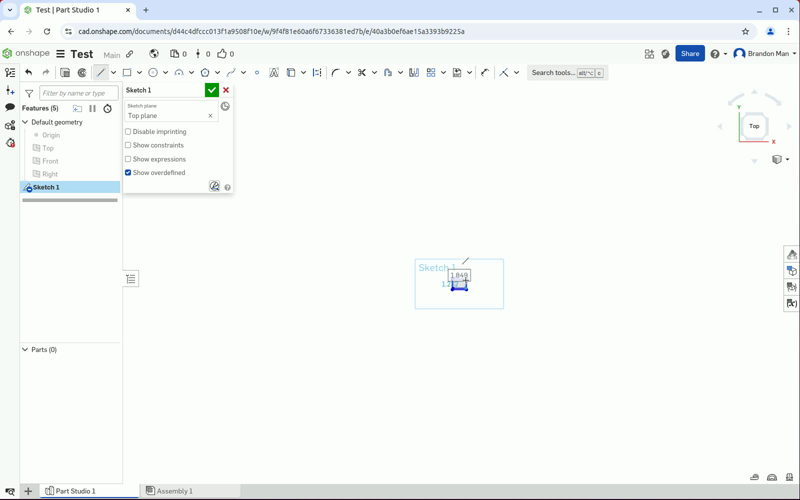
scroll(6)
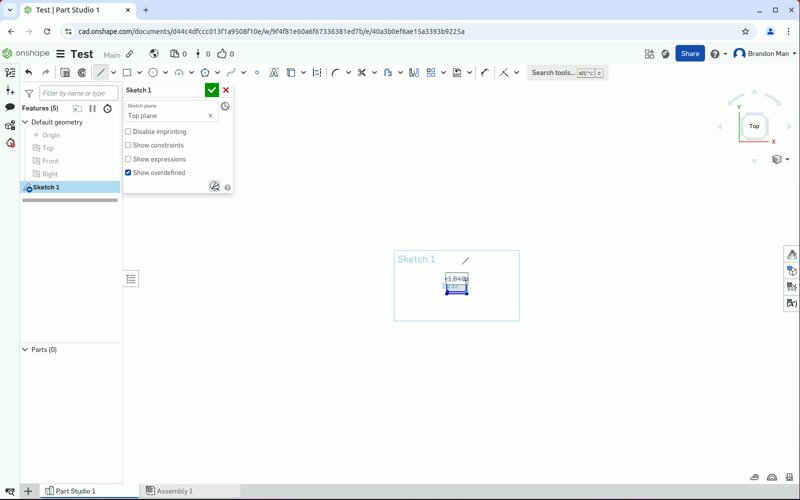
scroll(6)
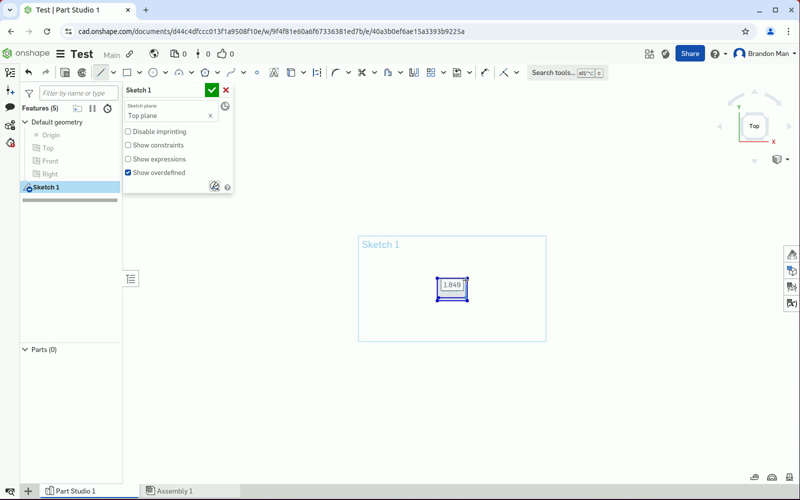
scroll(6)
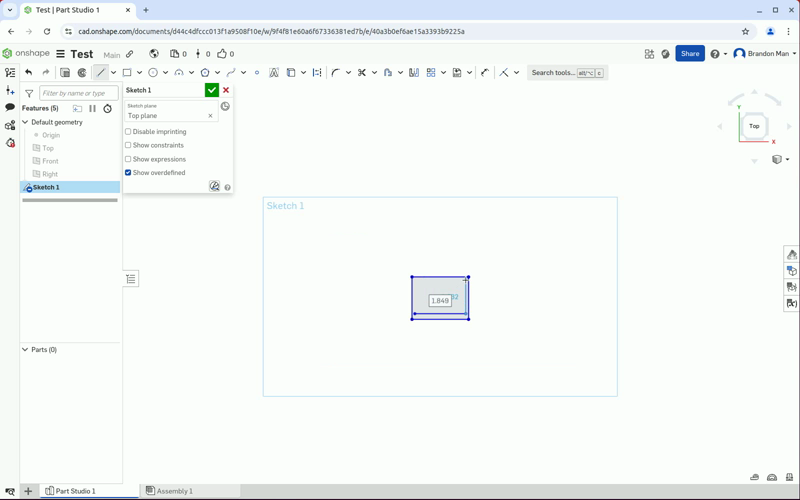
scroll(6)
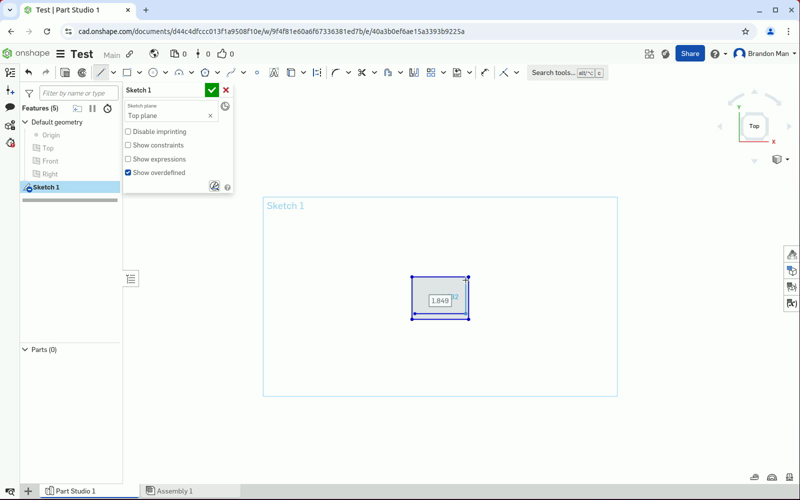
scroll(6)
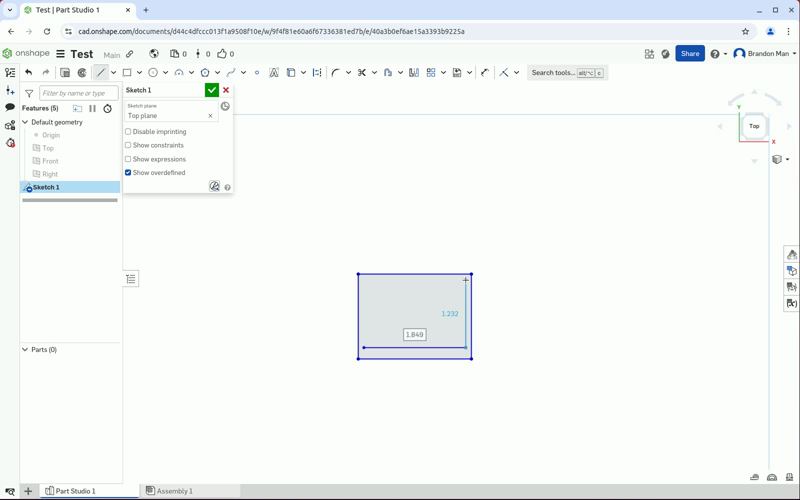
click(465, 279)
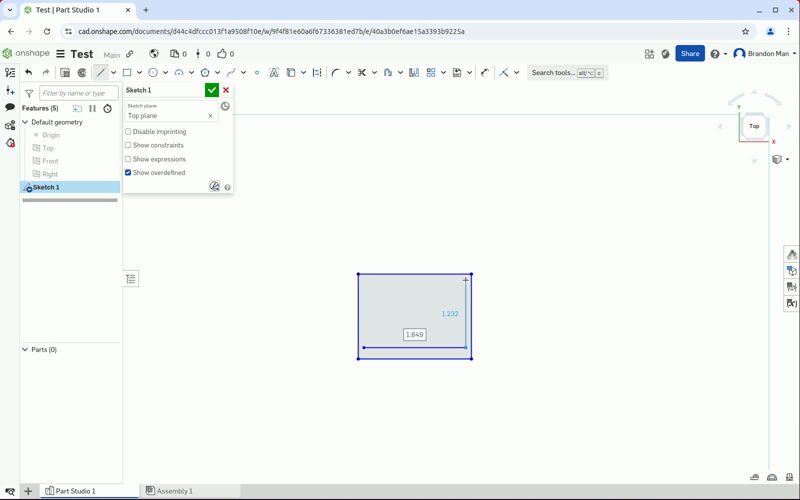
scroll(-6)
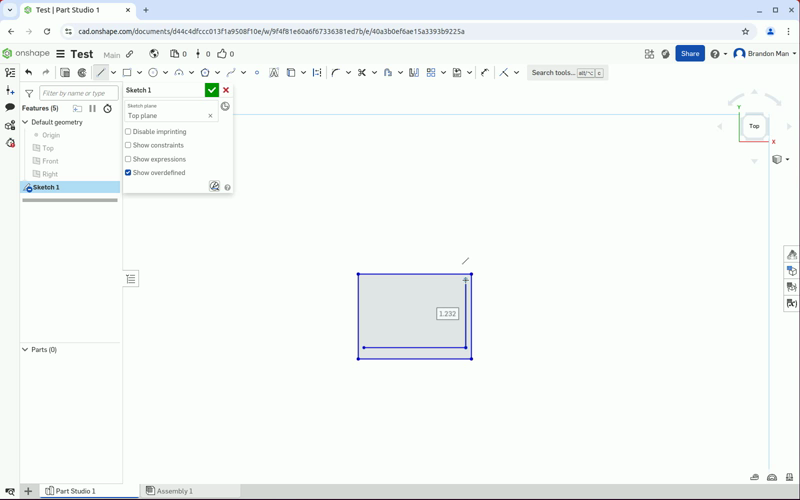
scroll(-6)
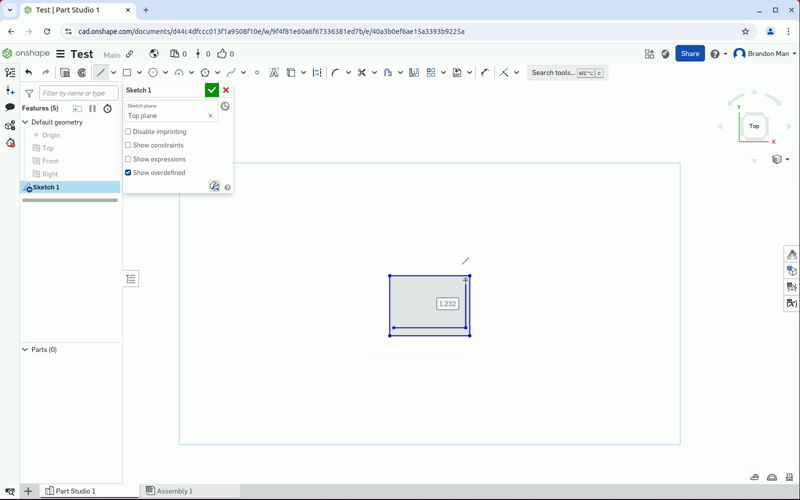
scroll(-6)
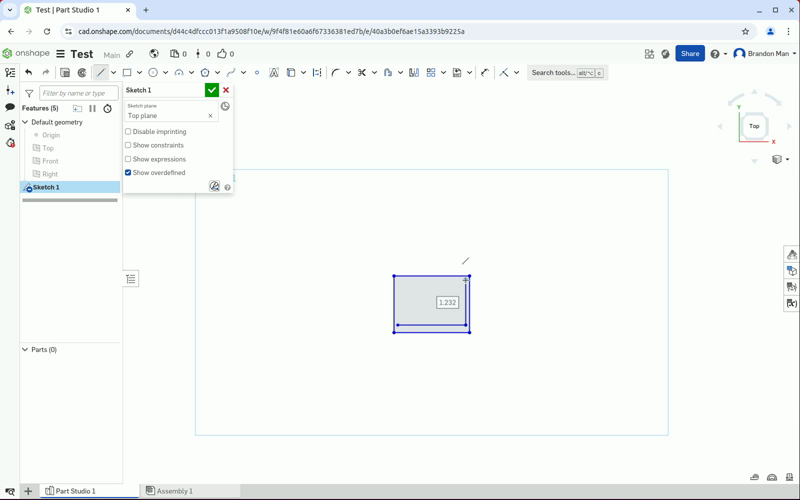
scroll(-6)
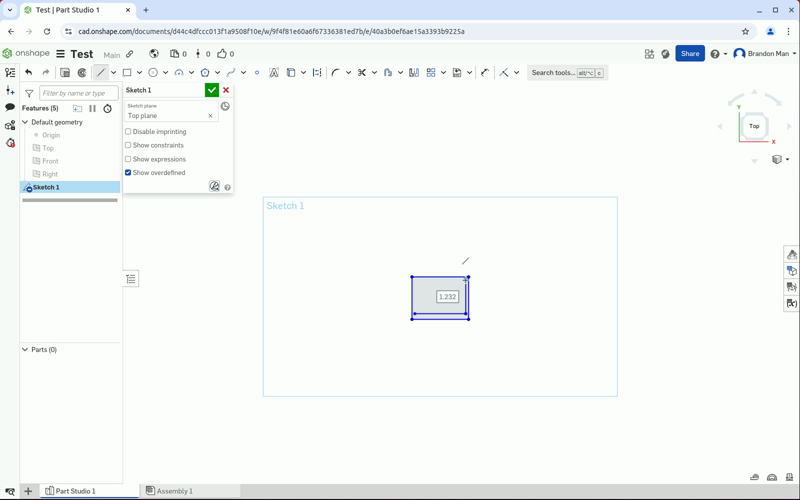
scroll(-6)
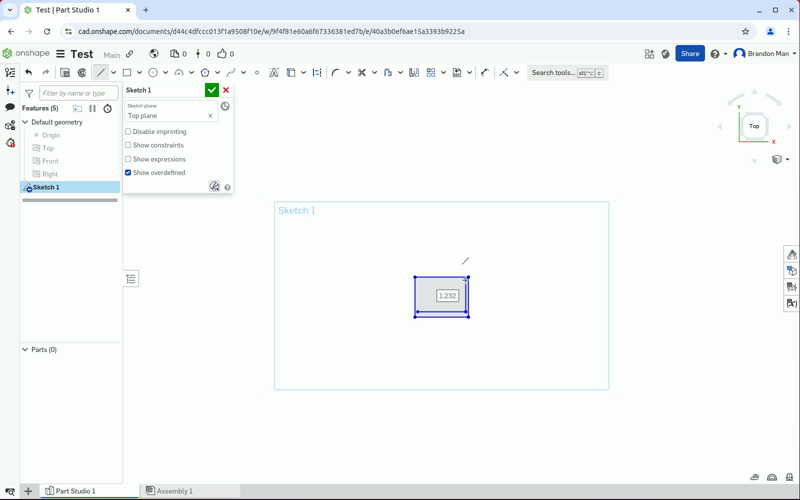
scroll(-6)
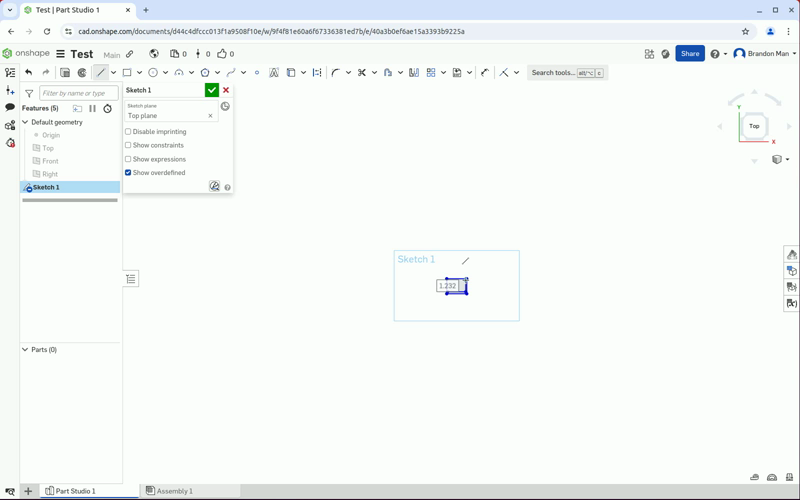
scroll(-6)
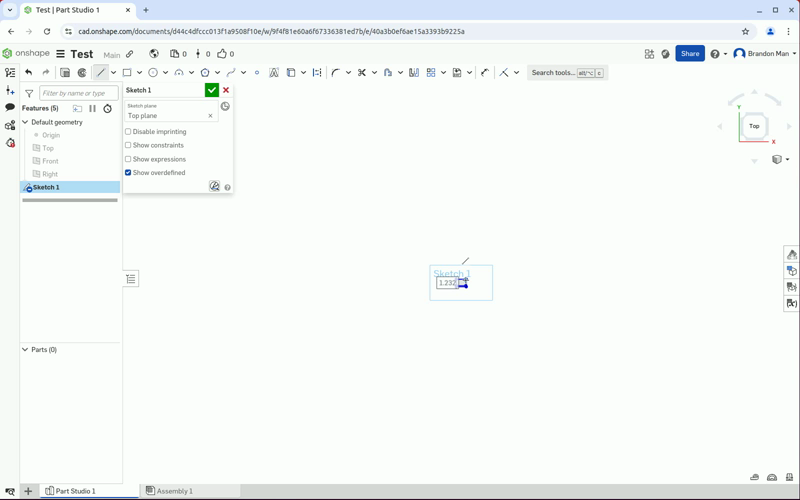
key_up(shift)
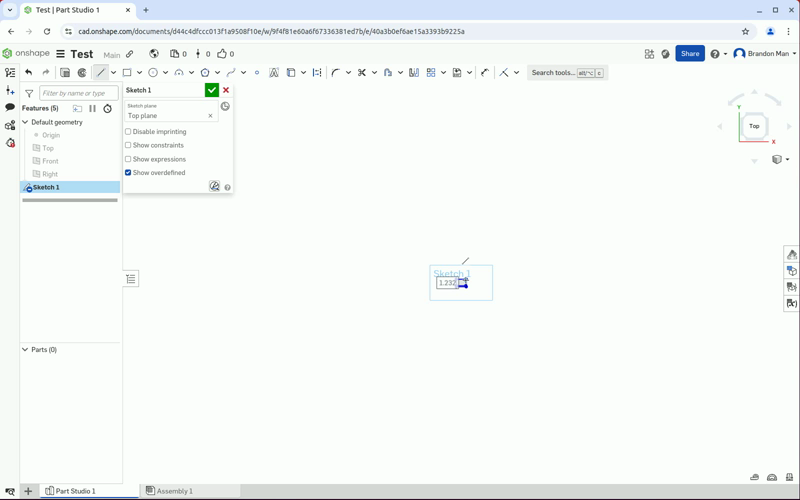
key_down(shift)
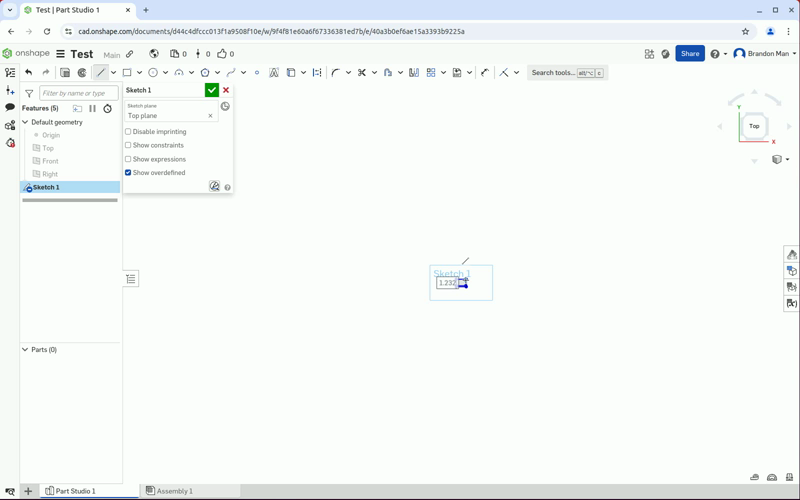
mouse_move(495, 279)
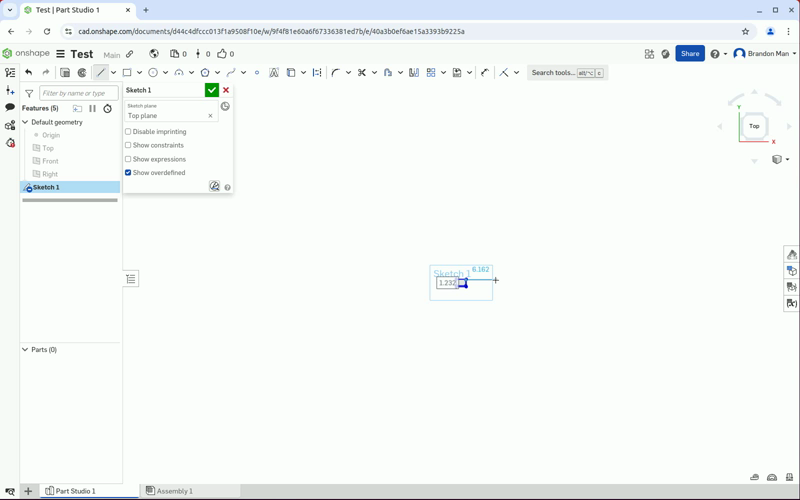
mouse_move(456, 279)
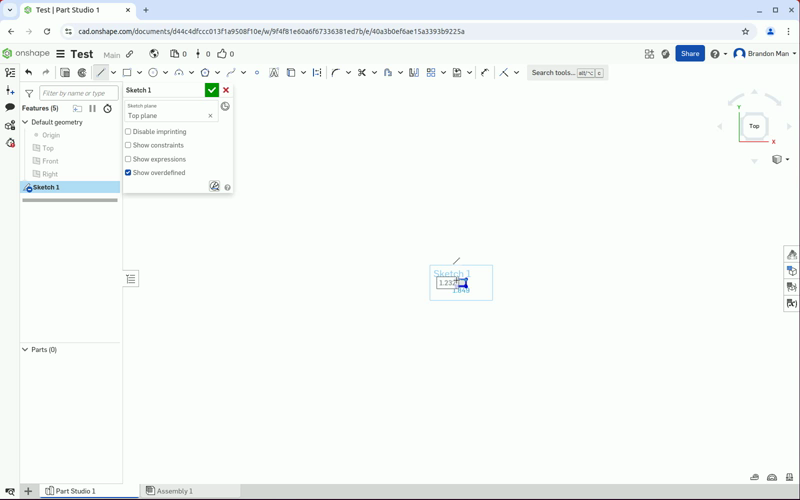
scroll(6)
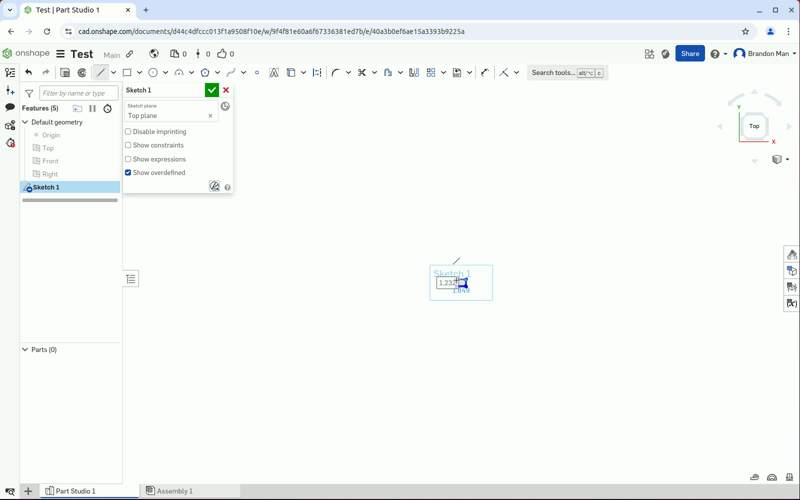
scroll(6)
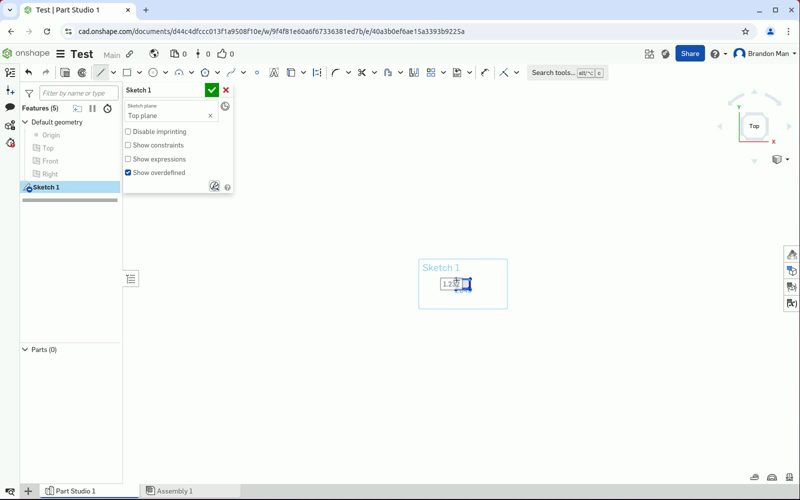
scroll(6)
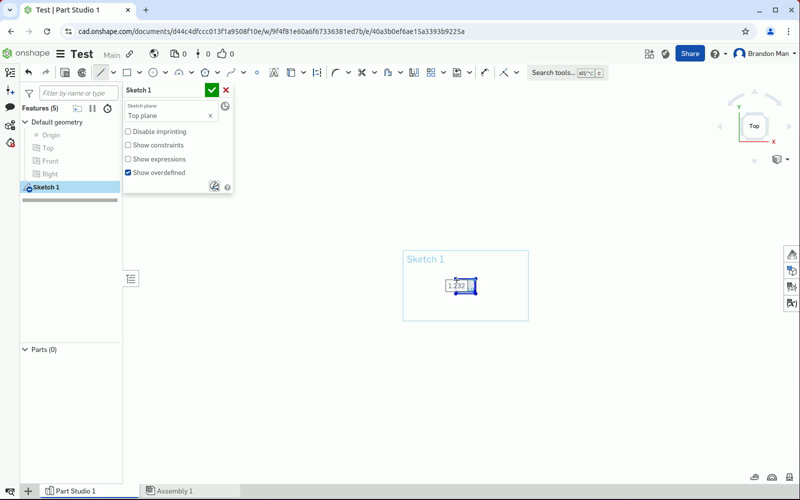
scroll(6)
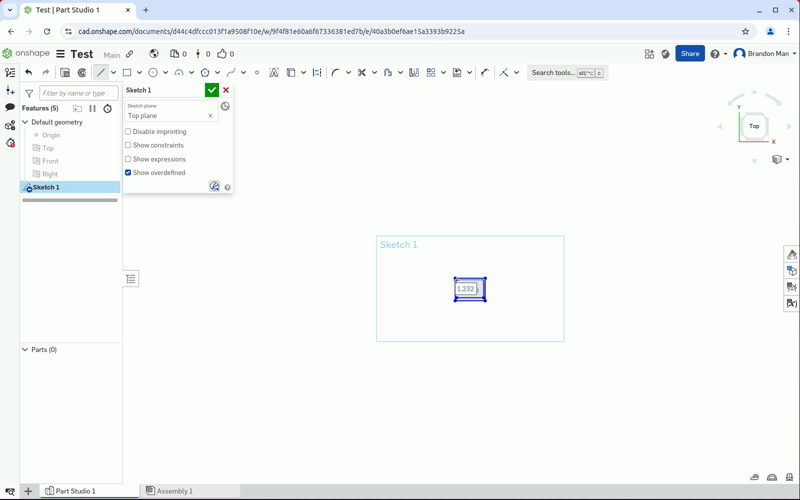
scroll(6)
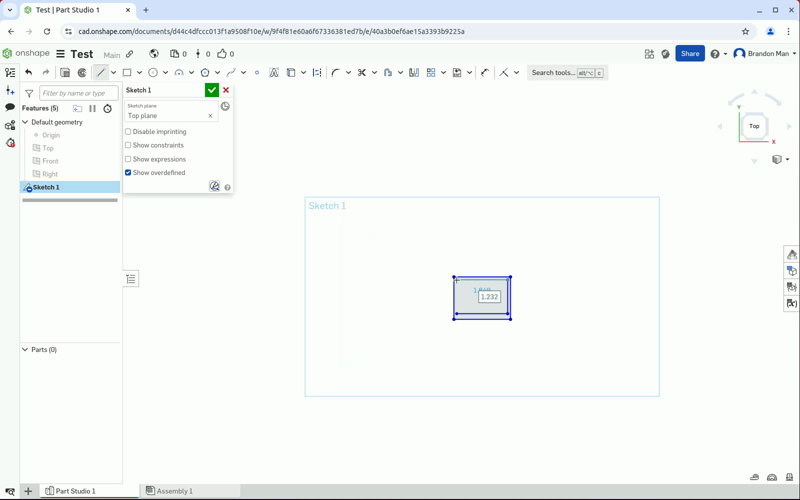
scroll(6)
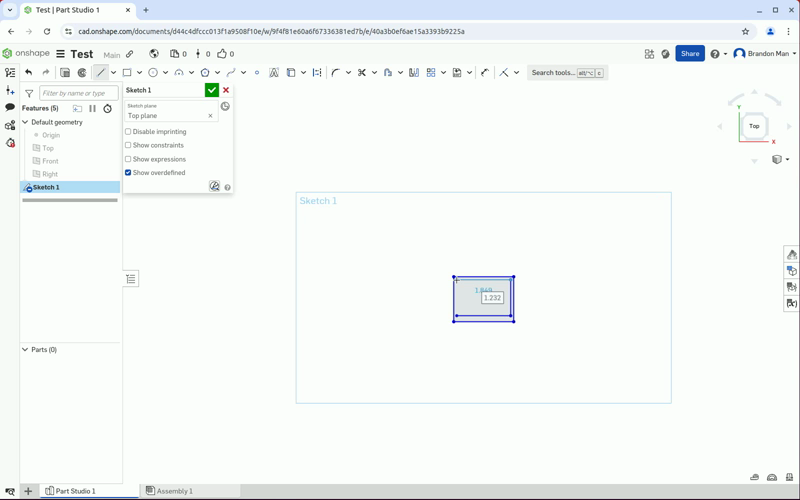
scroll(6)
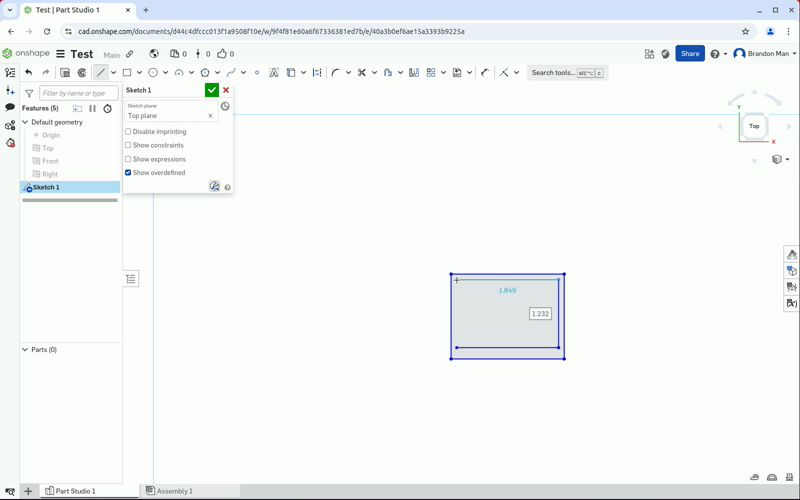
click(456, 279)
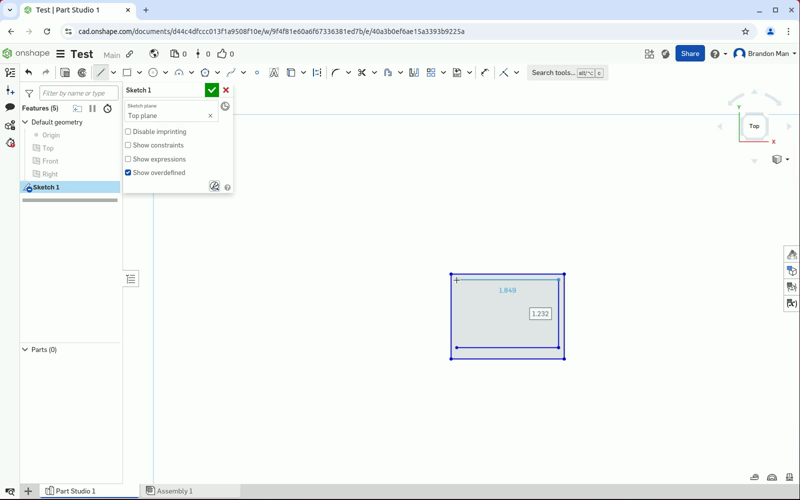
scroll(-6)
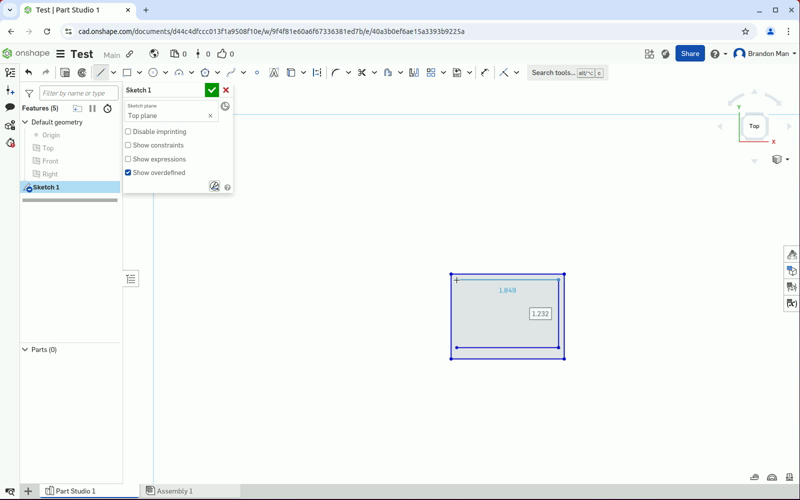
scroll(-6)
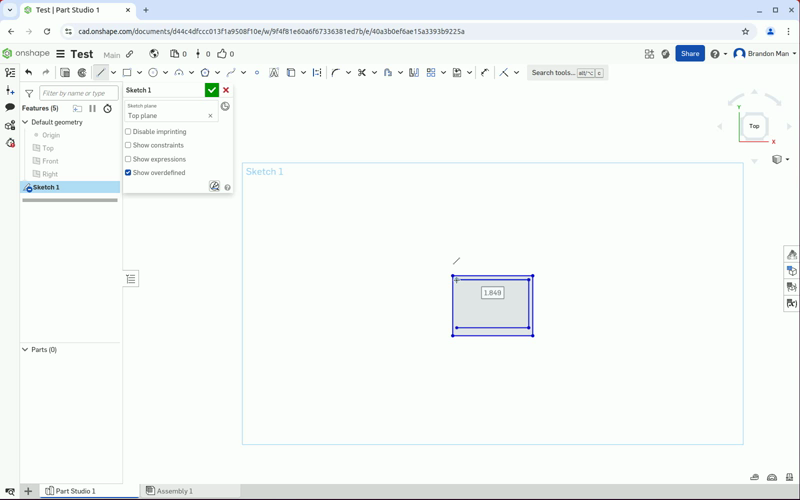
scroll(-6)
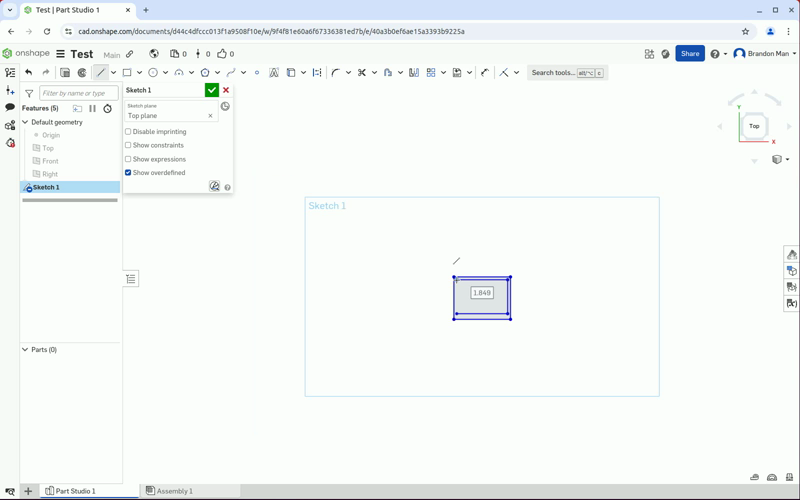
scroll(-6)
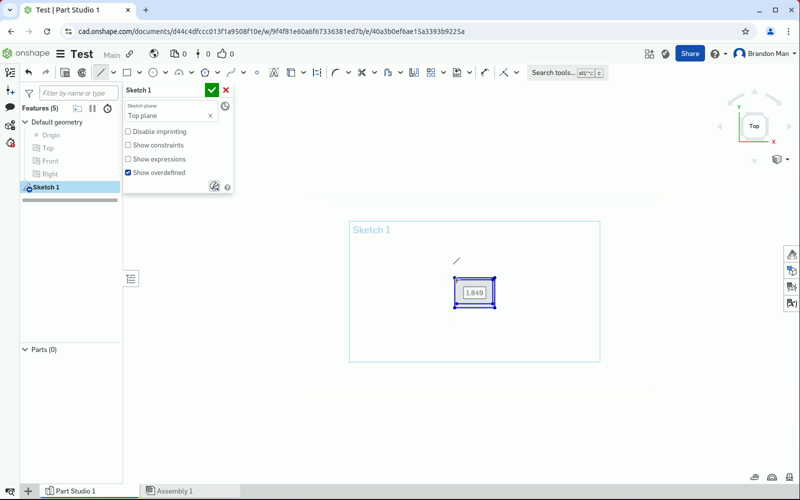
scroll(-6)
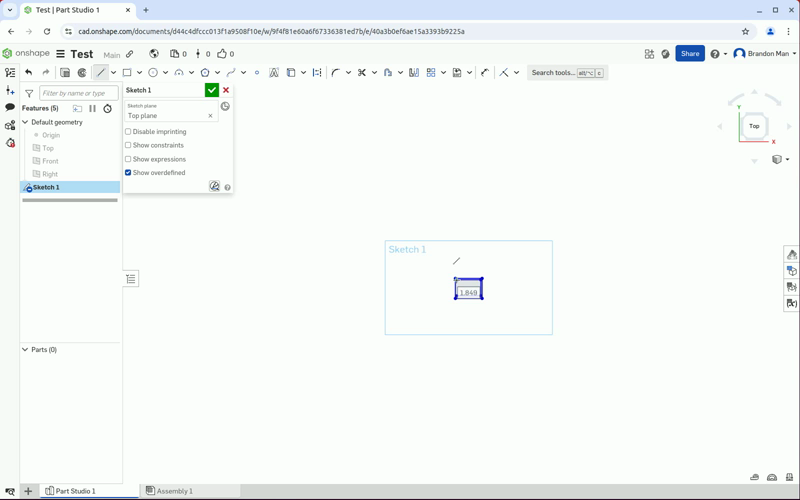
scroll(-6)
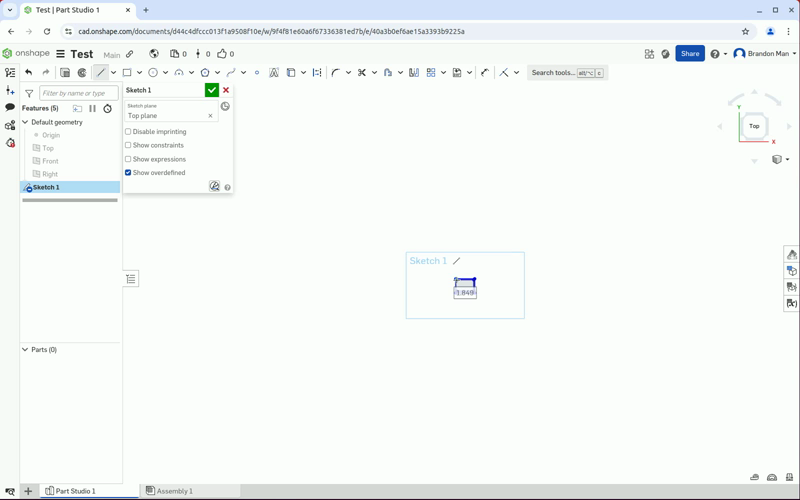
scroll(-6)
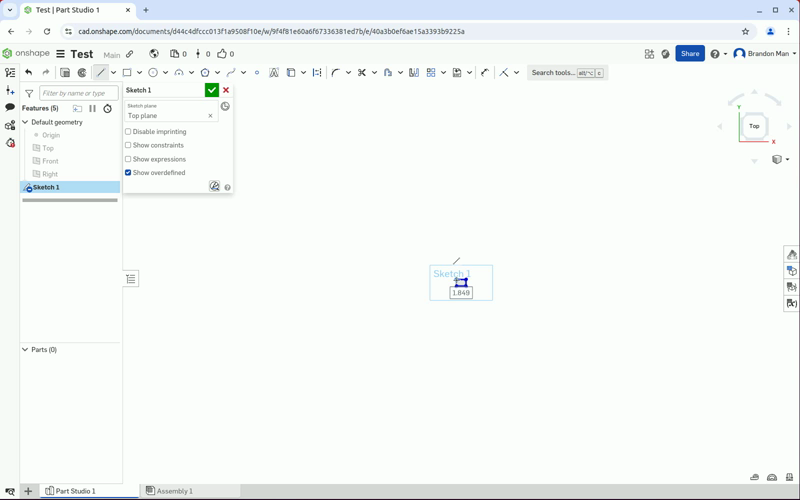
key_up(shift)
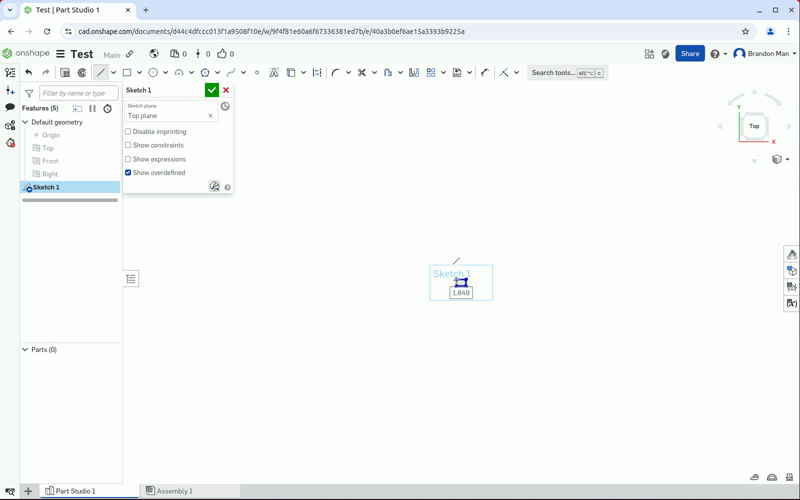
mouse_move(486, 279)
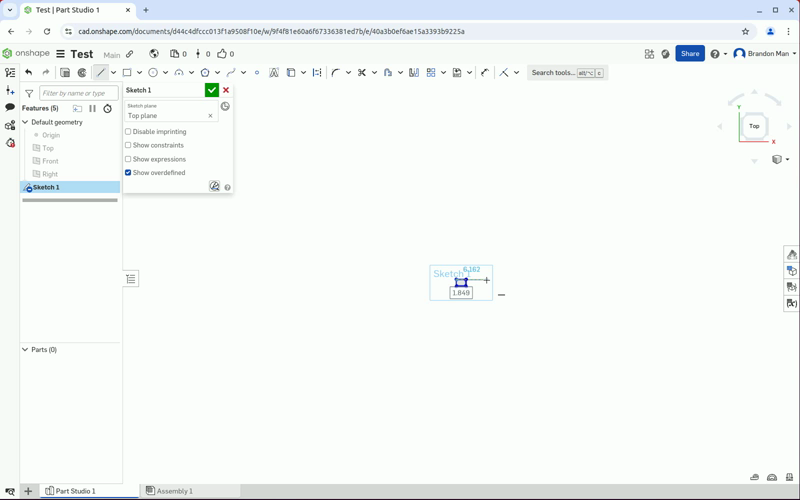
key_down(shift)
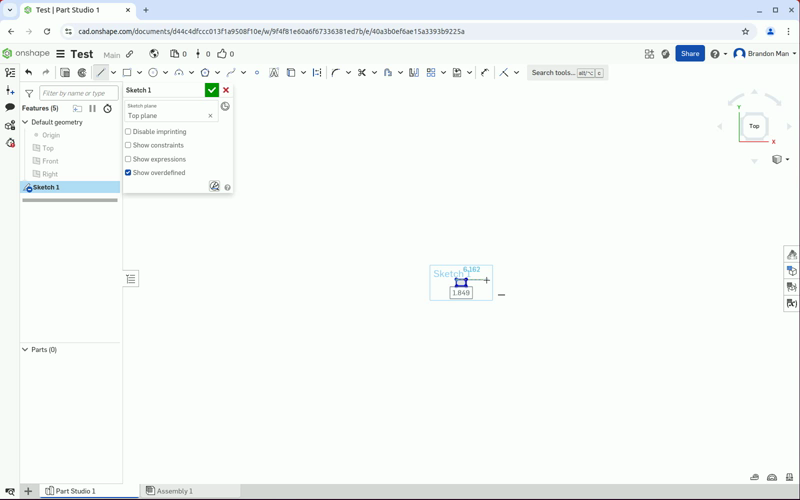
mouse_move(456, 285)
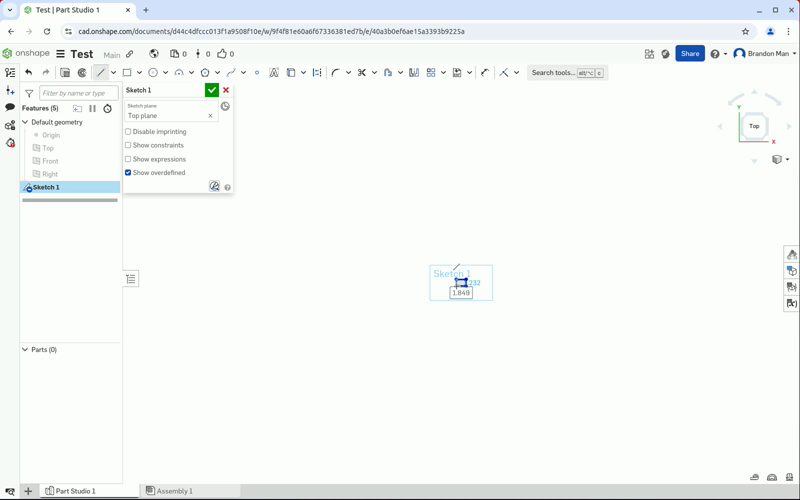
scroll(6)
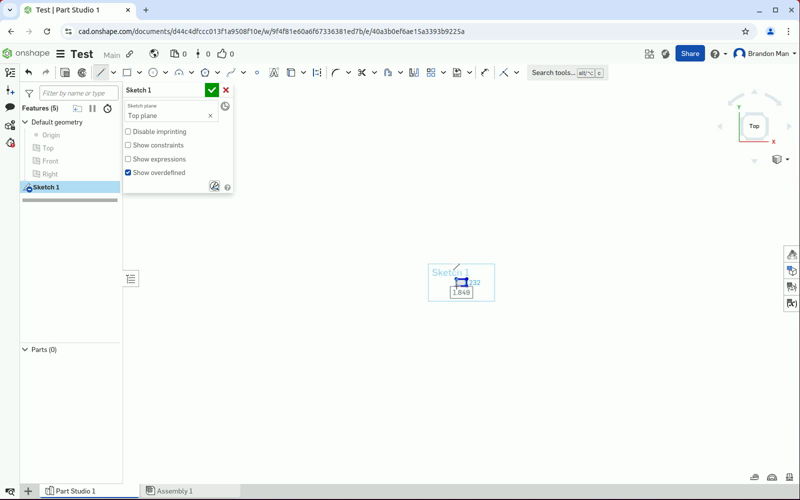
scroll(6)
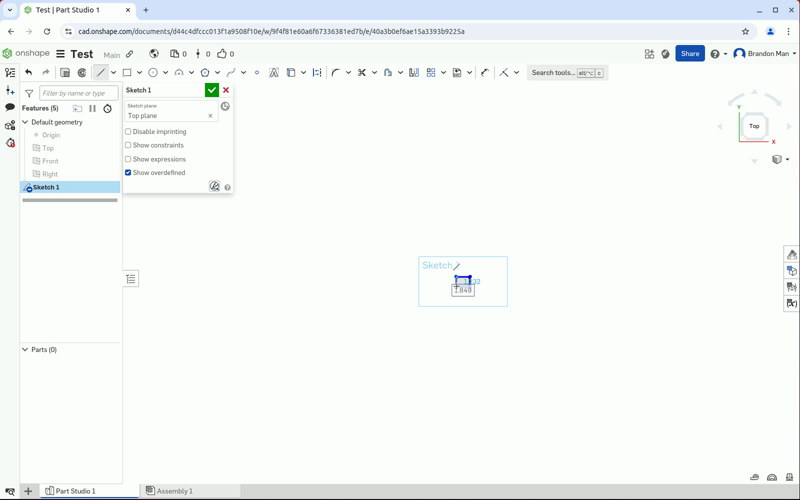
scroll(6)
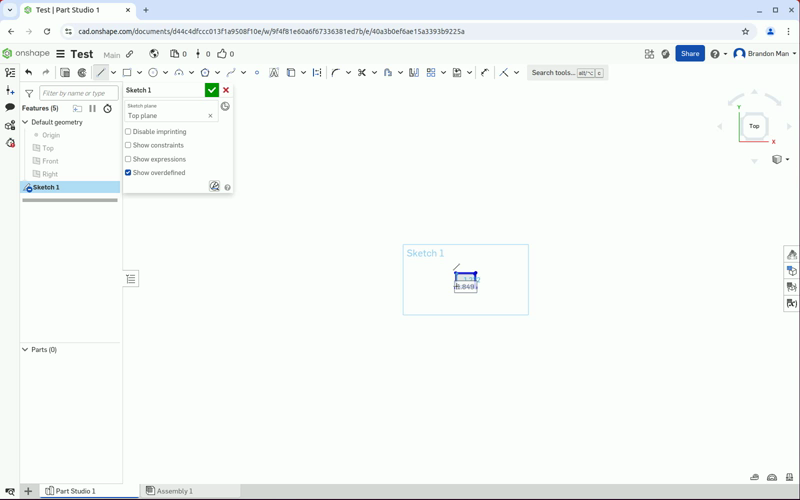
scroll(6)
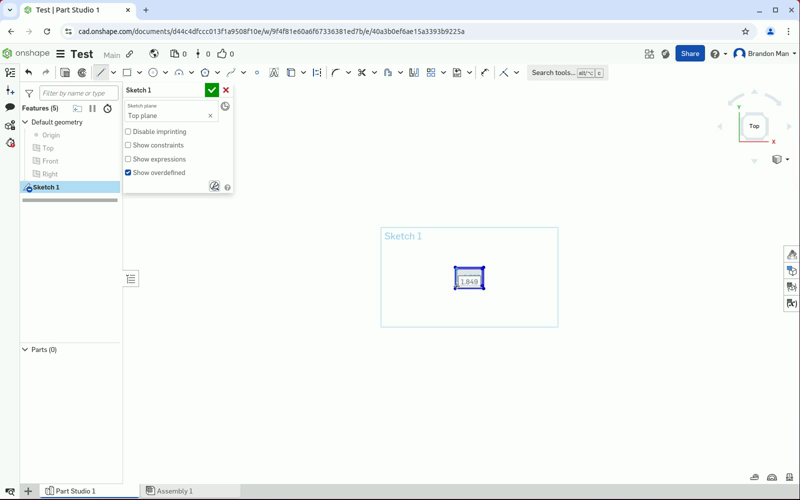
scroll(6)
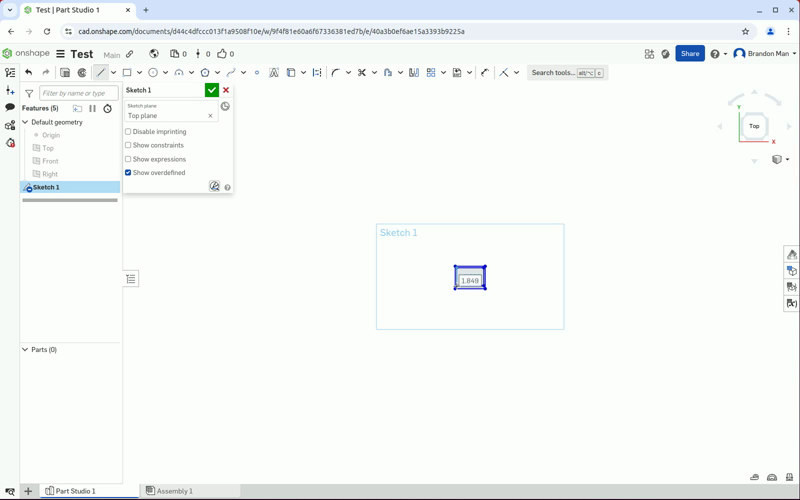
scroll(6)
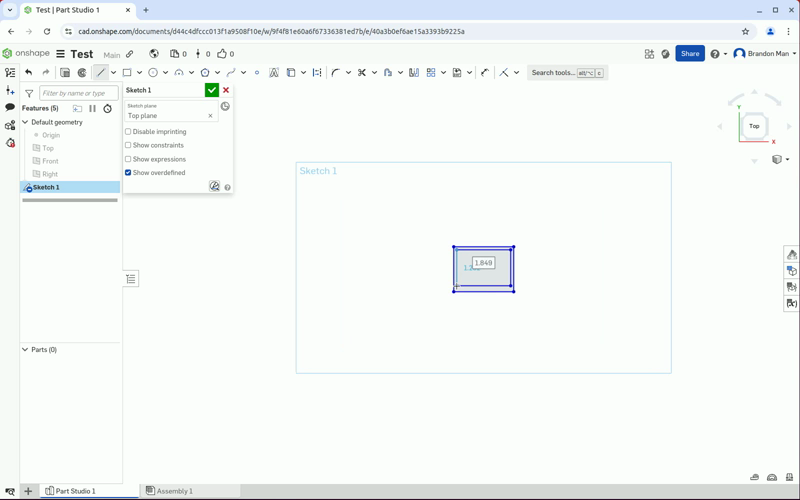
scroll(6)
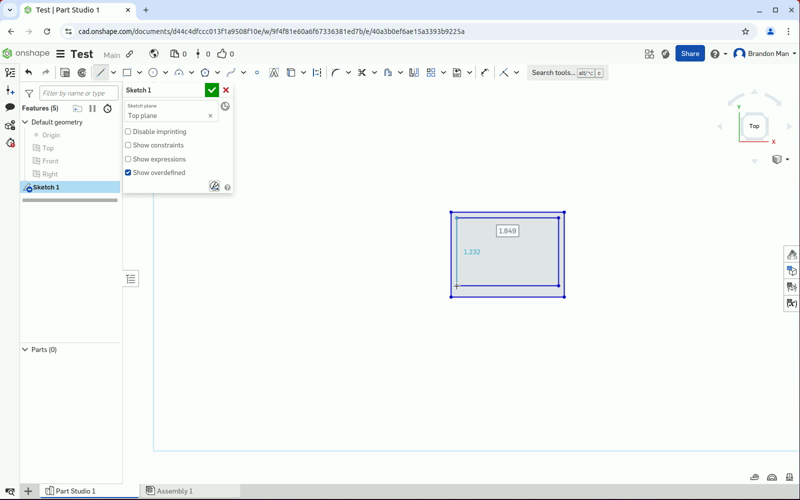
key_up(shift)
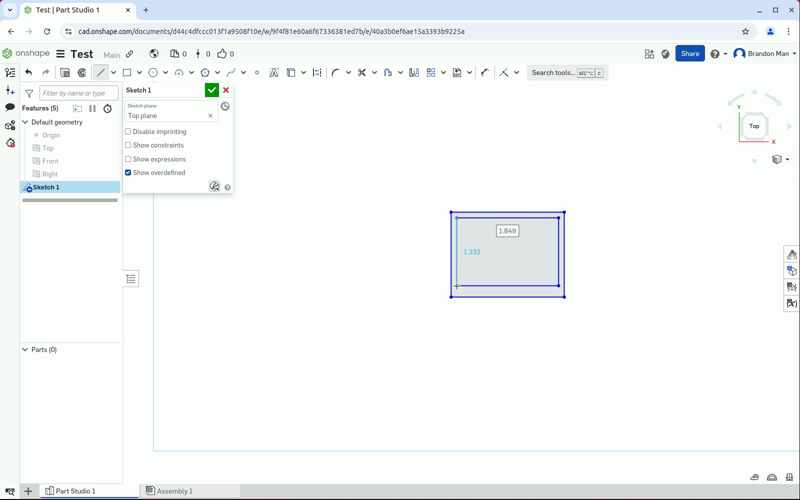
click(456, 285)
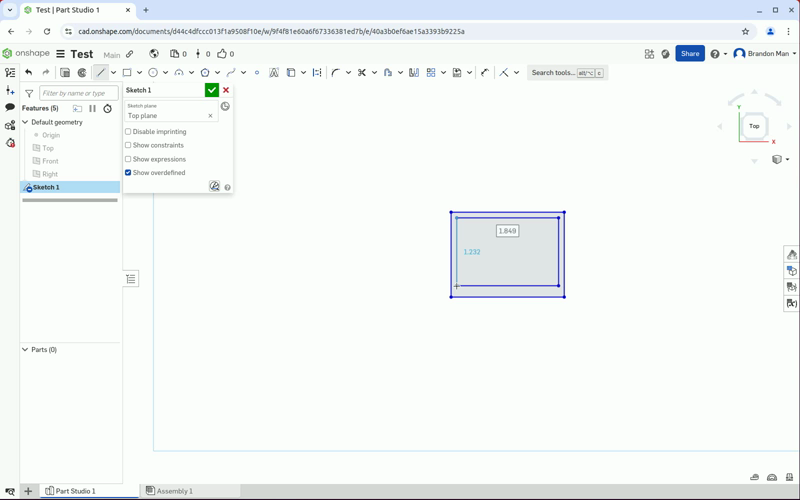
scroll(-6)
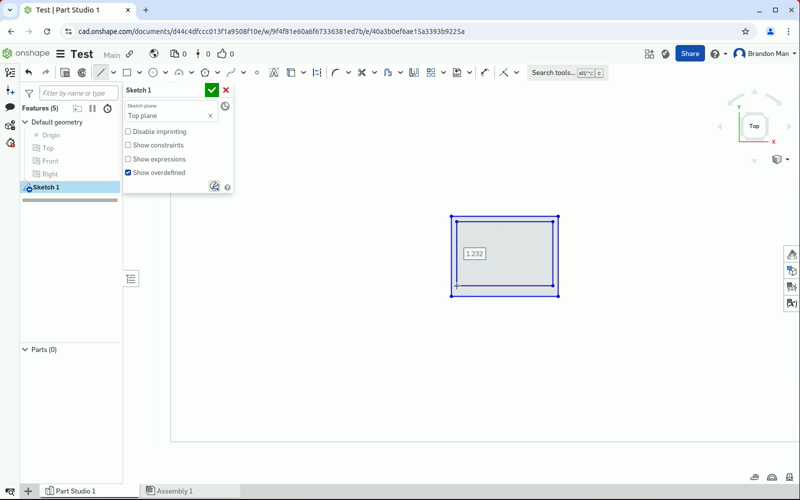
scroll(-6)
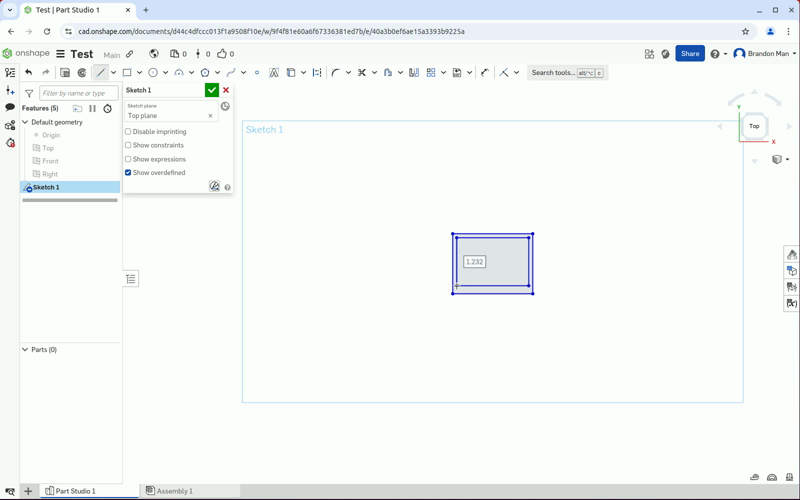
scroll(-6)
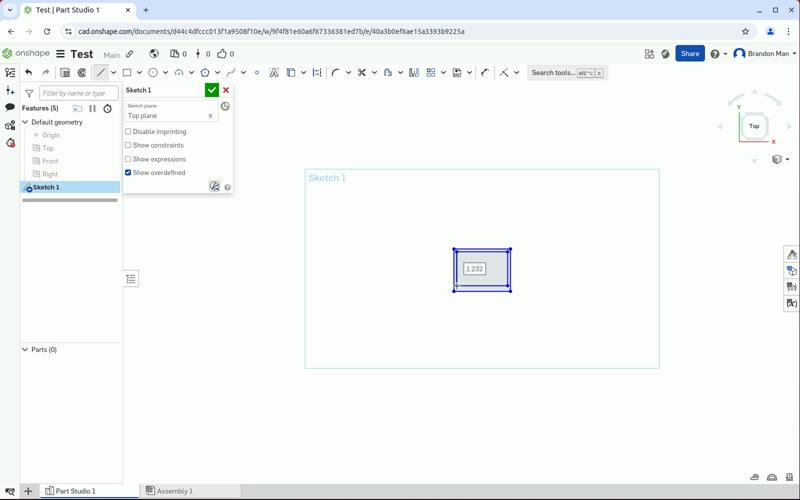
scroll(-6)
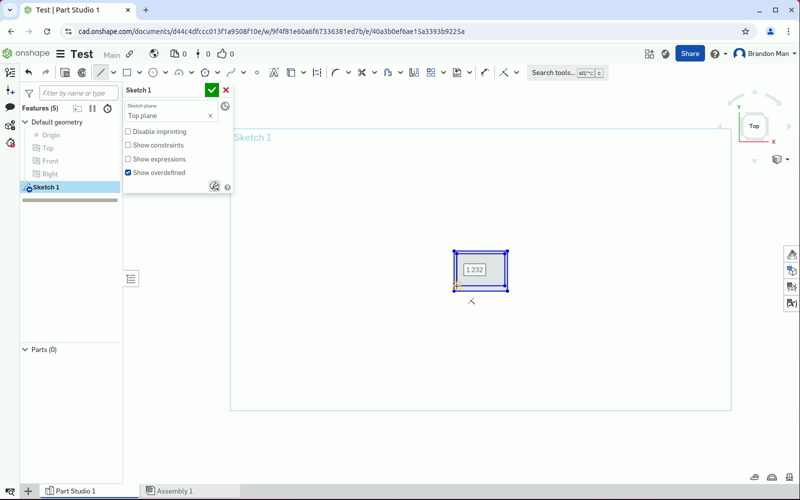
scroll(-6)
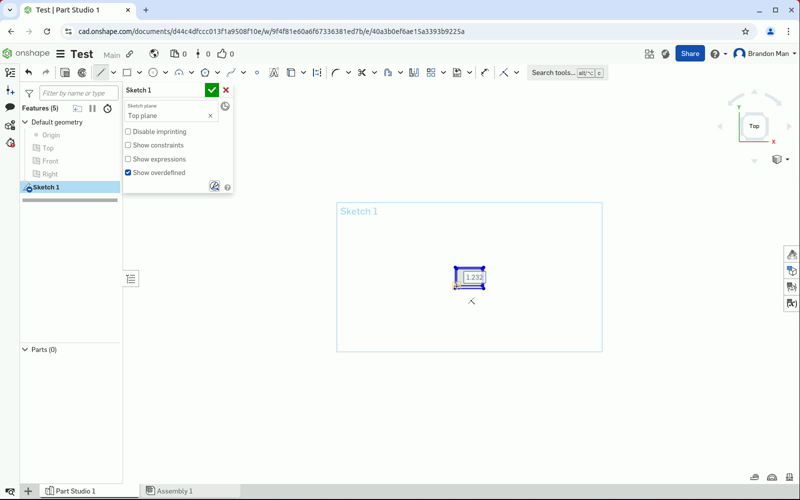
scroll(-6)
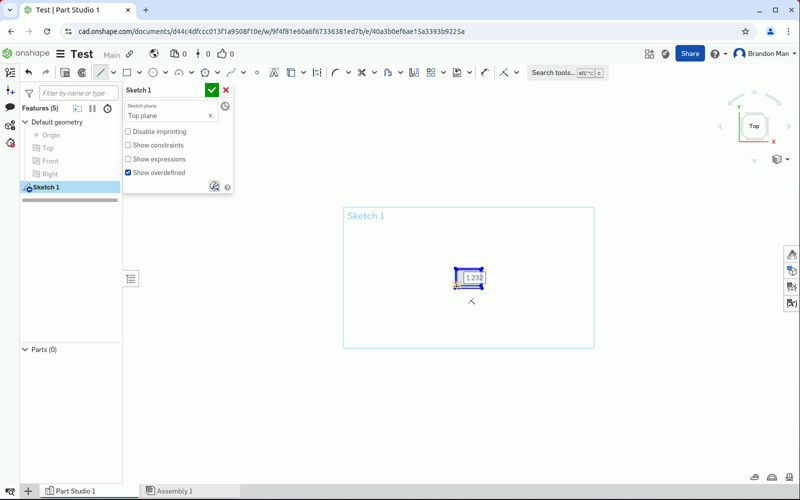
scroll(-6)
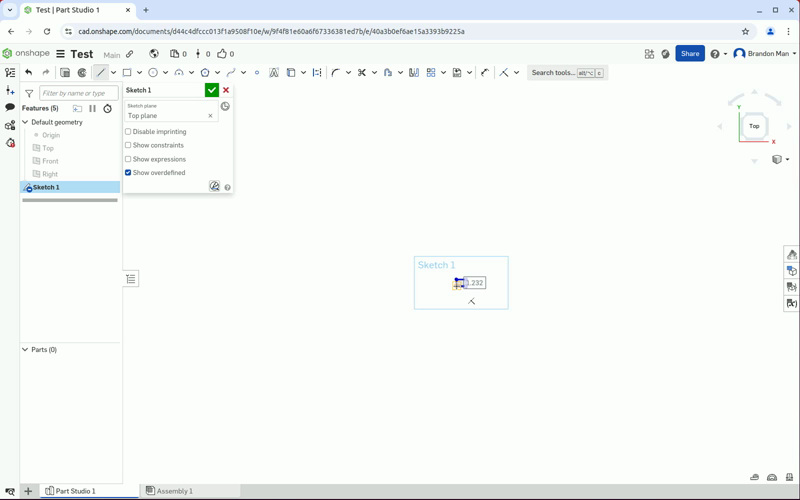
key(esc)
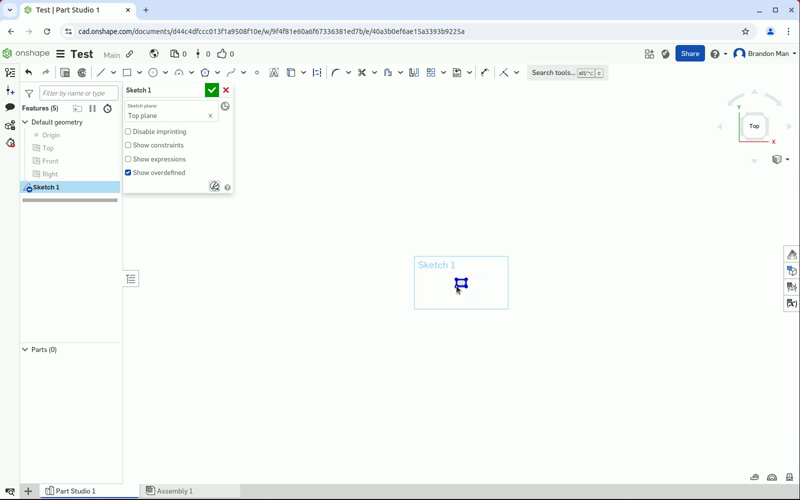
mouse_move(465, 286)
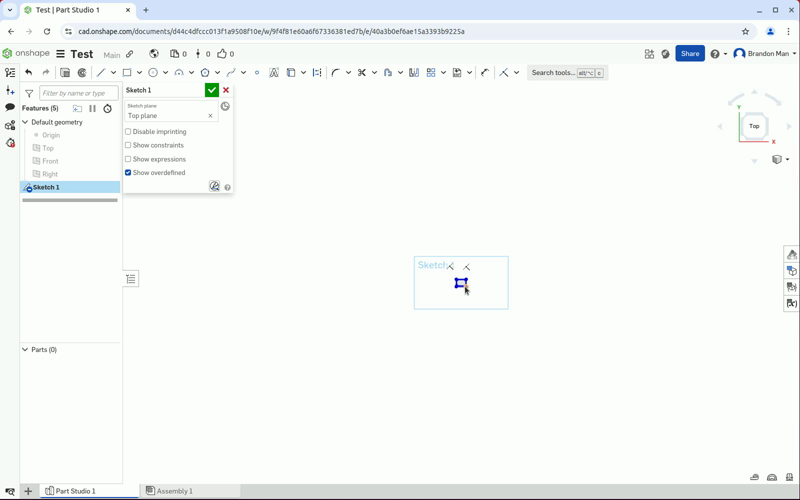
scroll(6)
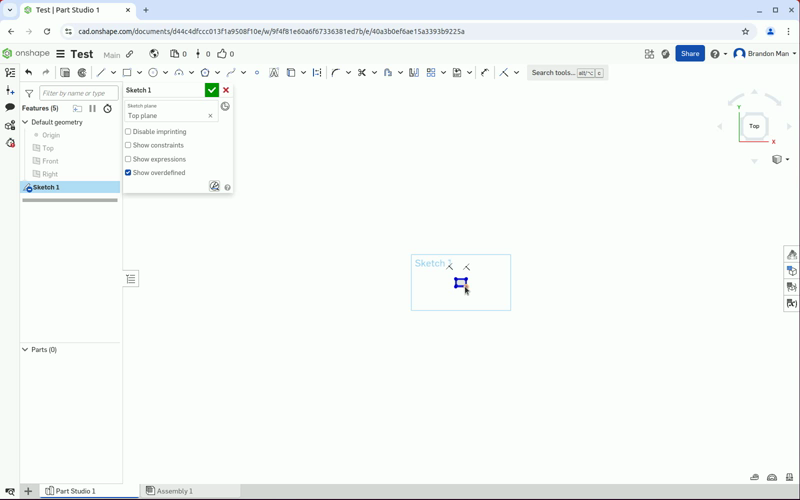
scroll(6)
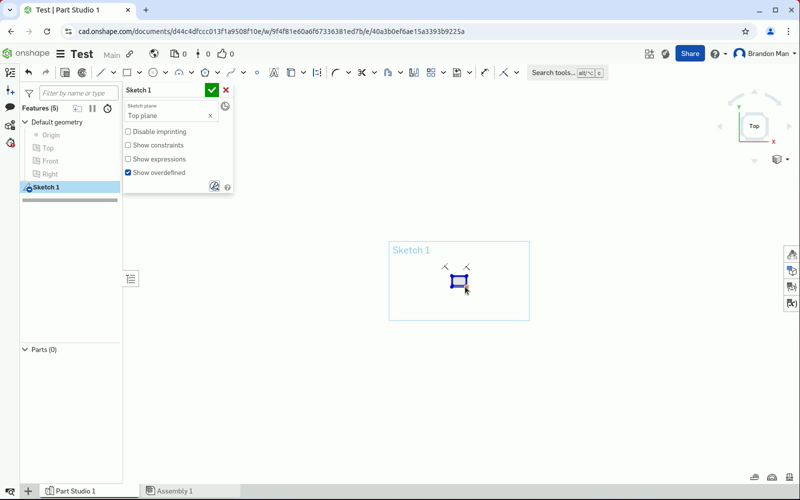
scroll(6)
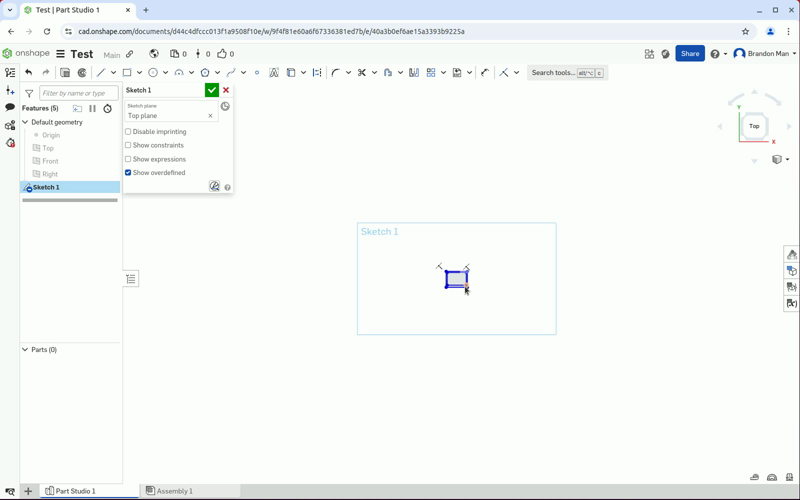
scroll(6)
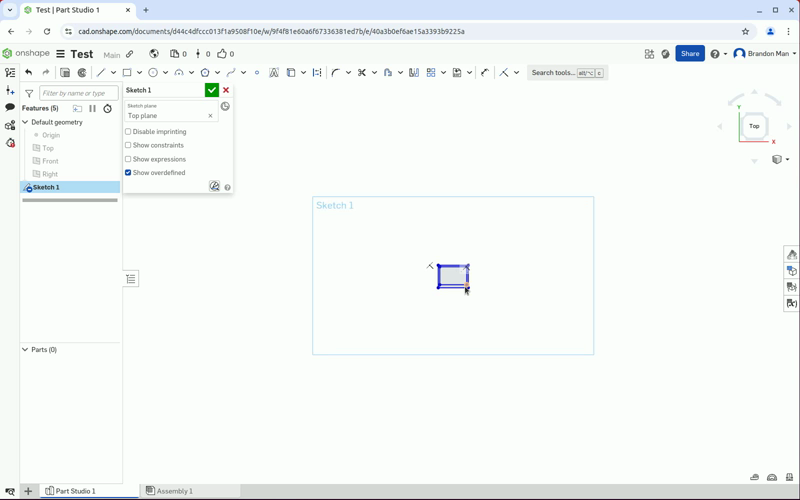
scroll(6)
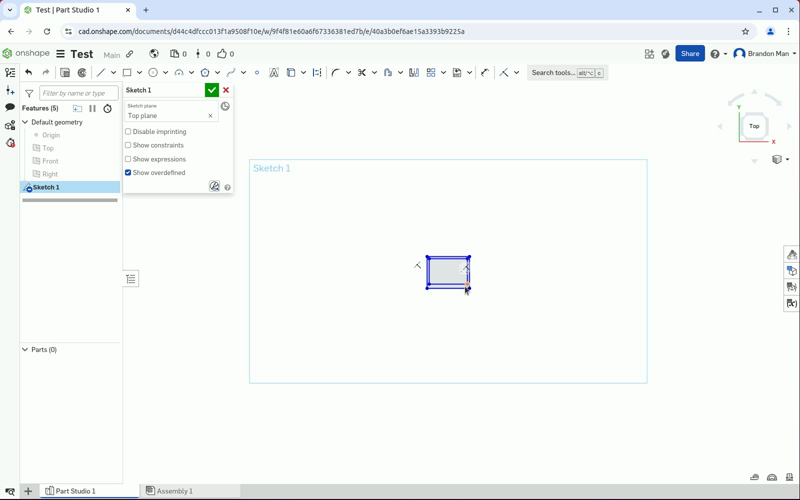
scroll(6)
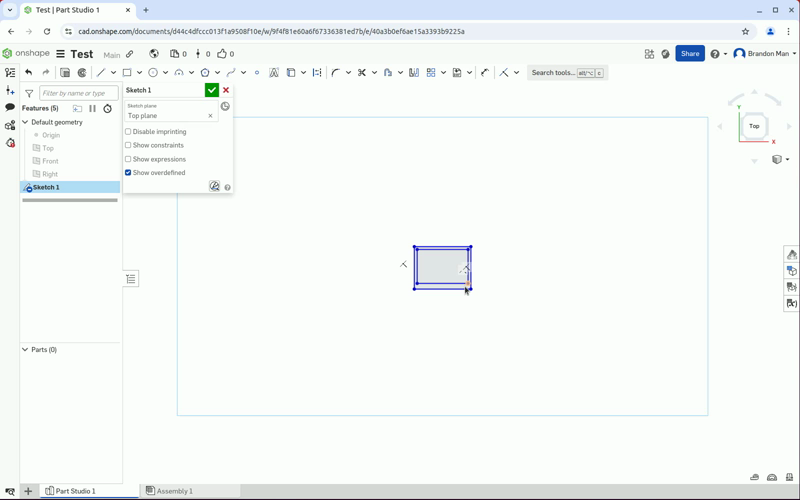
scroll(6)
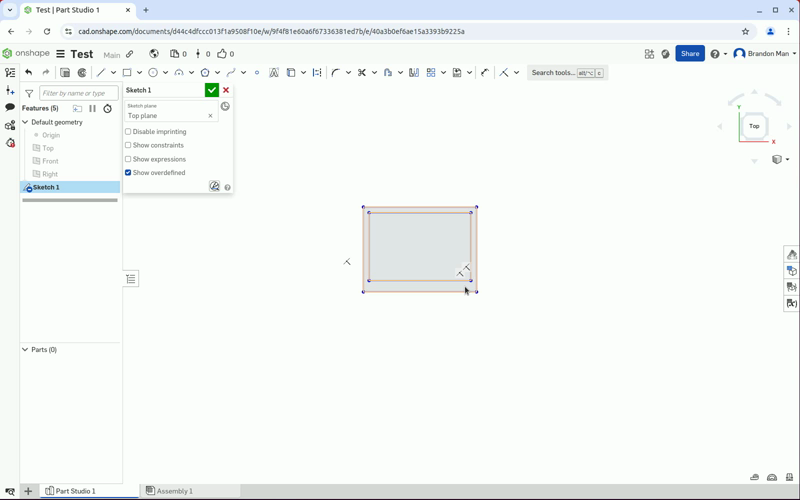
click(465, 286)
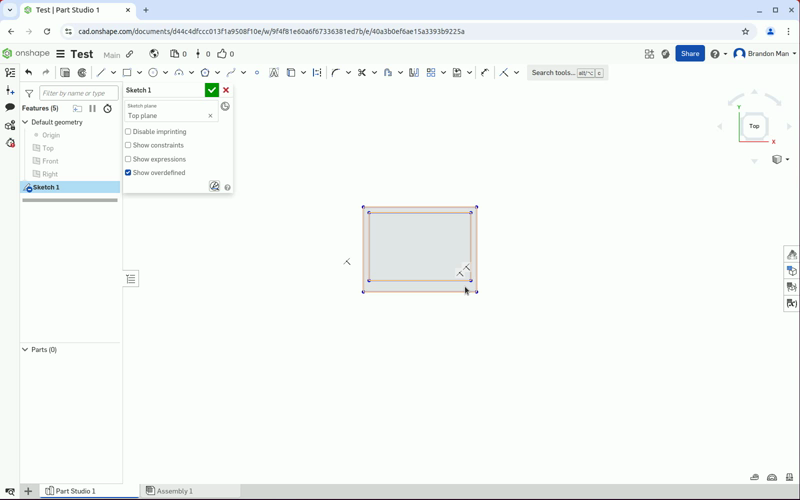
scroll(-6)
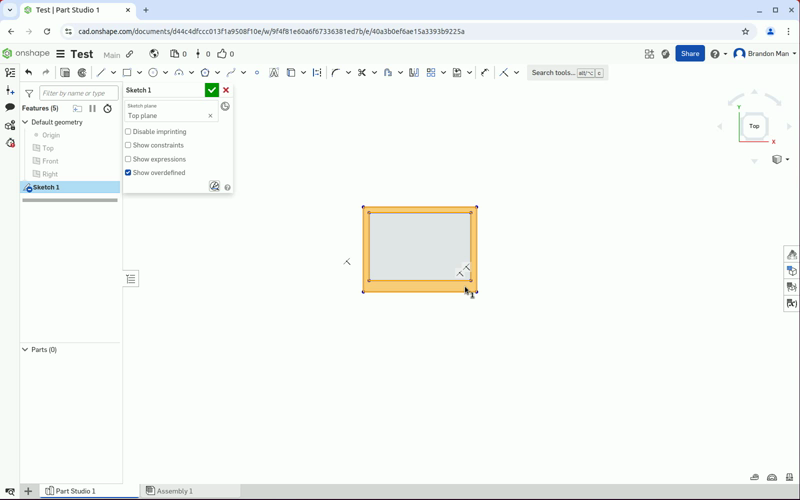
scroll(-6)
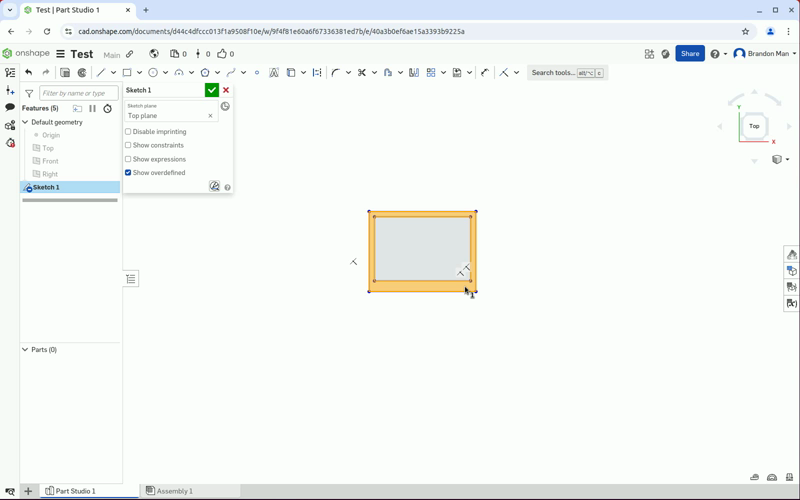
scroll(-6)
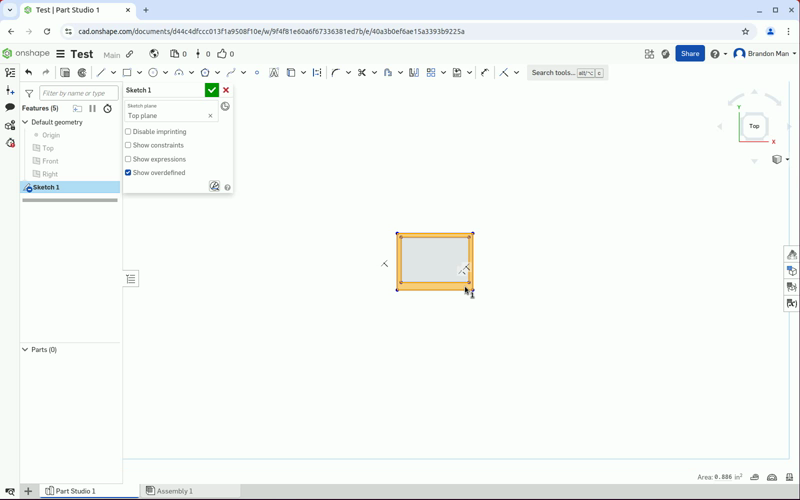
scroll(-6)
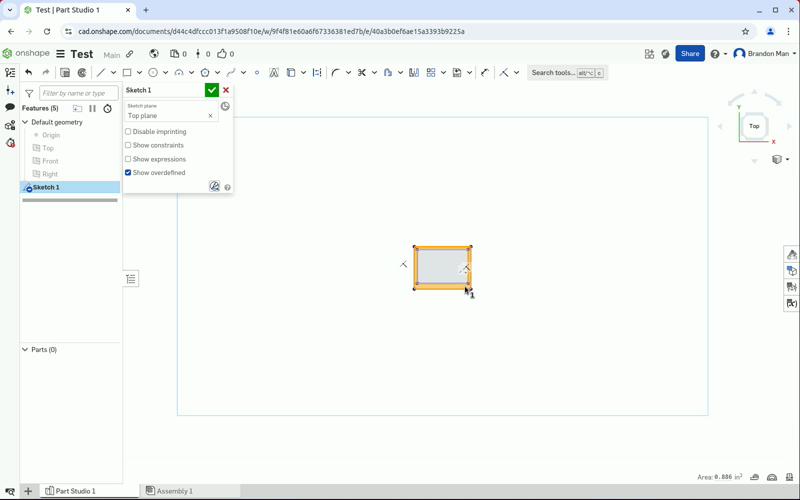
scroll(-6)
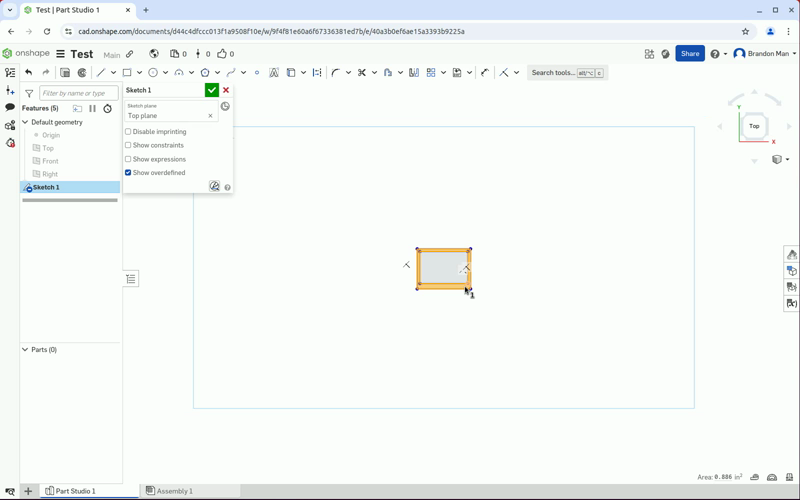
scroll(-6)
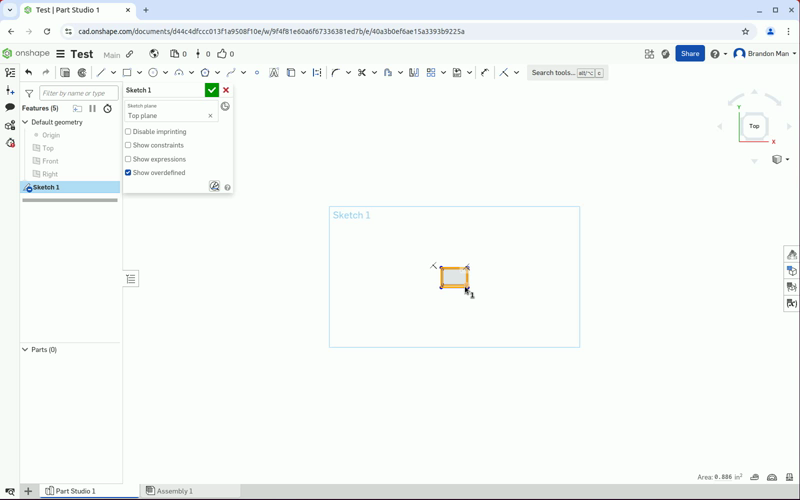
scroll(-6)
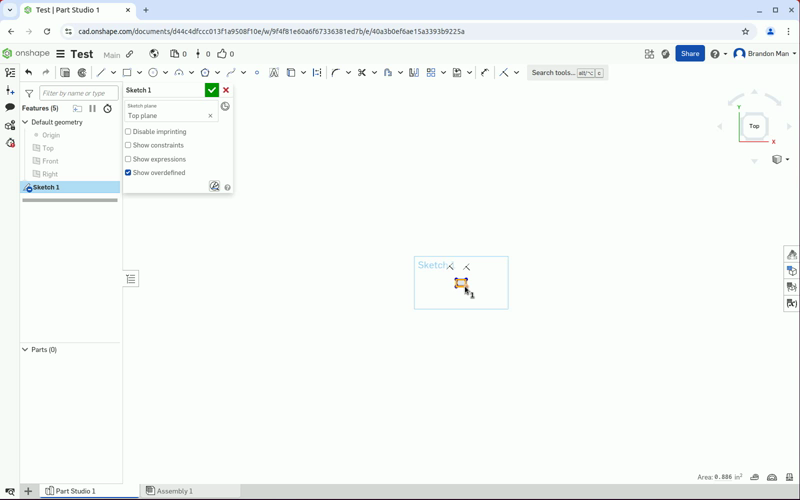
mouse_move(73, 352)
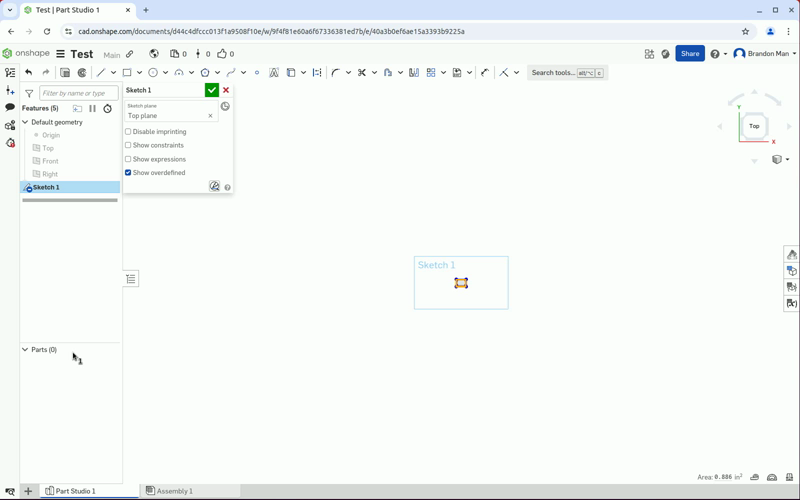
key(shift+y)
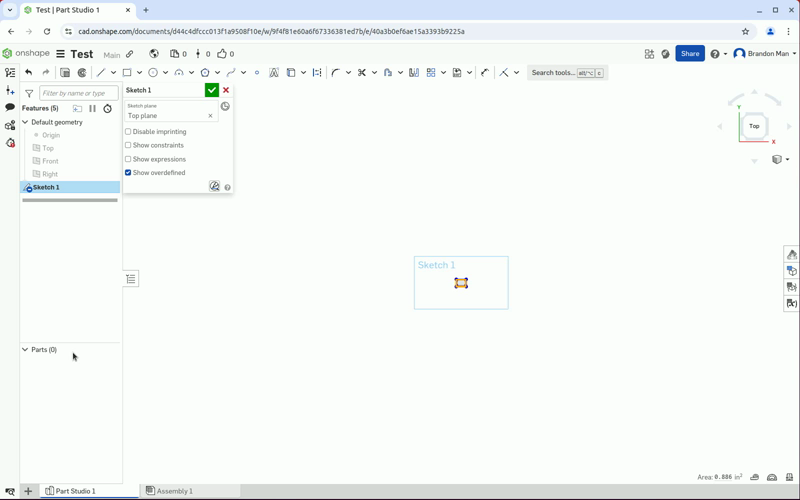
key(shift+e)
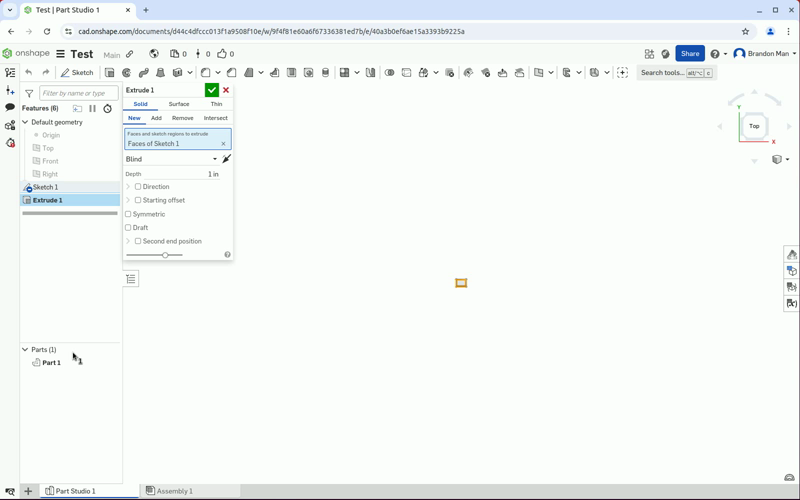
mouse_move(143, 106)
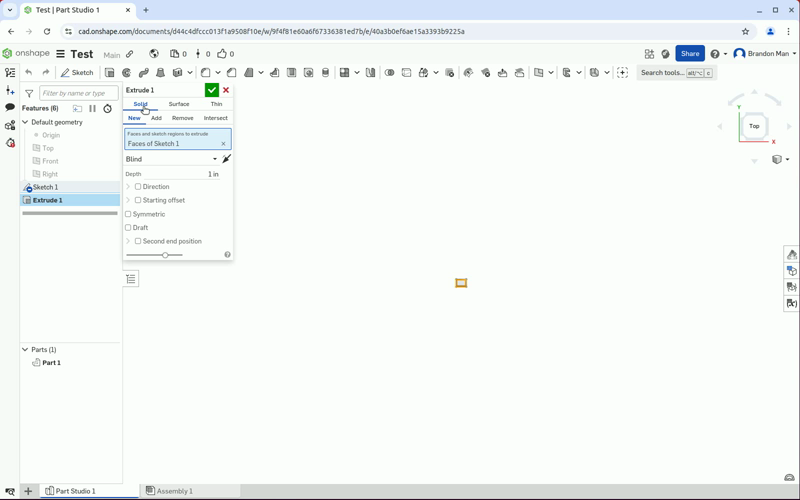
click(143, 106)
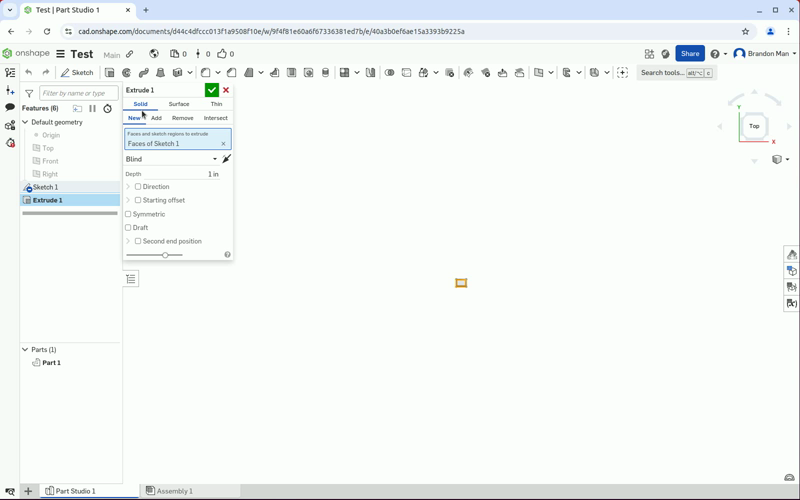
mouse_move(137, 120)
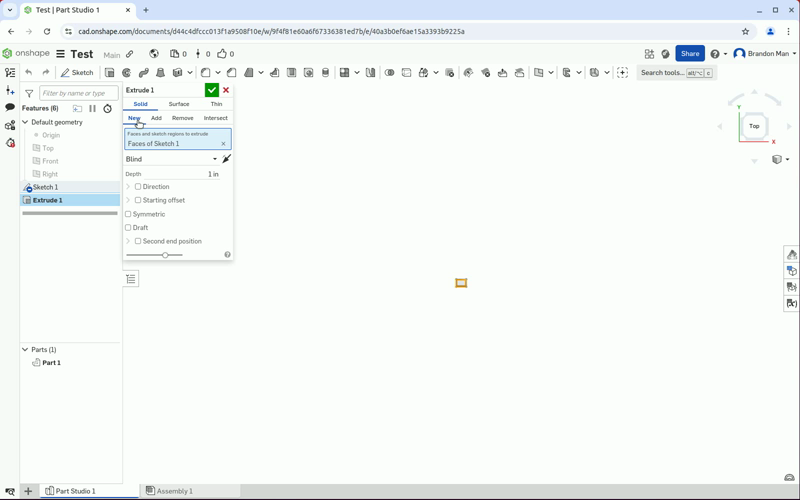
click(137, 120)
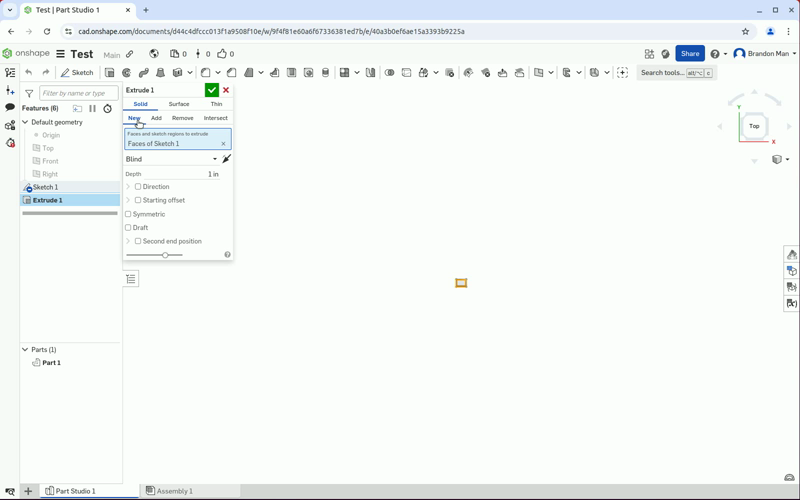
key(tab, 4)
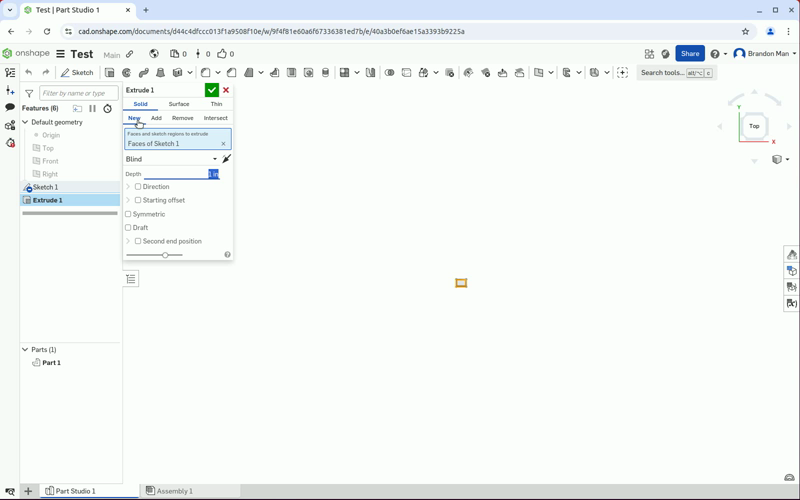
text(23.108)
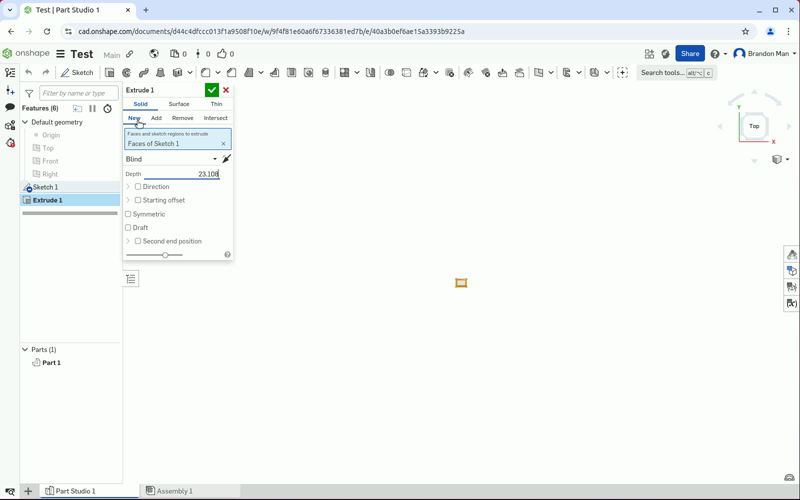
key(enter)
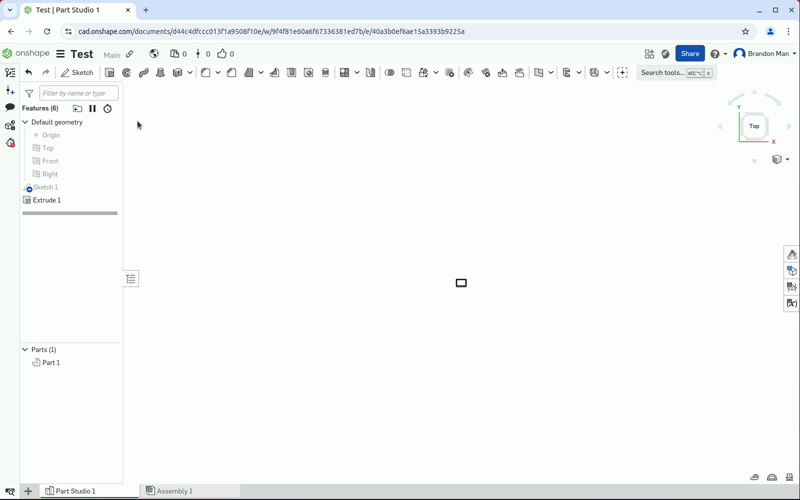
key(shift+h)
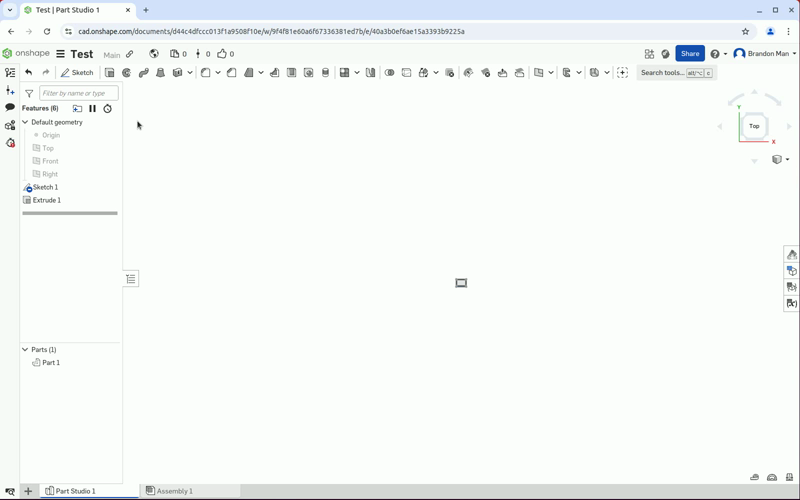
key(shift+h)
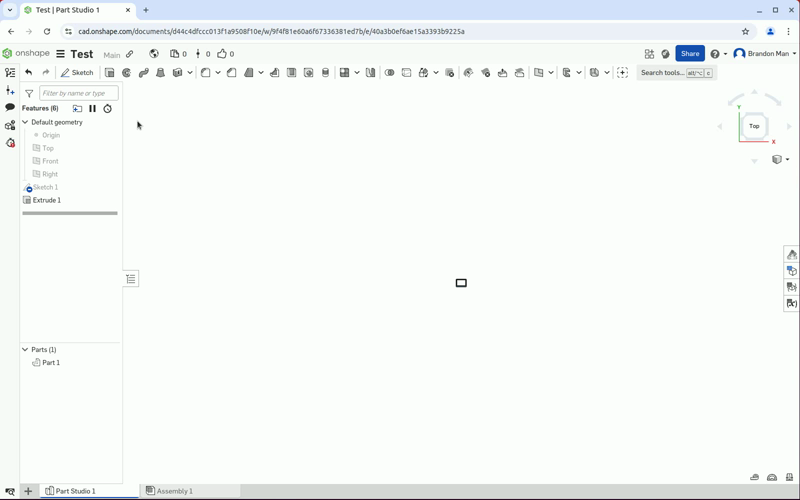
mouse_move(73, 189)
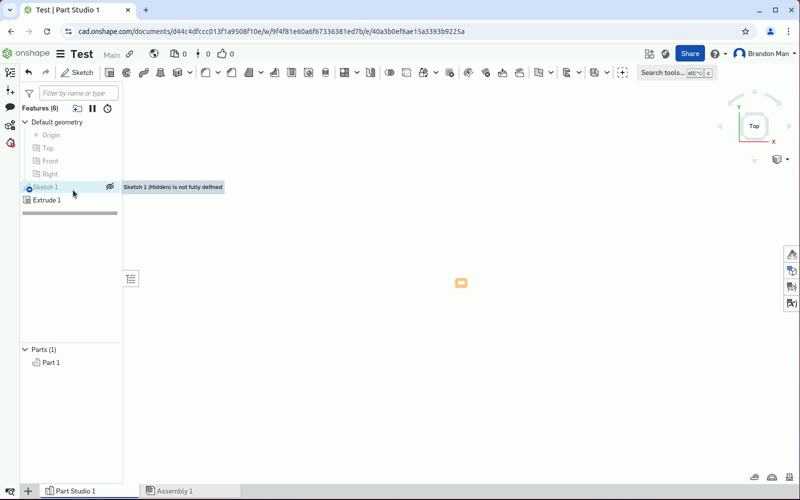
click(73, 189)
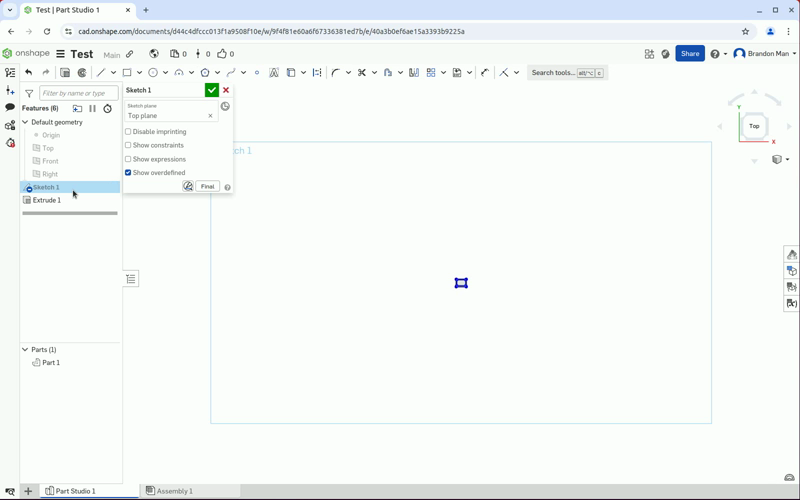
mouse_move(229, 92)
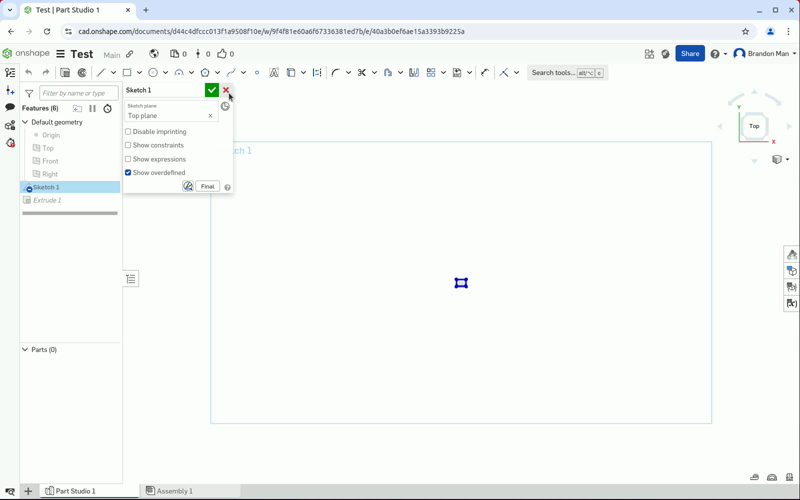
click(229, 92)
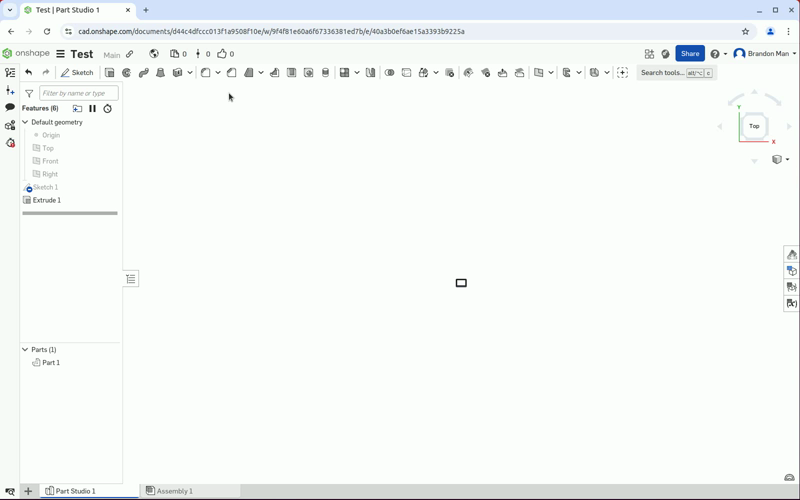
mouse_move(73, 352)
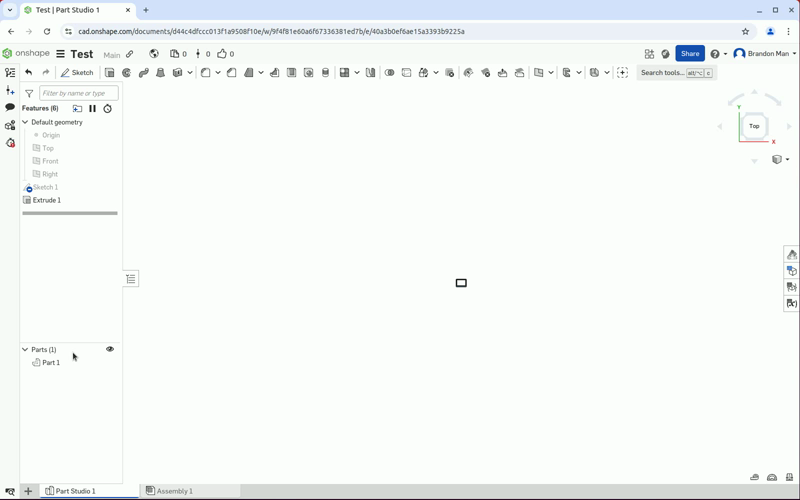
key(y)
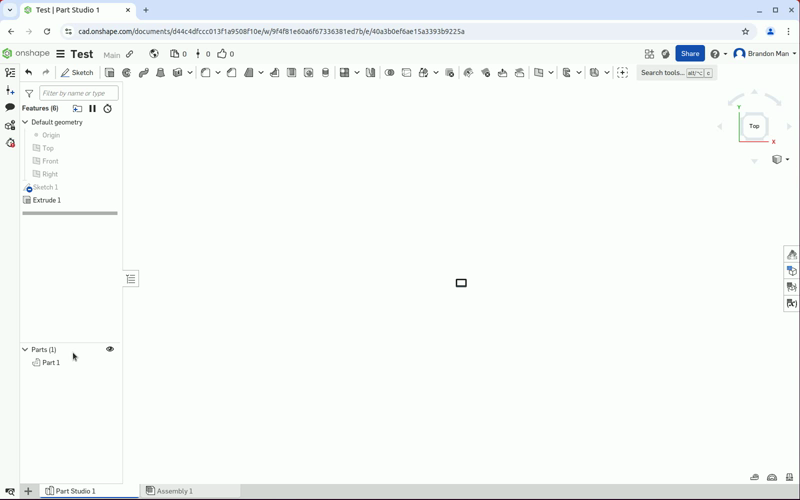
key(shift+p)
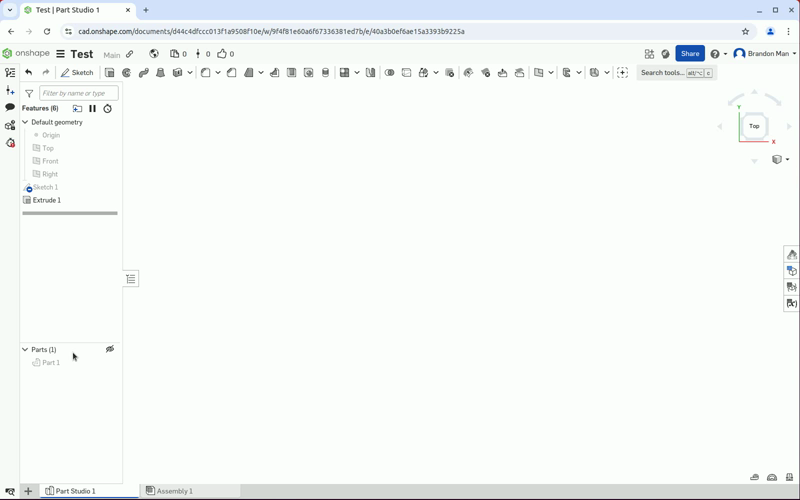
key(space)
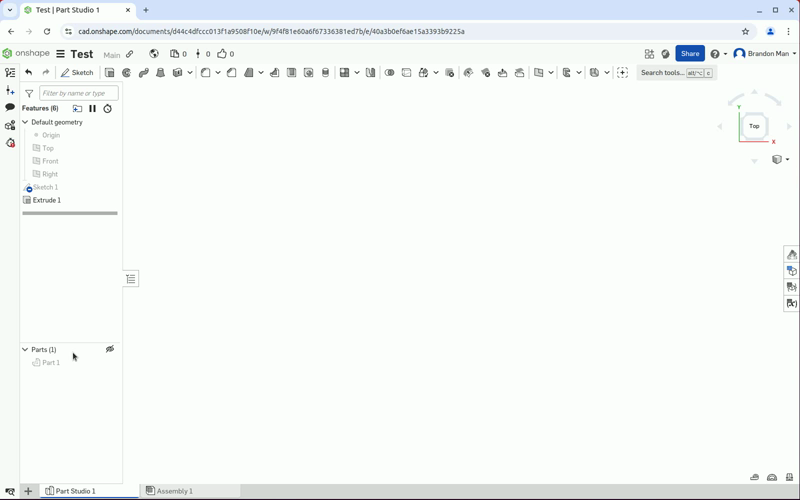
key_down(shift)
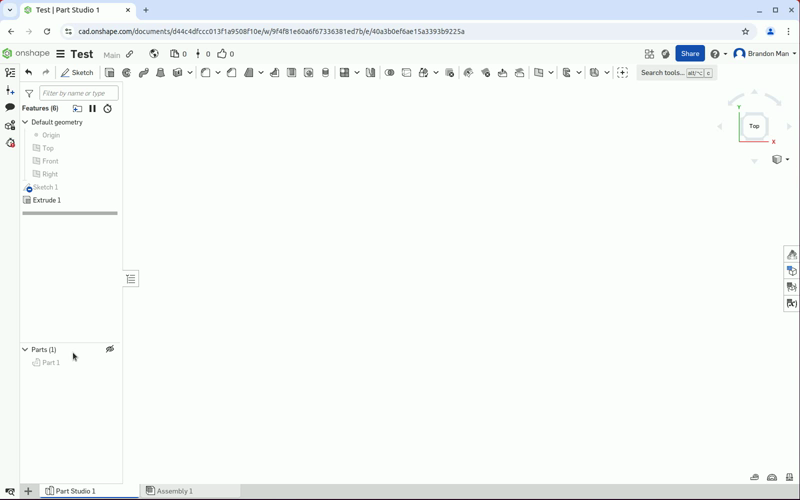
key(up)
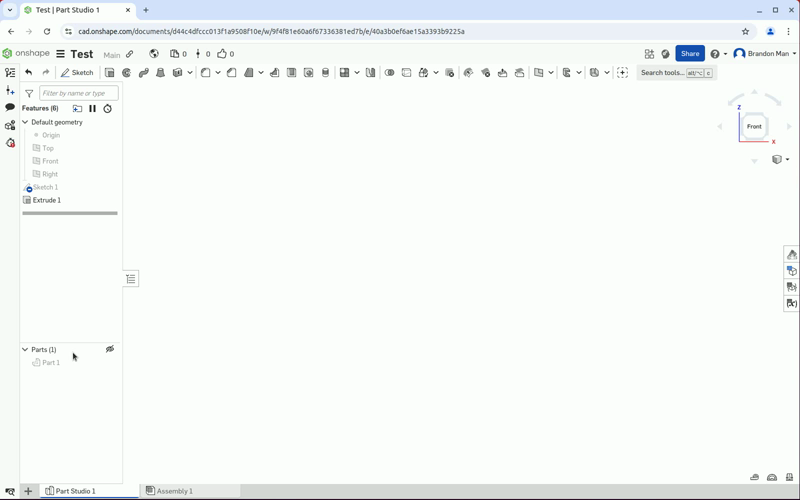
key_up(shift)
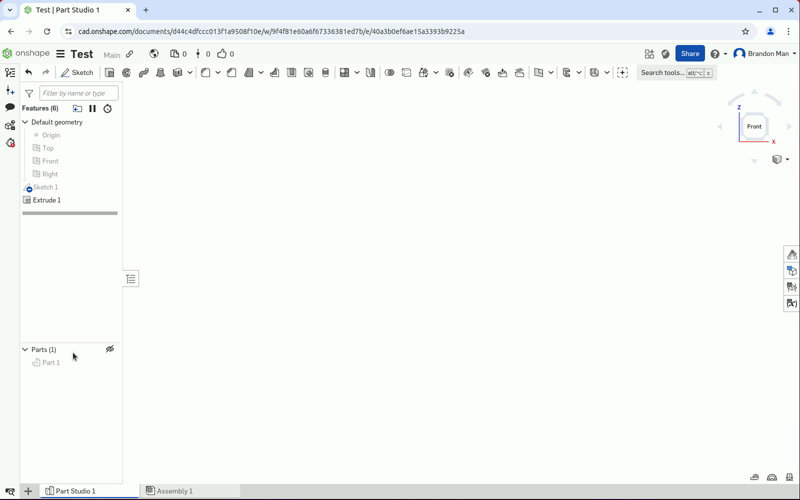
mouse_move(73, 352)
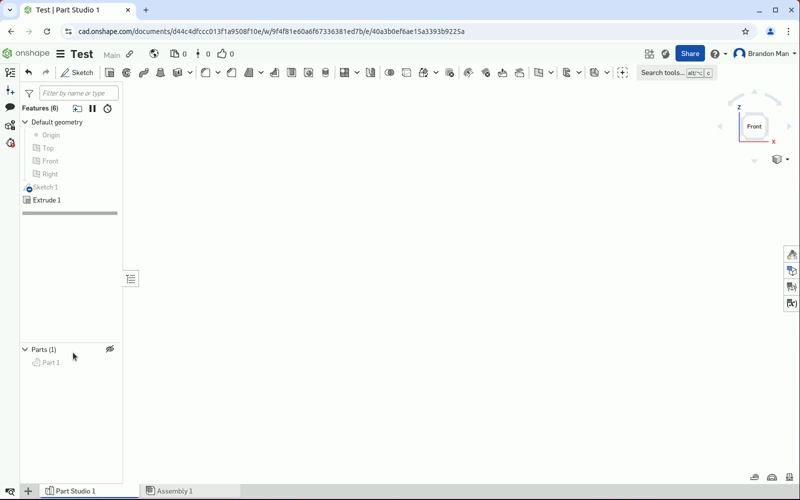
key(shift+y)
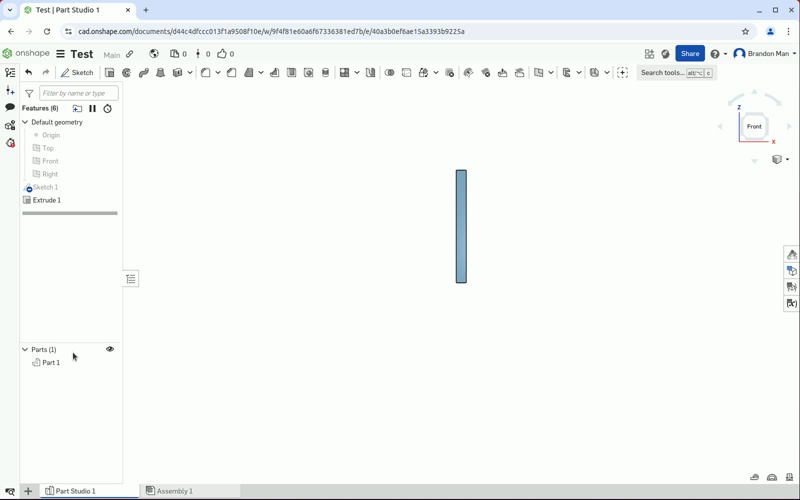
mouse_move(541, 75)
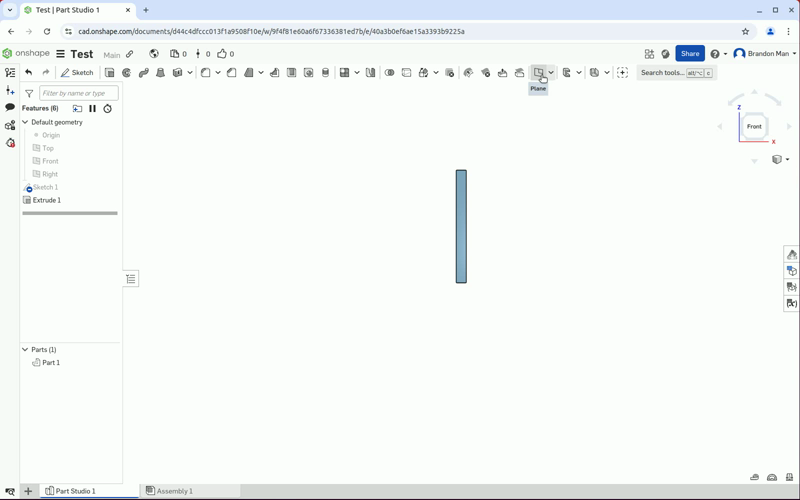
click(541, 75)
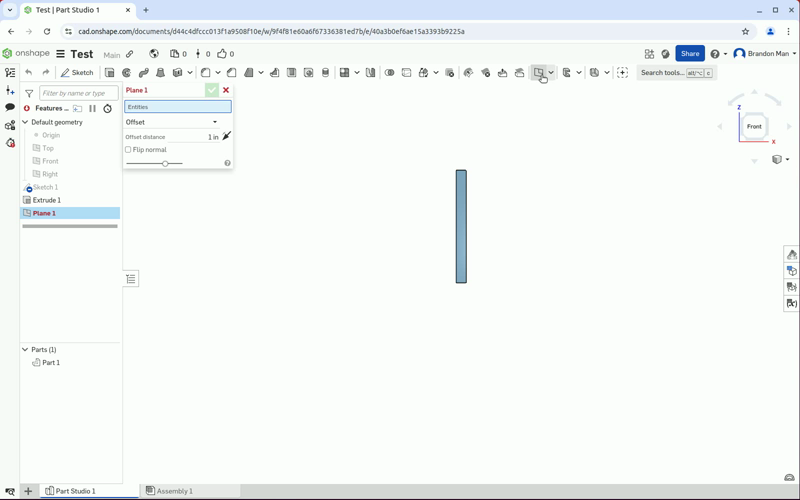
mouse_move(73, 163)
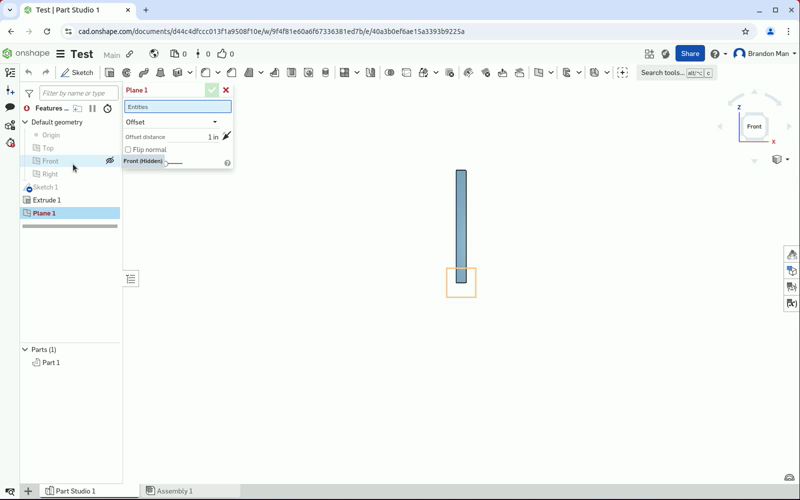
click(73, 163)
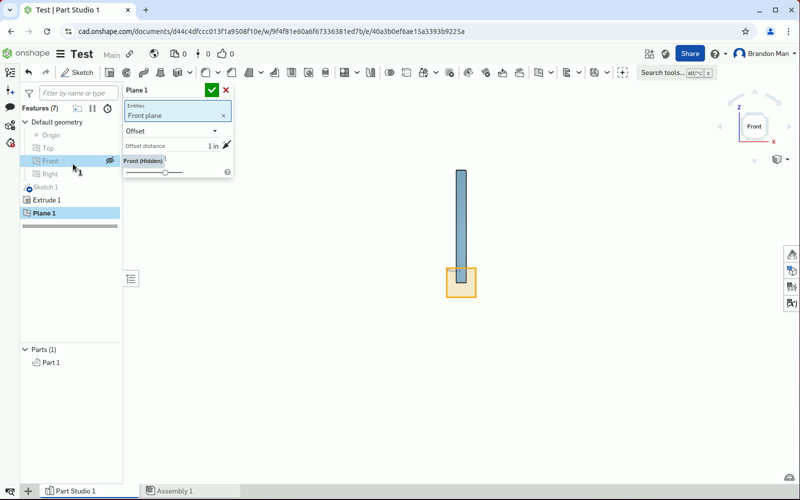
key(tab, 2)
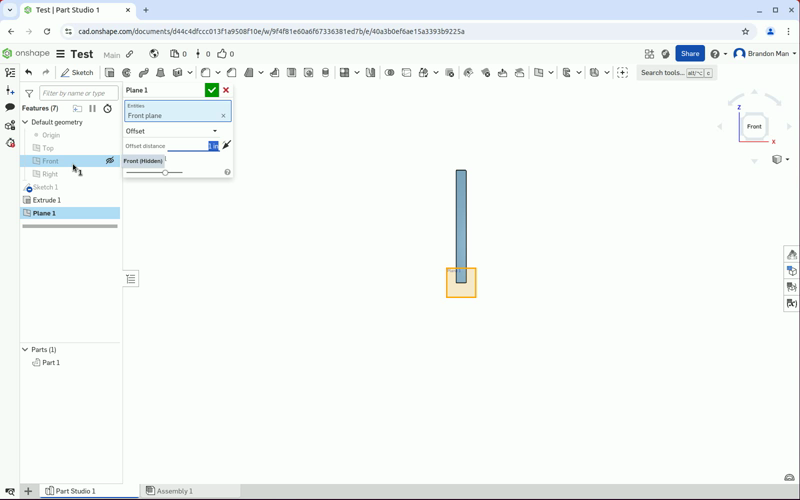
text(0.709)
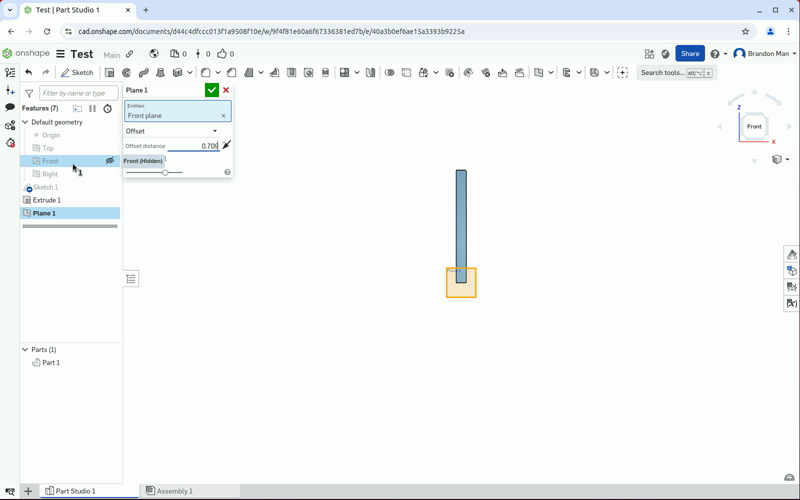
key(enter, 2)
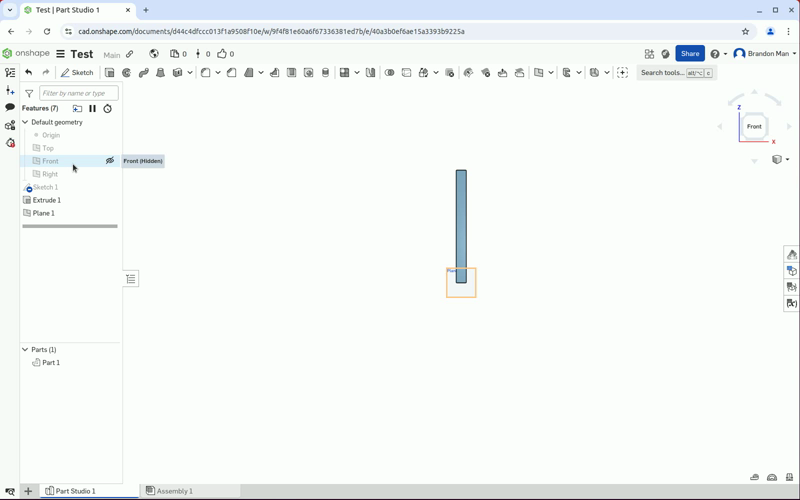
key(shift+s)
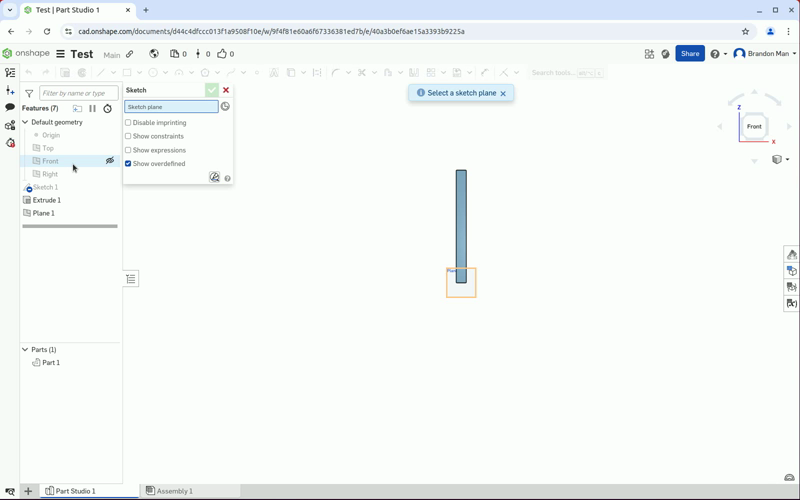
mouse_move(73, 215)
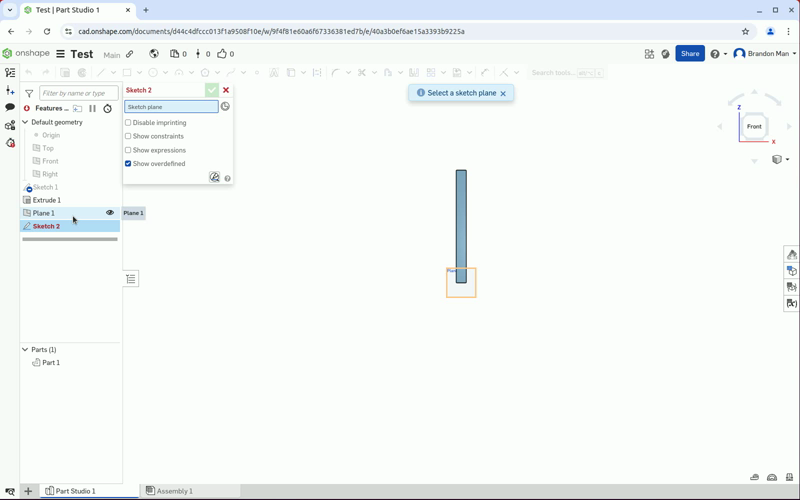
click(73, 215)
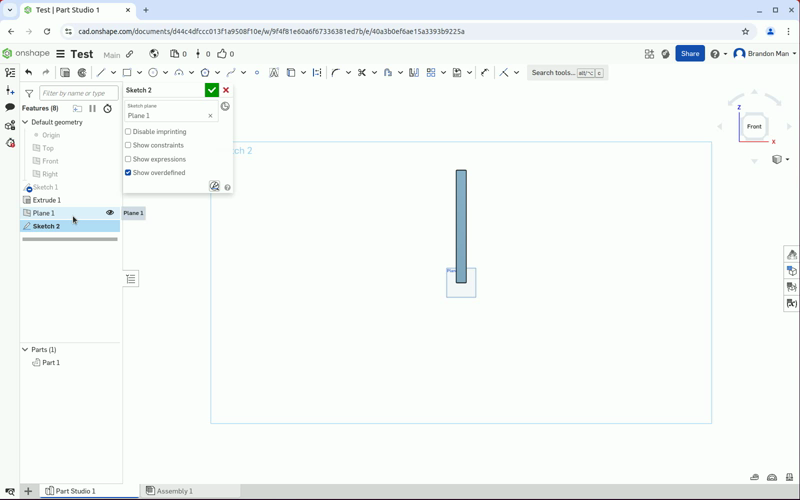
mouse_move(73, 352)
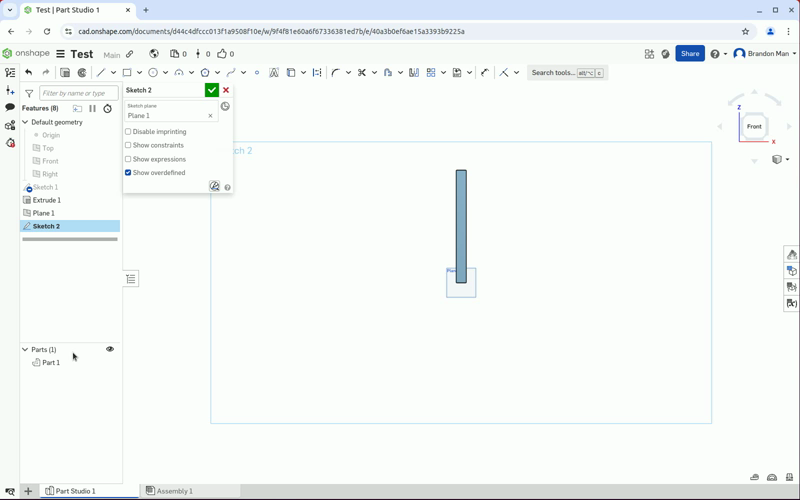
key(y)
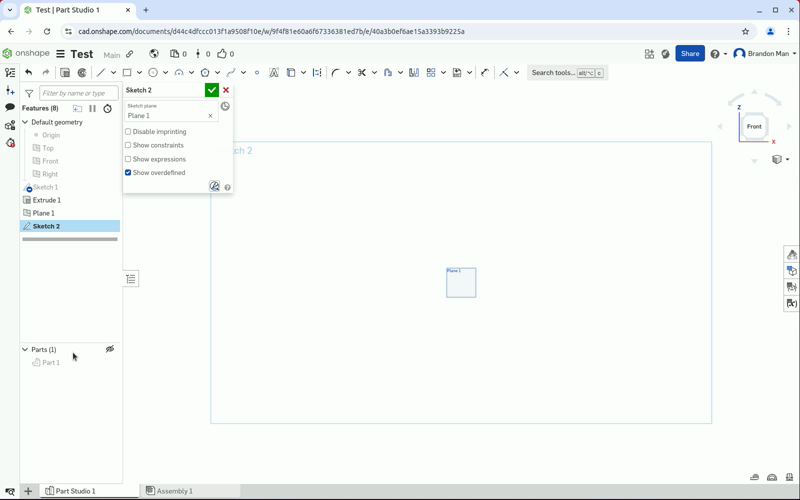
key(c)
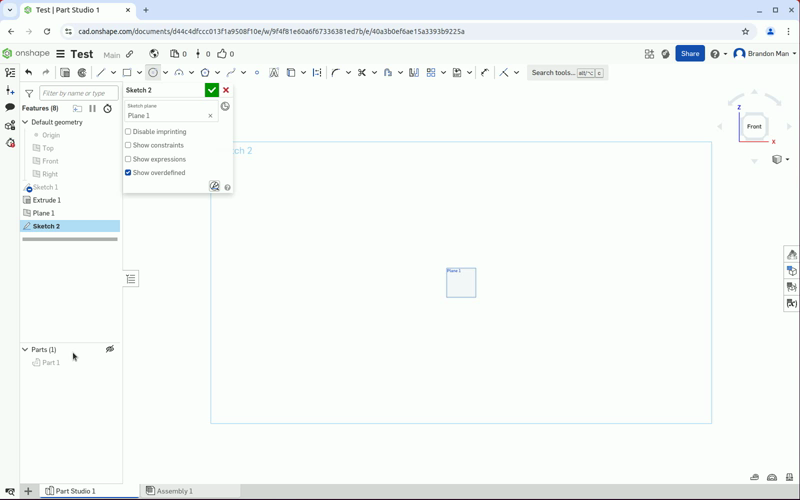
key_down(shift)
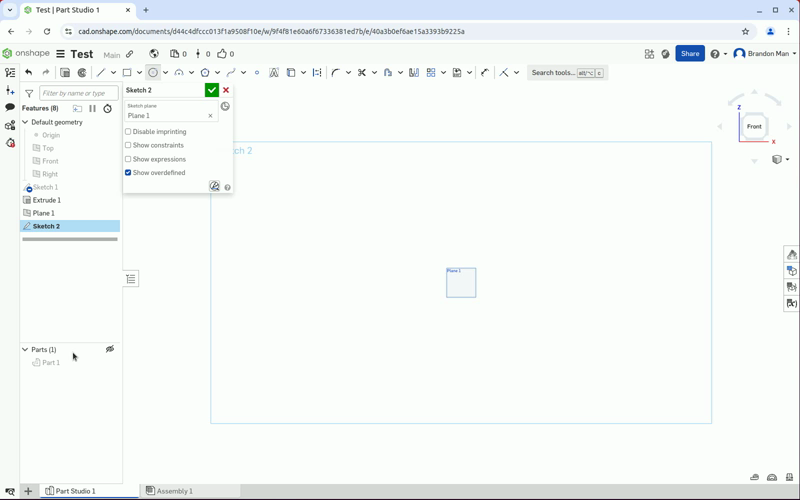
mouse_move(460, 239)
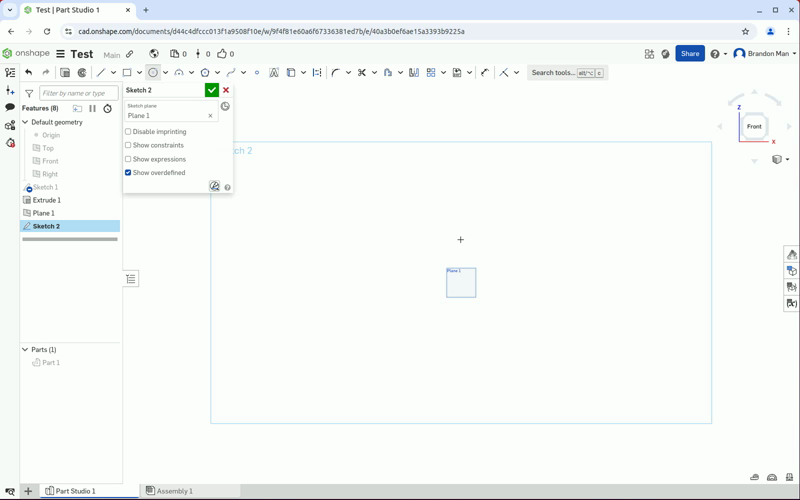
click(460, 239)
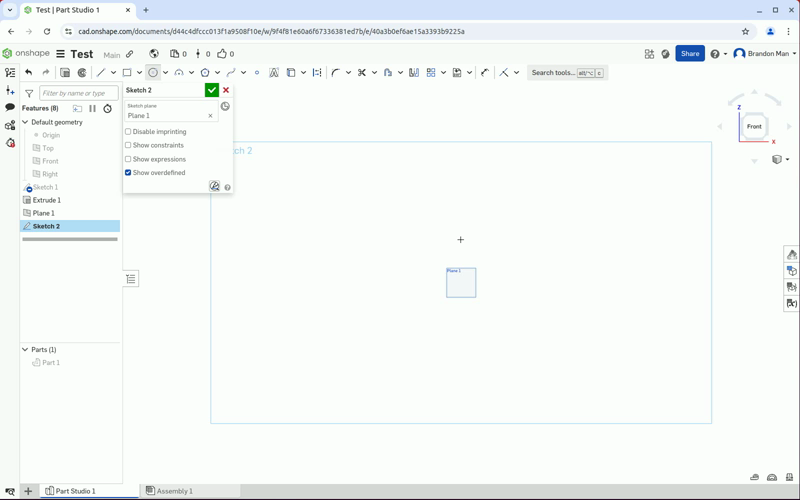
key_up(shift)
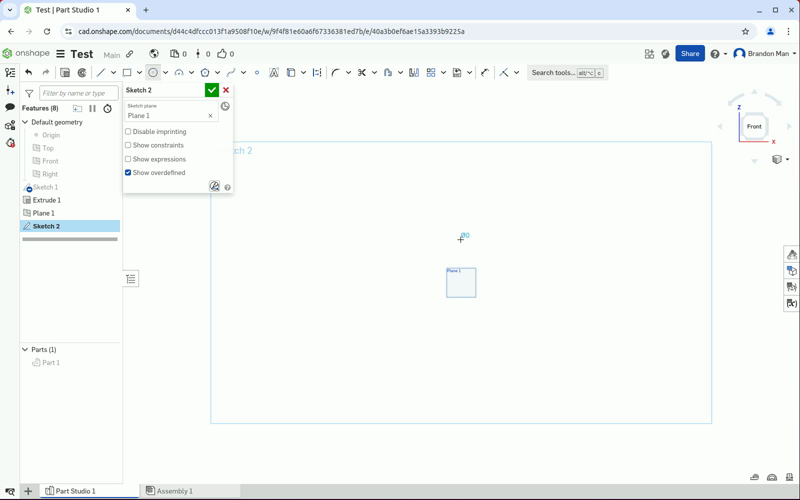
mouse_move(461, 239)
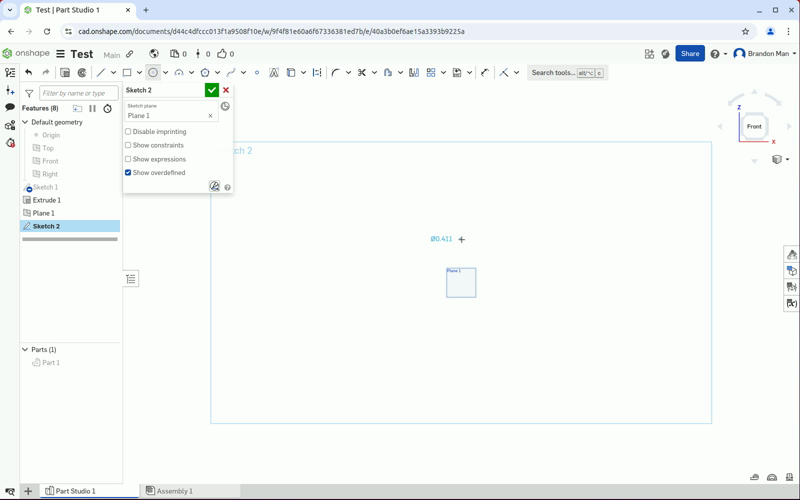
scroll(6)
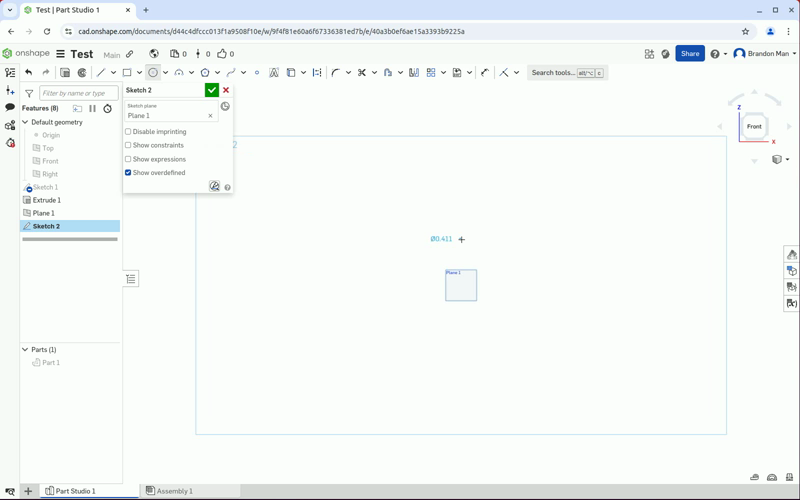
scroll(6)
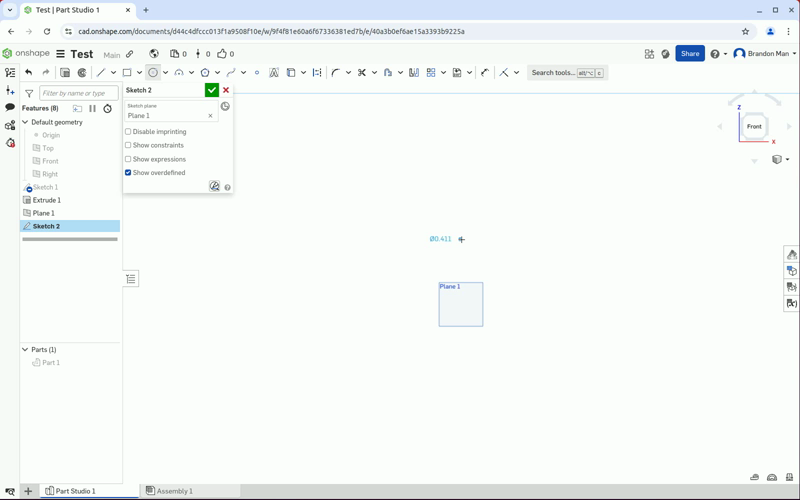
scroll(6)
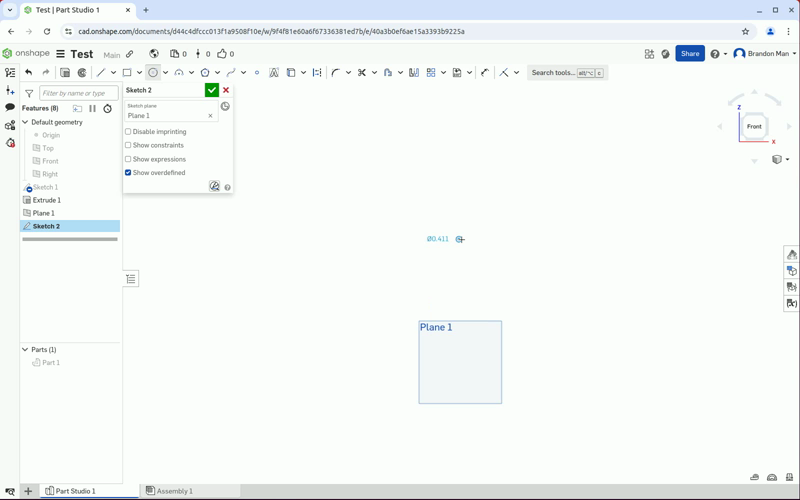
scroll(6)
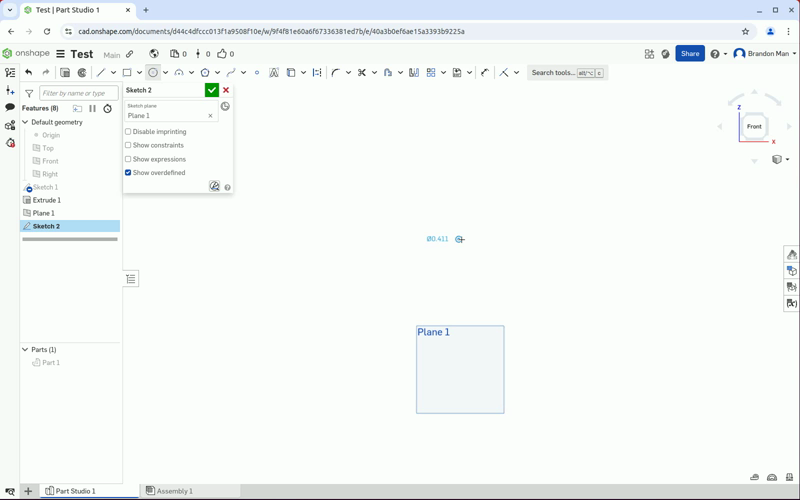
scroll(6)
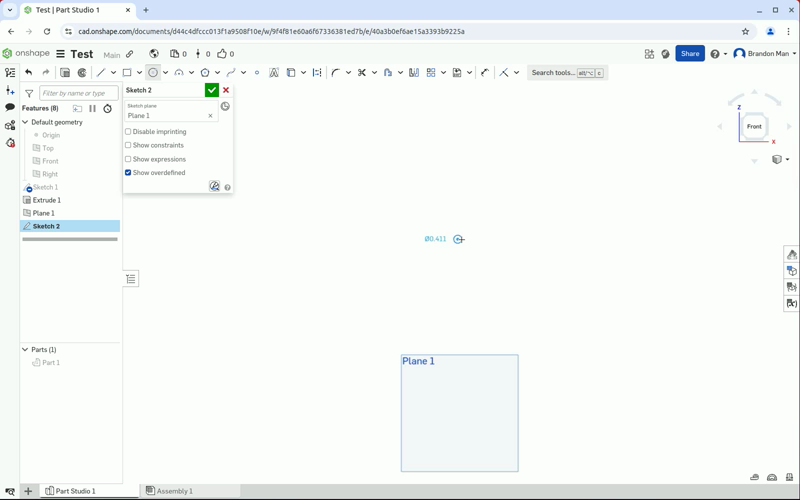
scroll(6)
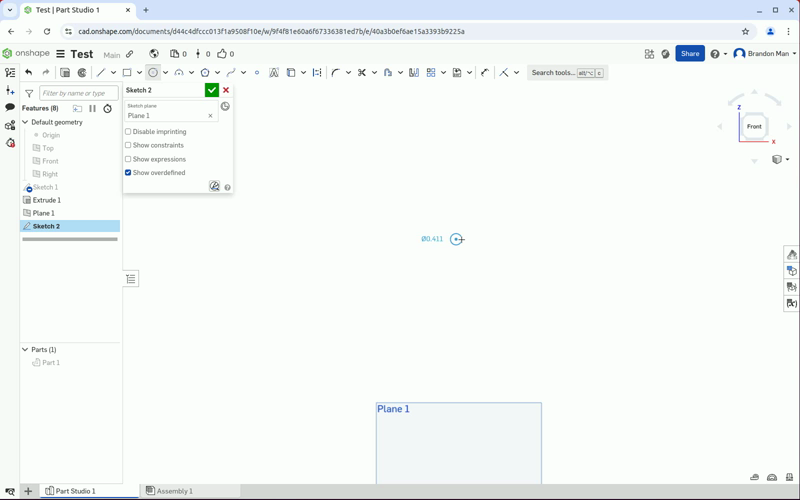
scroll(6)
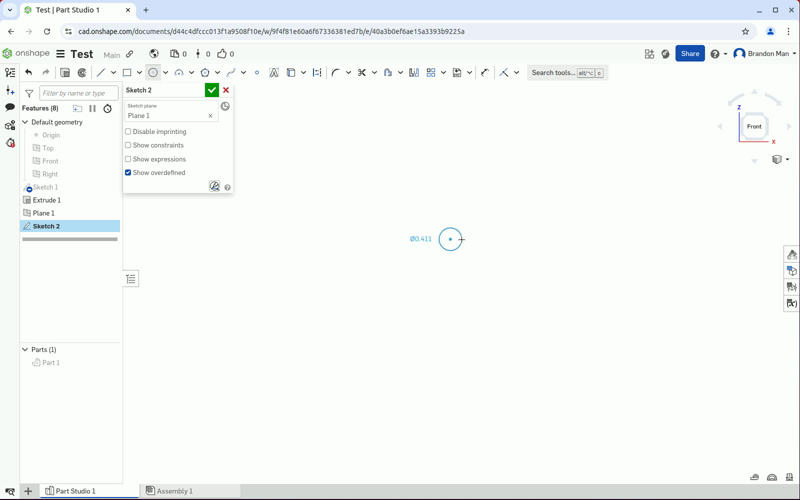
click(461, 239)
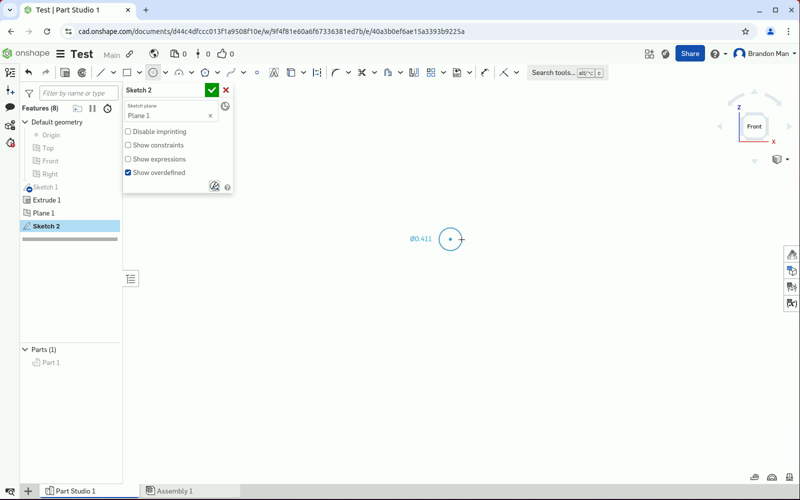
scroll(-6)
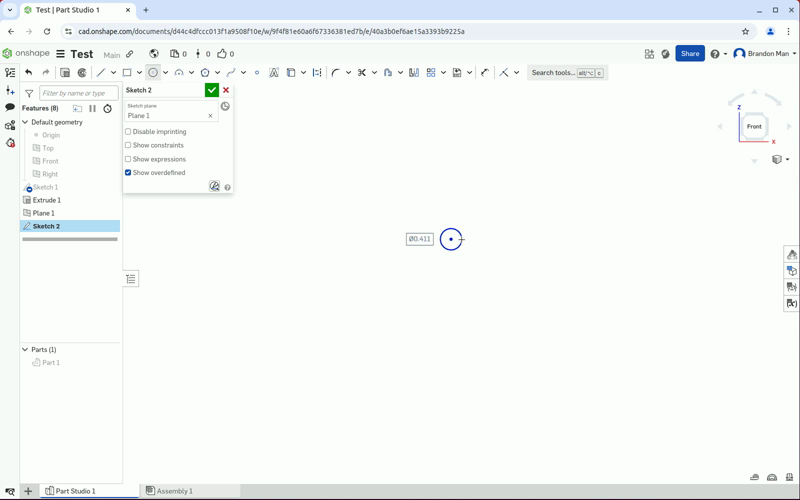
scroll(-6)
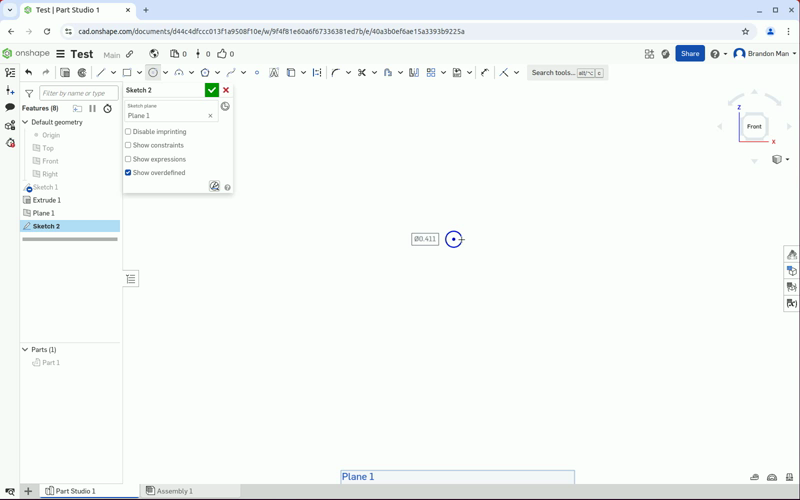
scroll(-6)
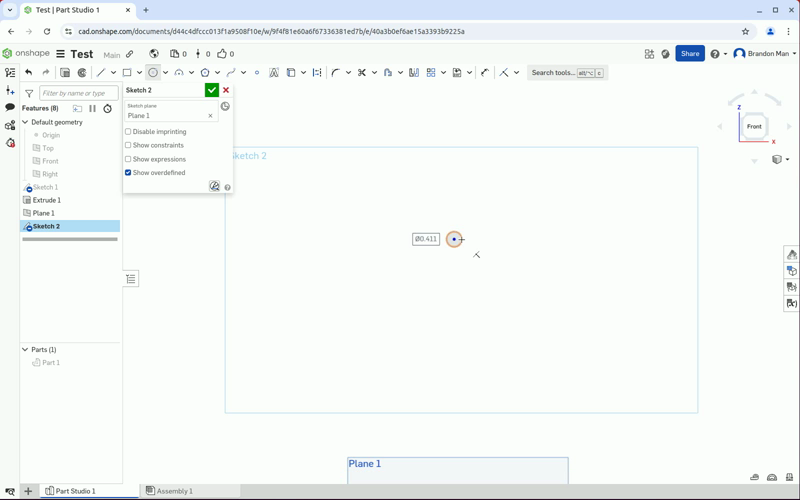
scroll(-6)
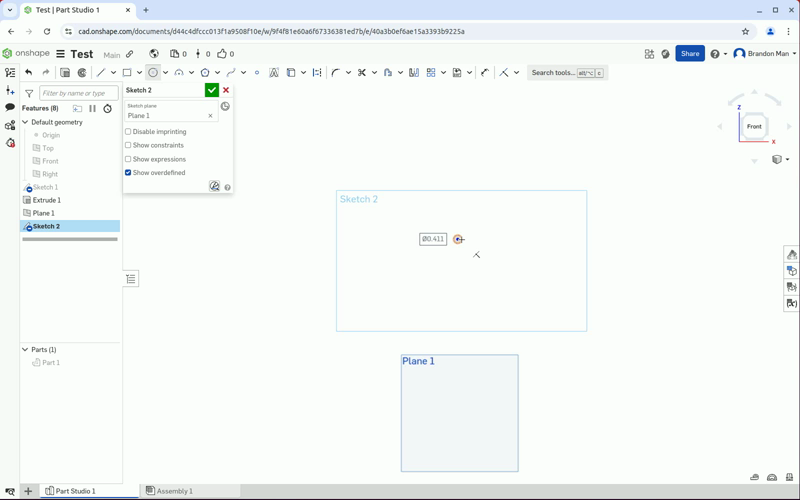
scroll(-6)
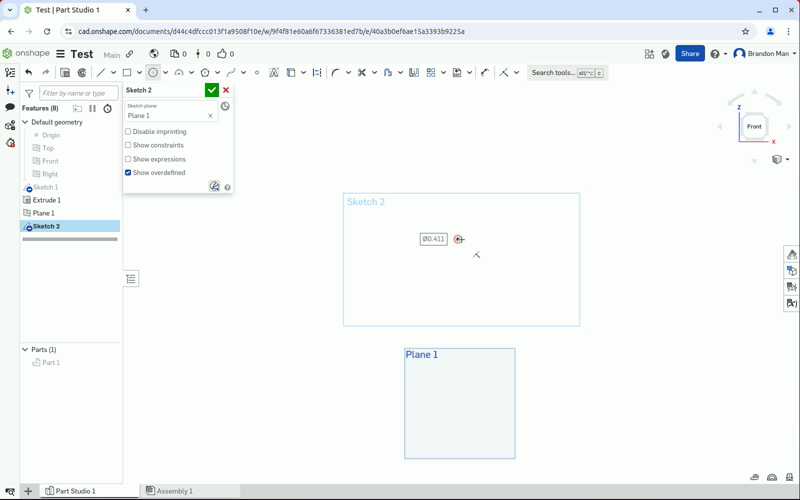
scroll(-6)
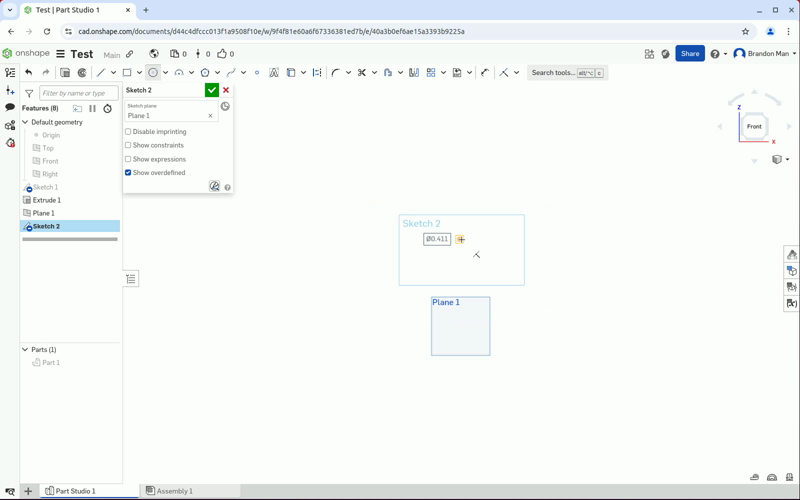
scroll(-6)
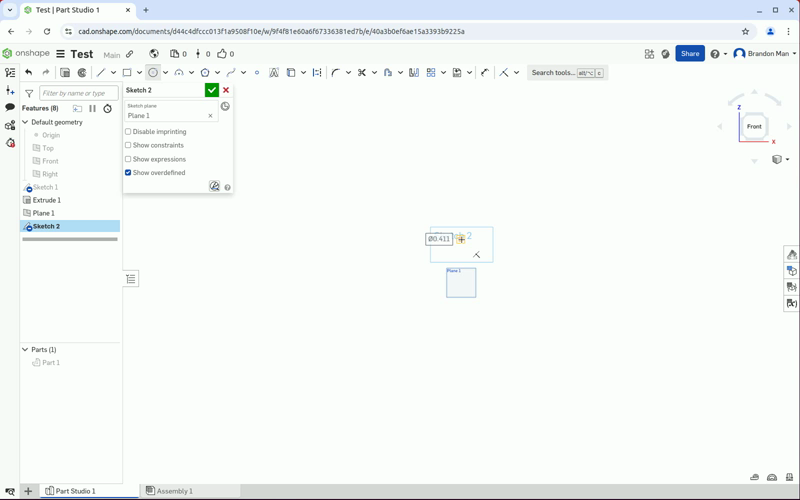
key(esc)
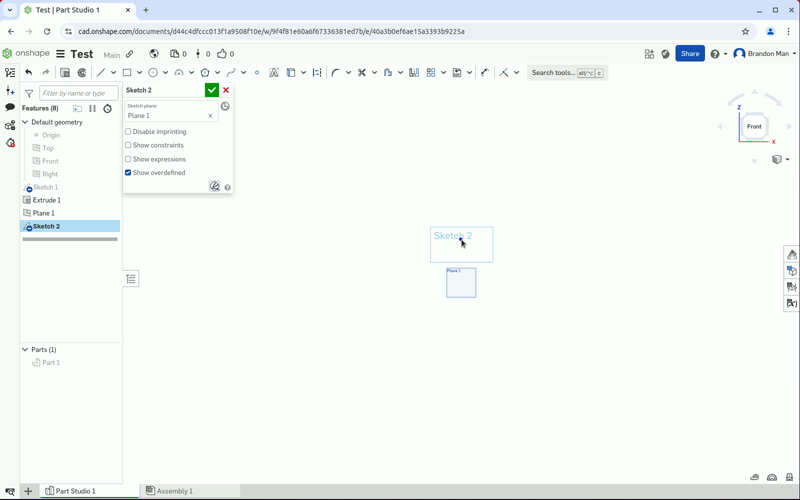
mouse_move(461, 238)
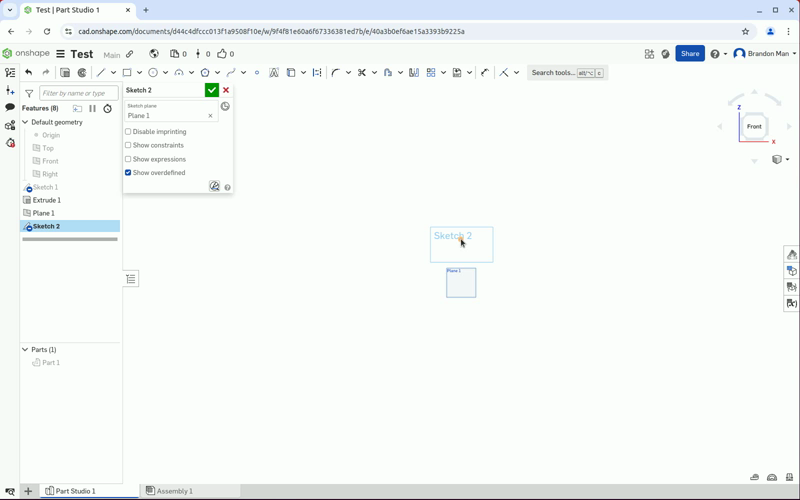
scroll(6)
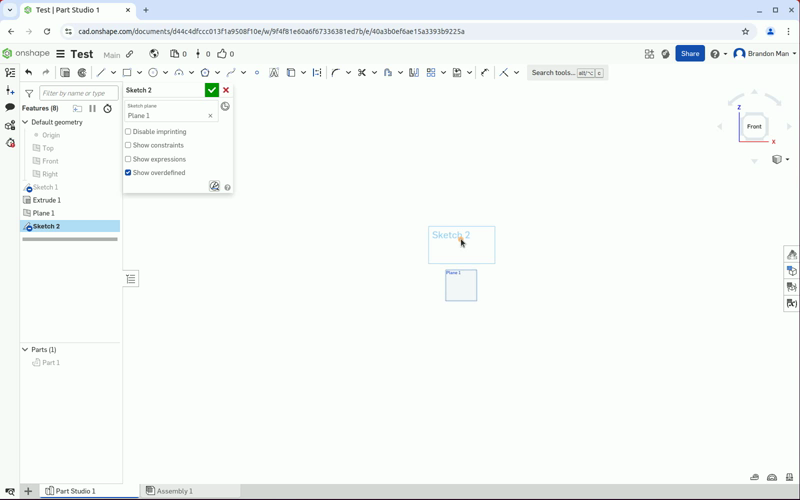
scroll(6)
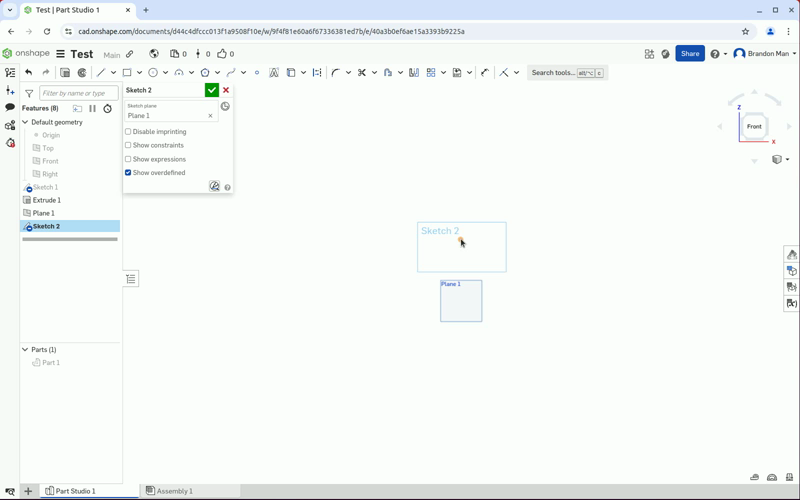
scroll(6)
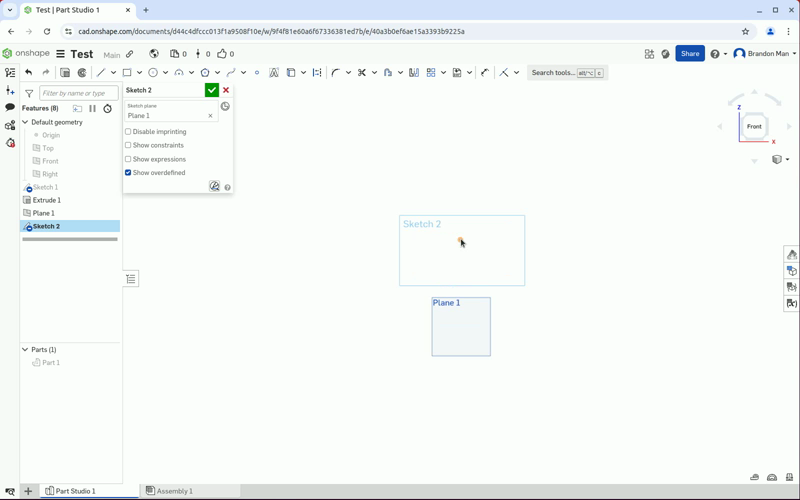
scroll(6)
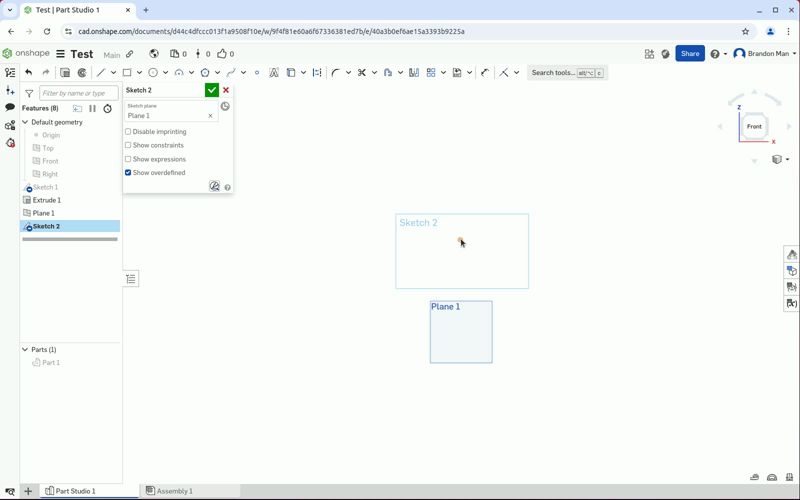
scroll(6)
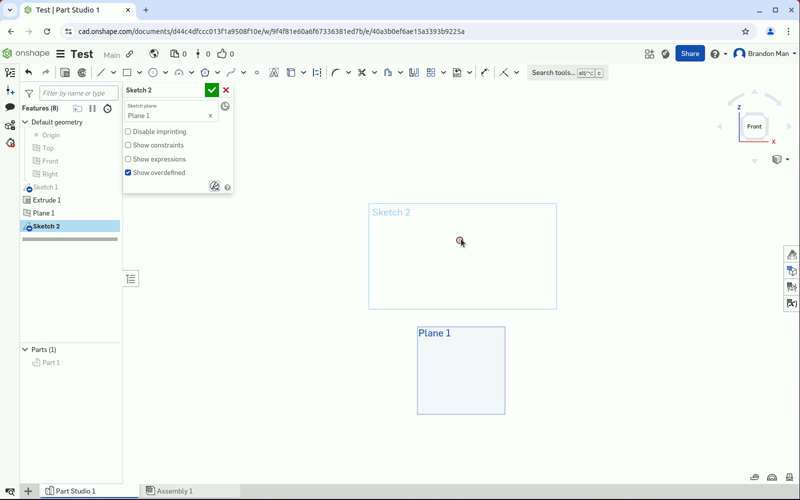
scroll(6)
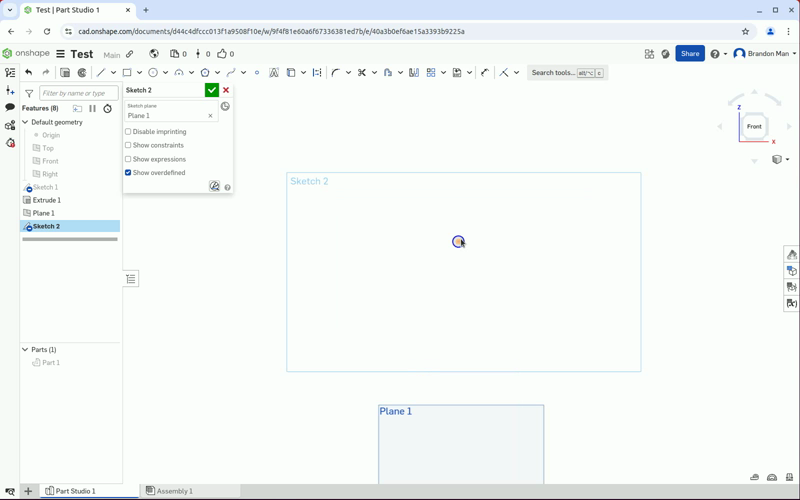
scroll(6)
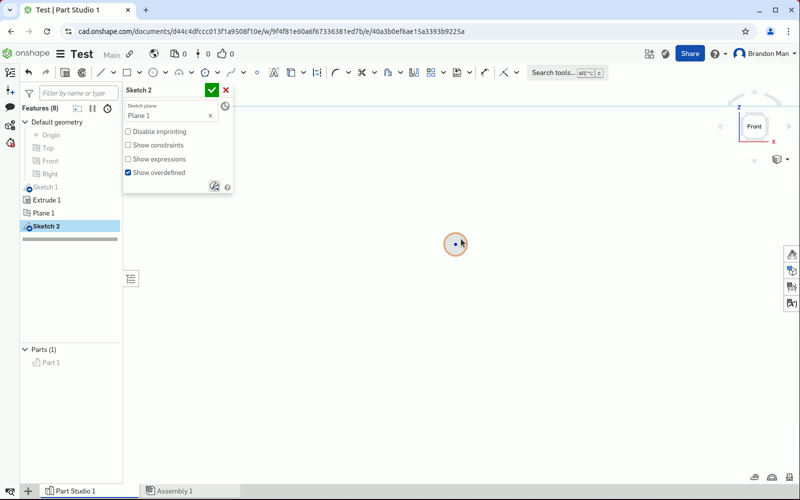
click(461, 238)
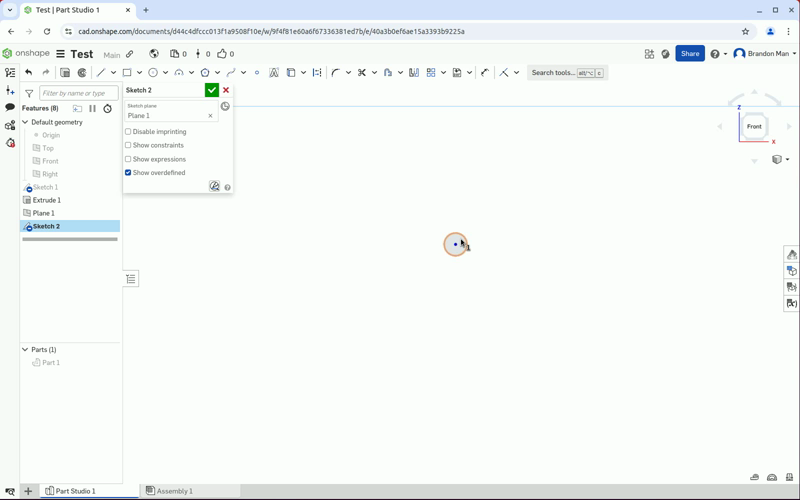
scroll(-6)
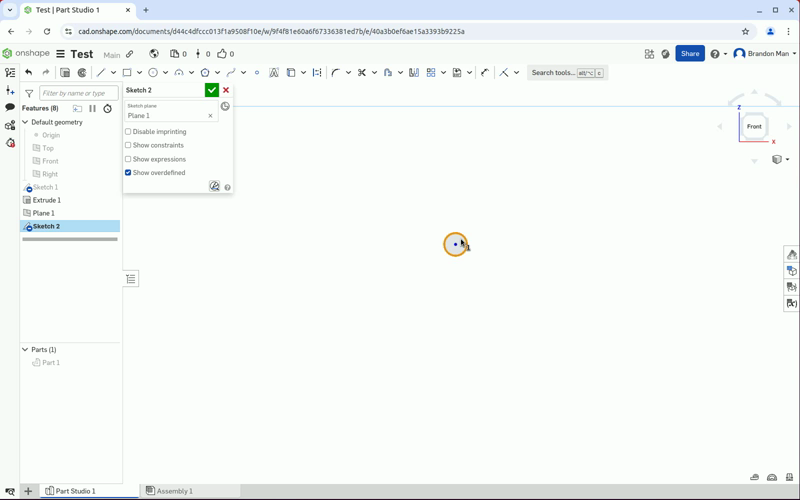
scroll(-6)
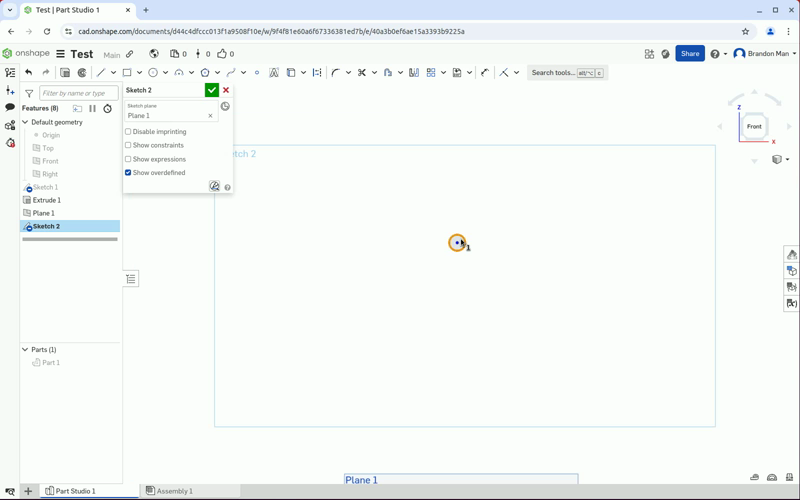
scroll(-6)
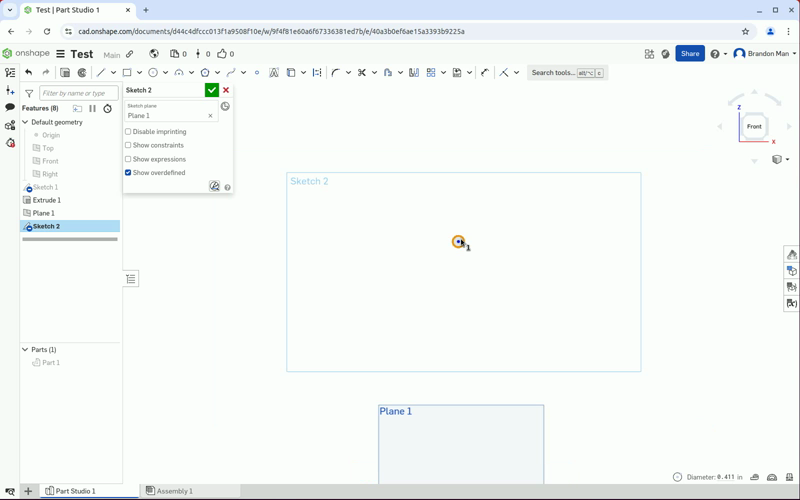
scroll(-6)
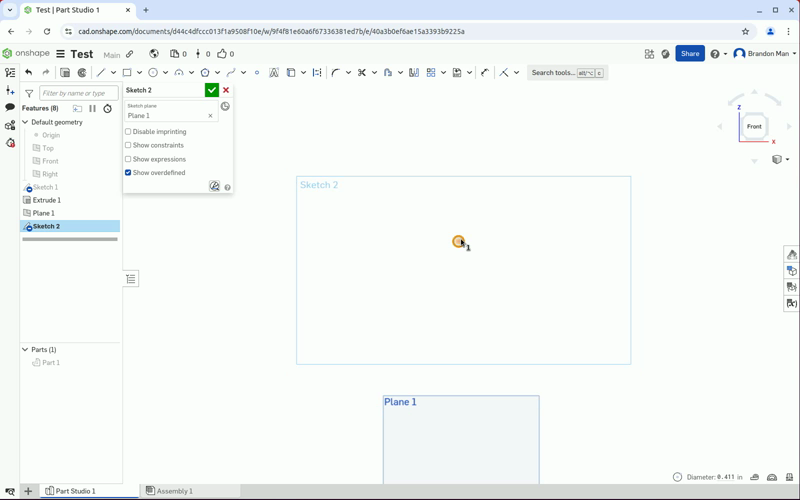
scroll(-6)
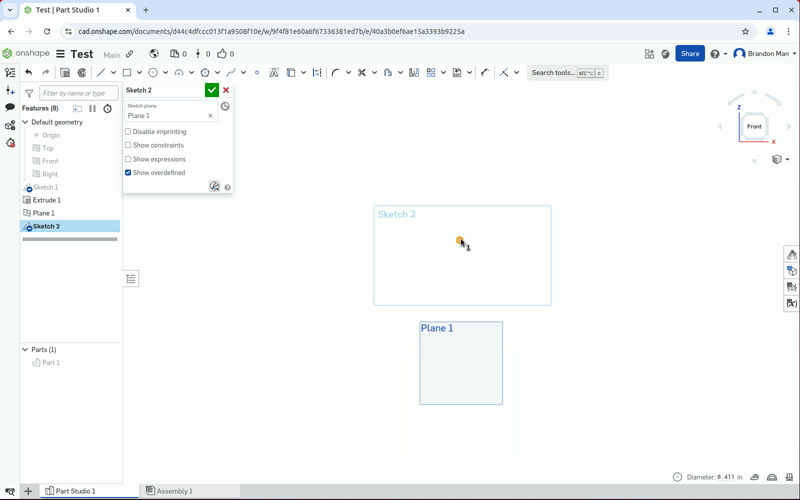
scroll(-6)
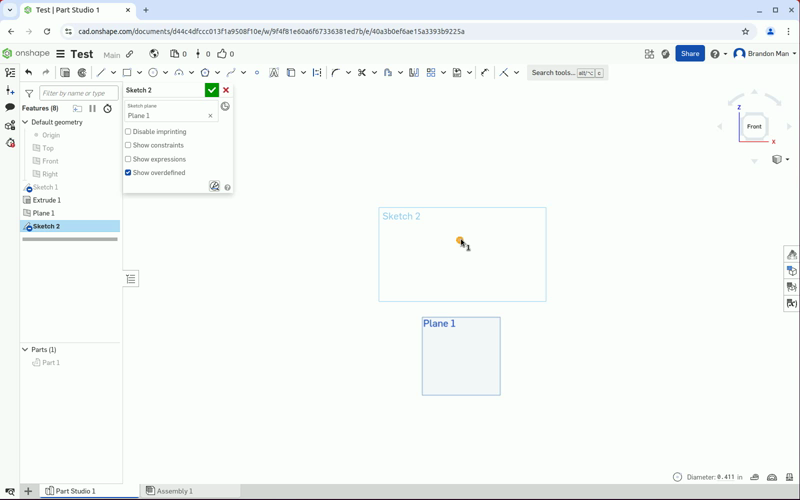
scroll(-6)
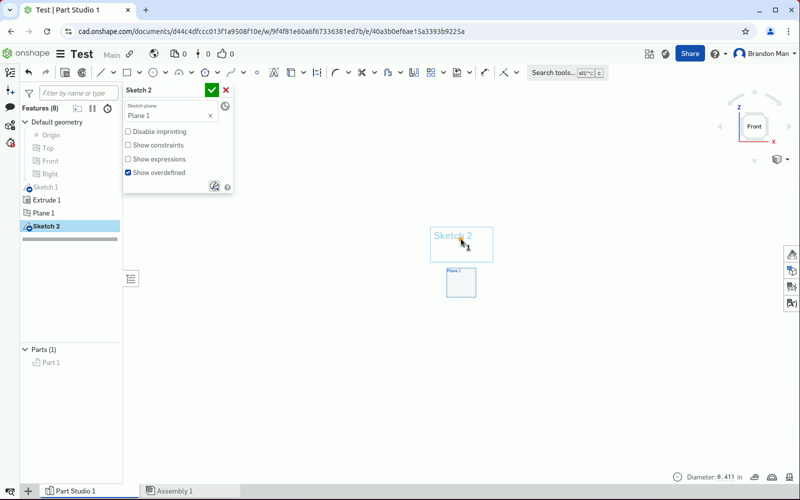
mouse_move(73, 352)
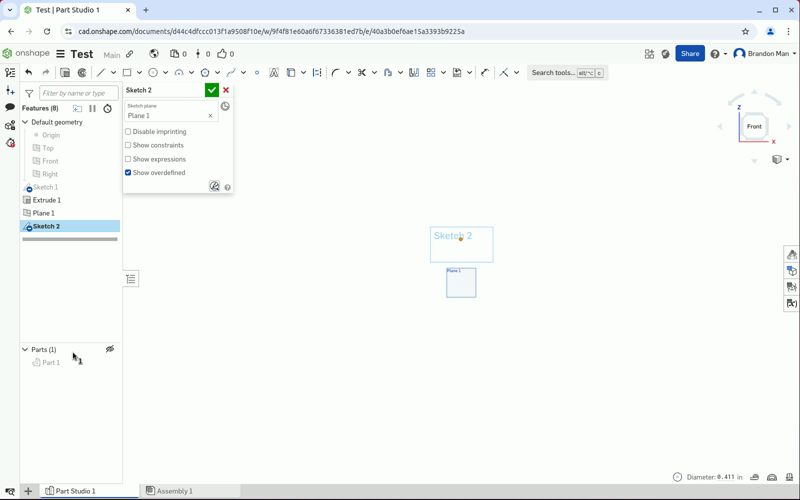
key(shift+y)
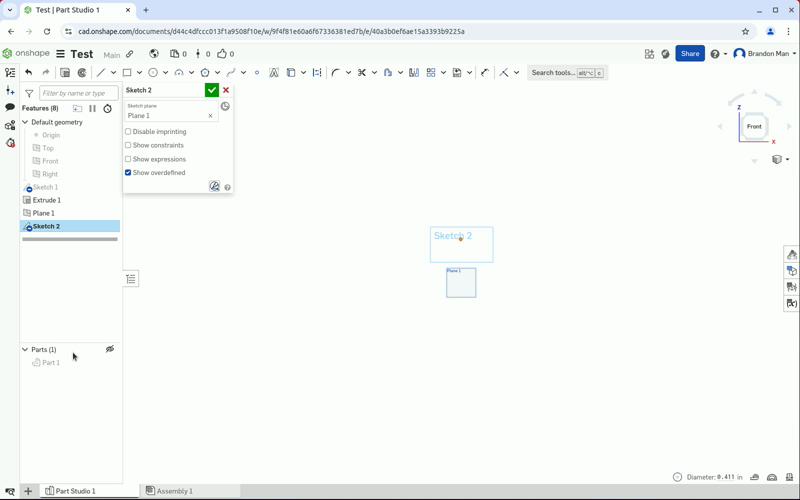
key(shift+e)
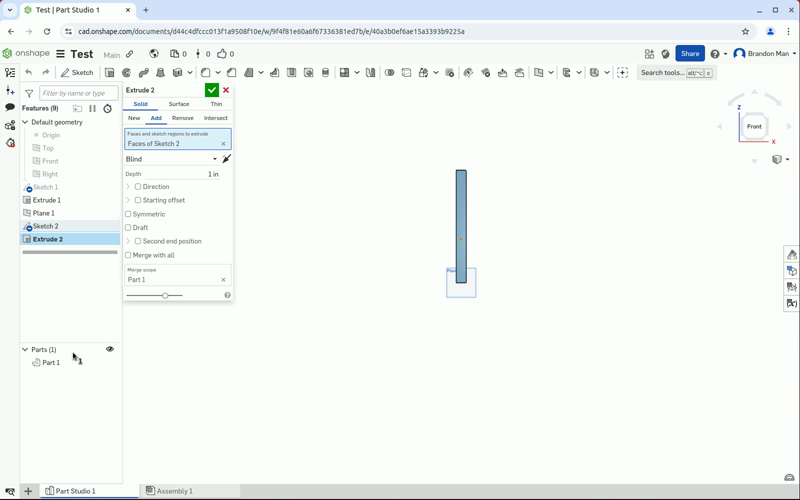
mouse_move(143, 106)
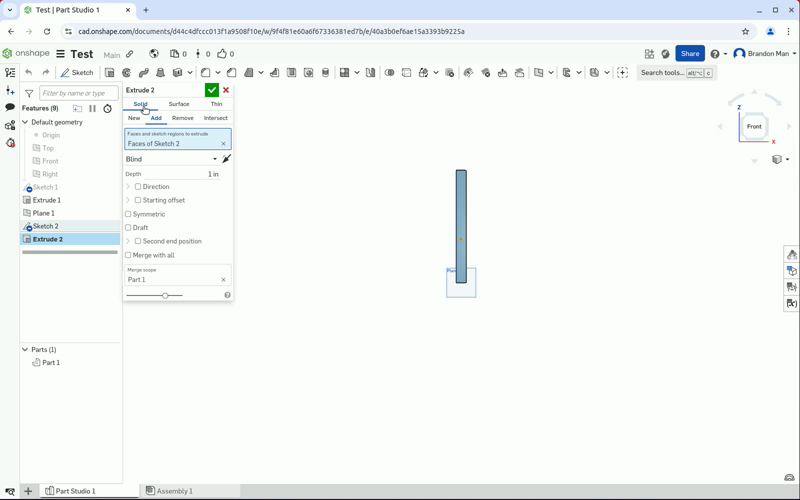
click(143, 106)
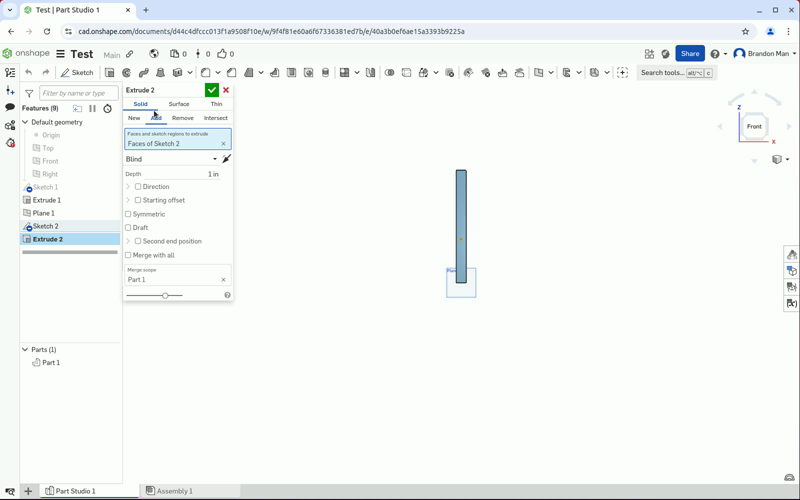
mouse_move(186, 120)
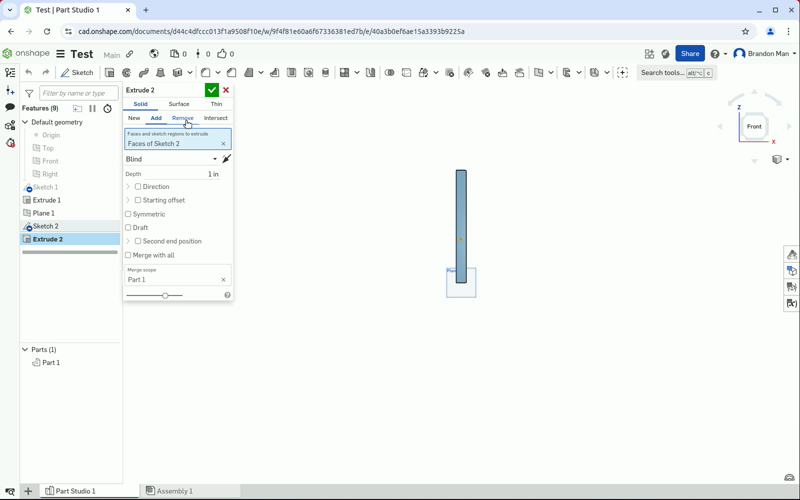
click(186, 120)
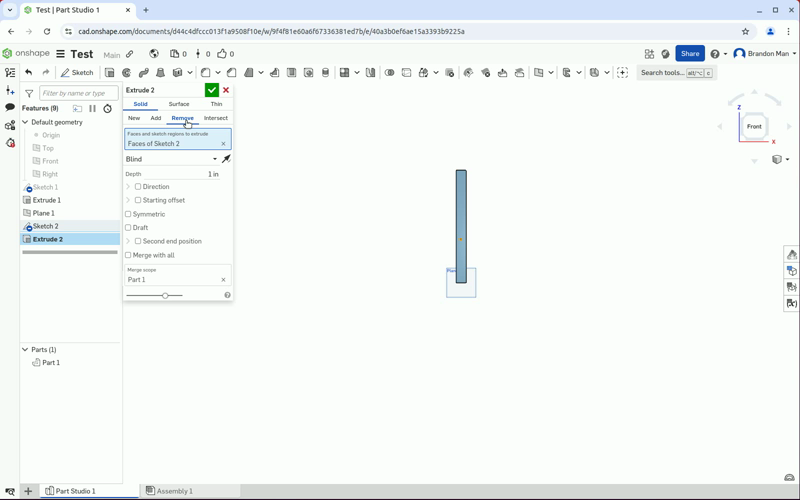
key(tab, 4)
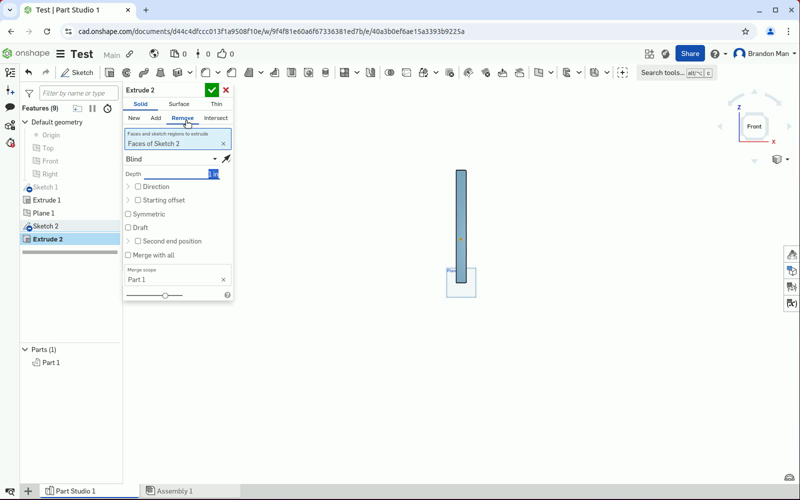
text(1.204)
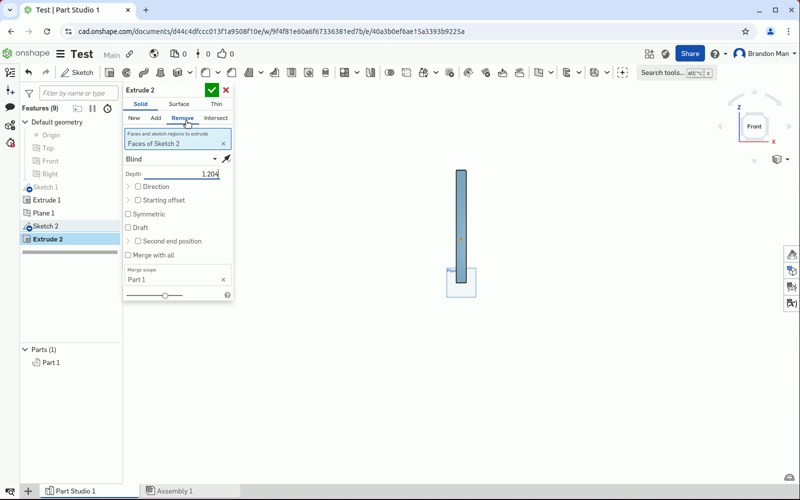
key(tab, 6)
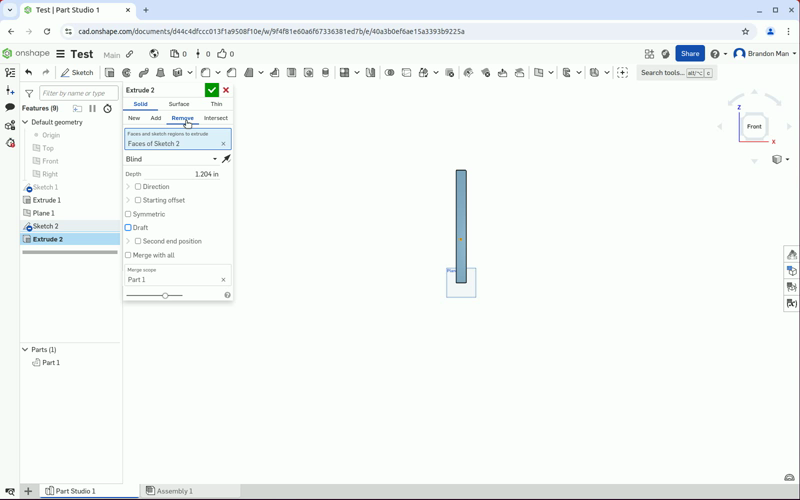
key(space)
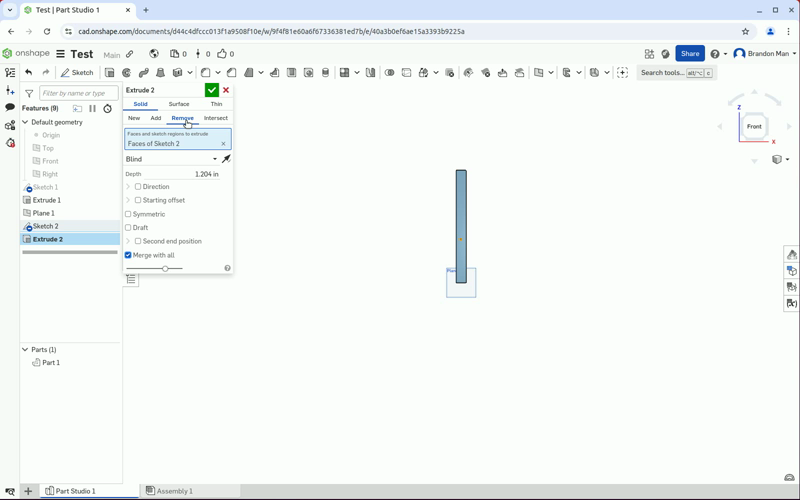
key(enter)
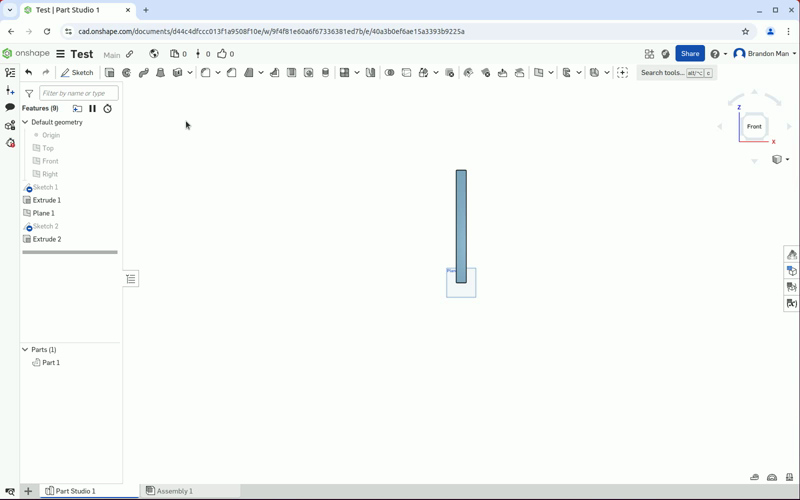
key(shift+h)
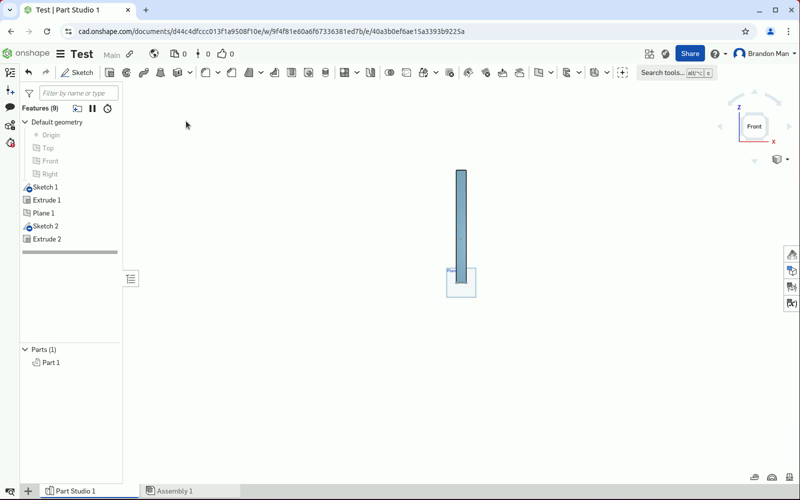
key(shift+h)
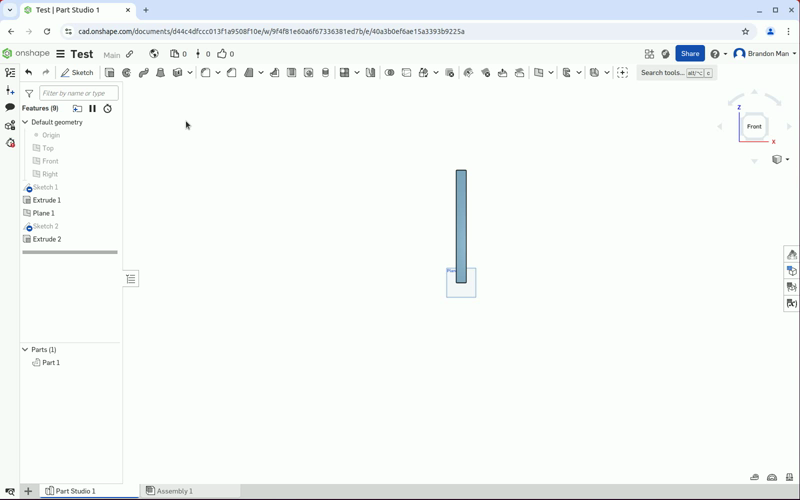
mouse_move(73, 189)
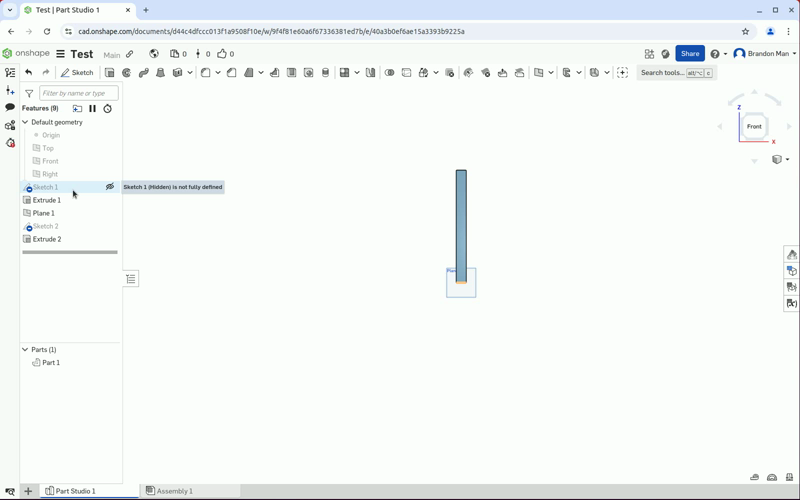
click(73, 189)
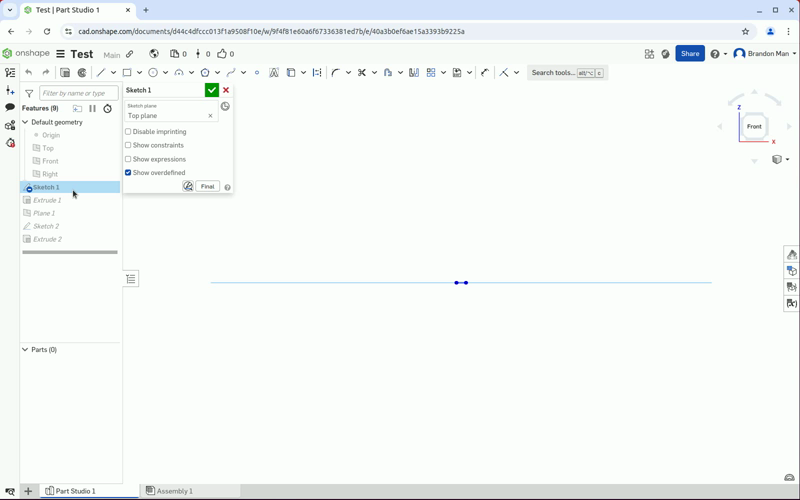
mouse_move(229, 92)
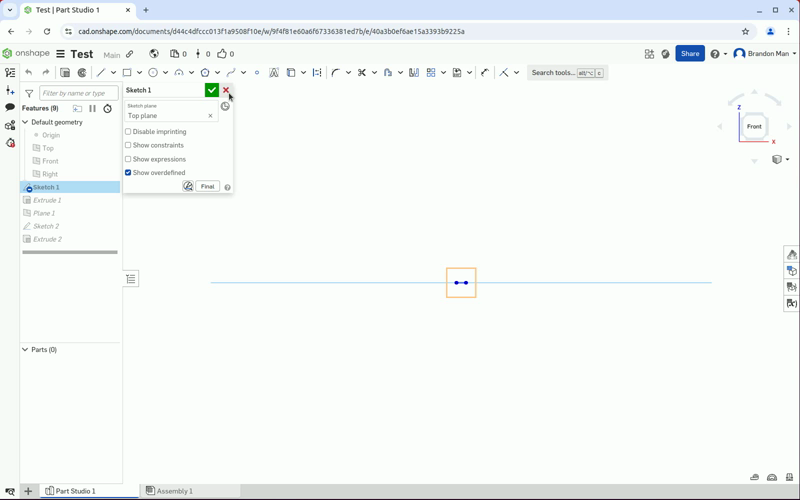
click(229, 92)
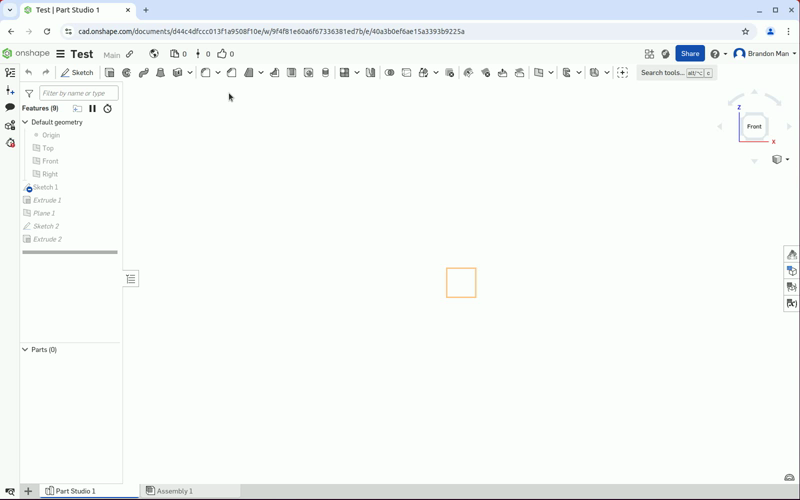
key(shift+s)
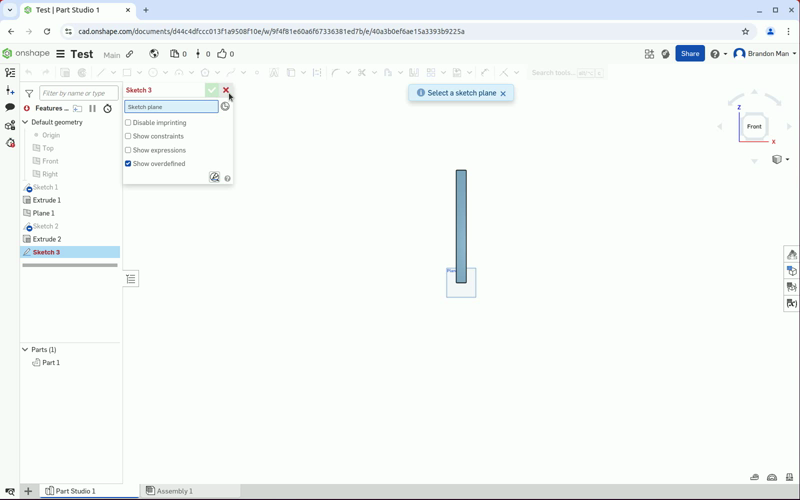
mouse_move(73, 215)
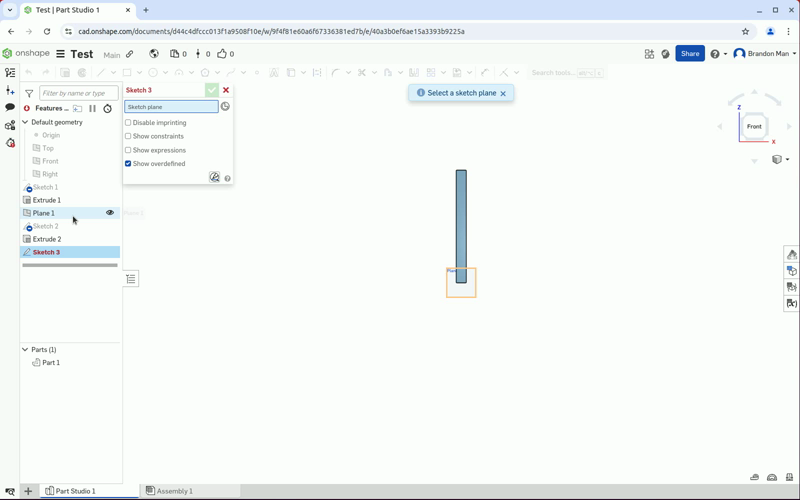
click(73, 215)
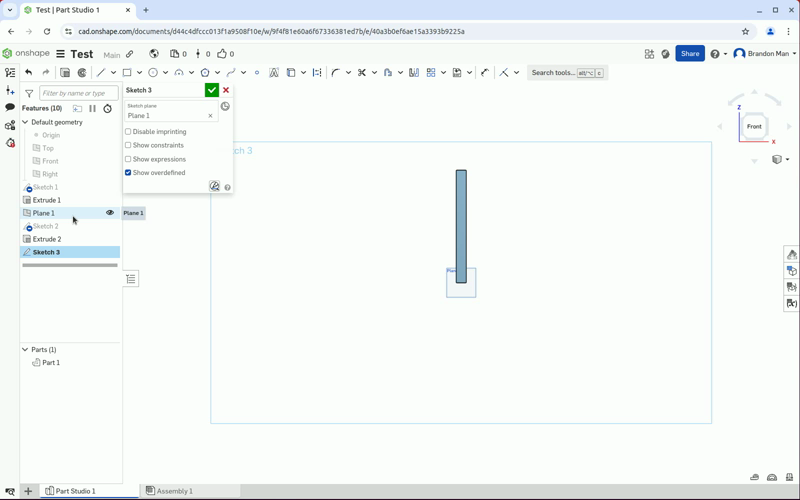
mouse_move(73, 352)
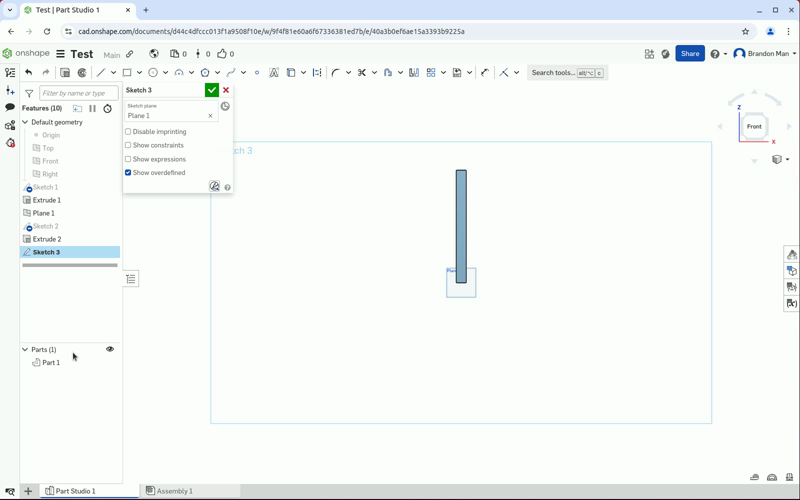
key(y)
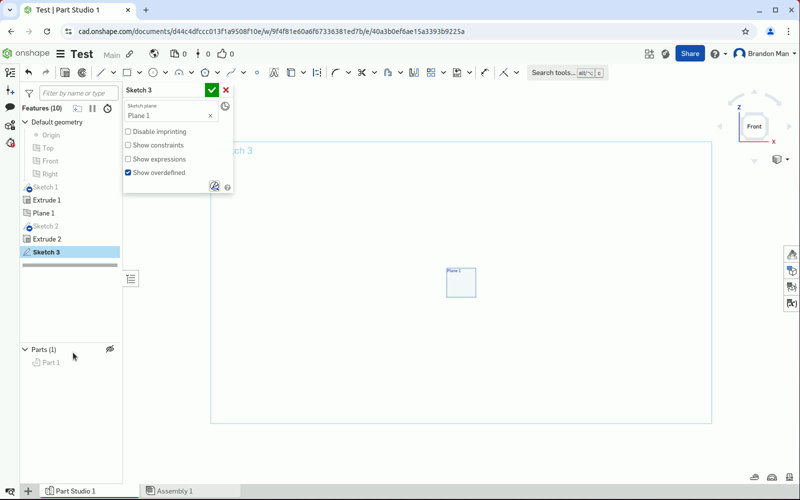
key(c)
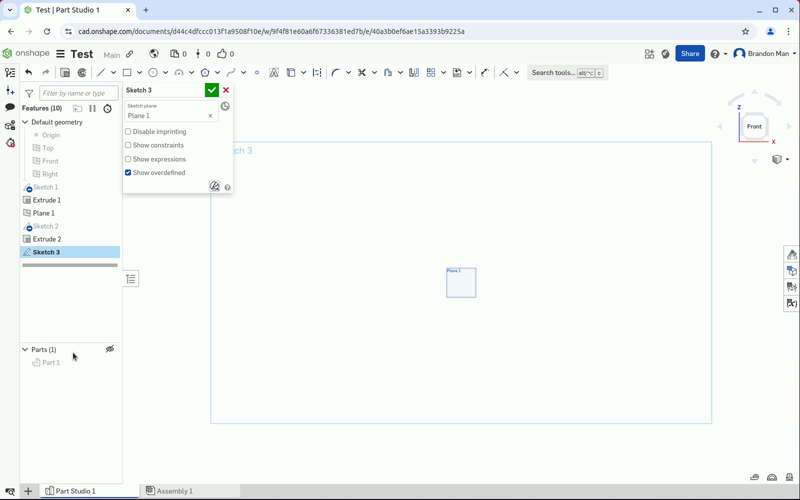
key_down(shift)
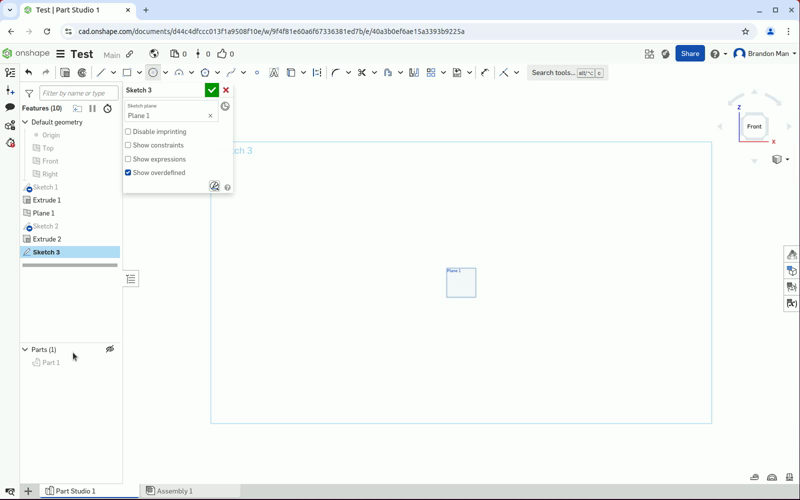
mouse_move(460, 201)
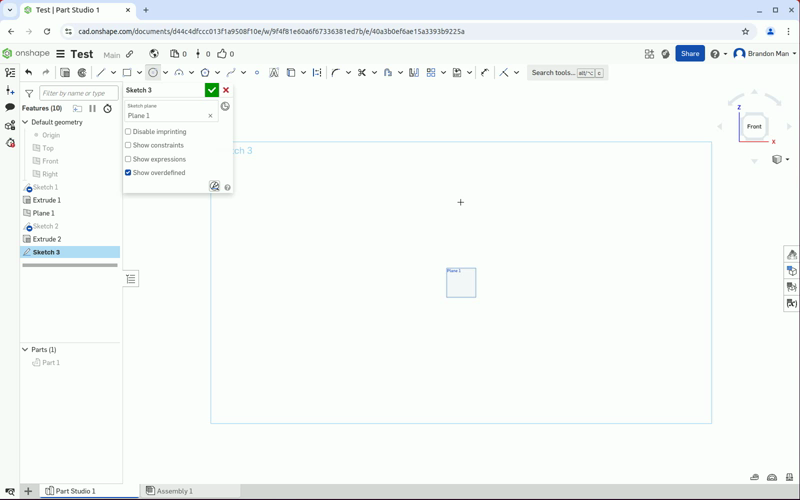
click(460, 201)
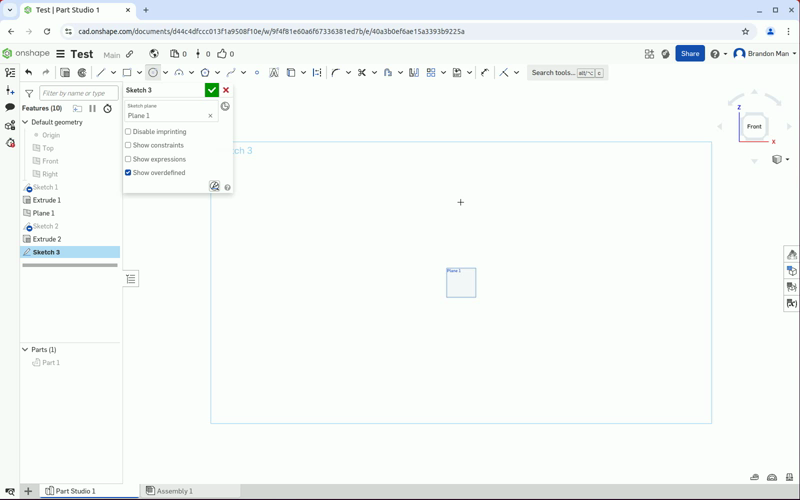
key_up(shift)
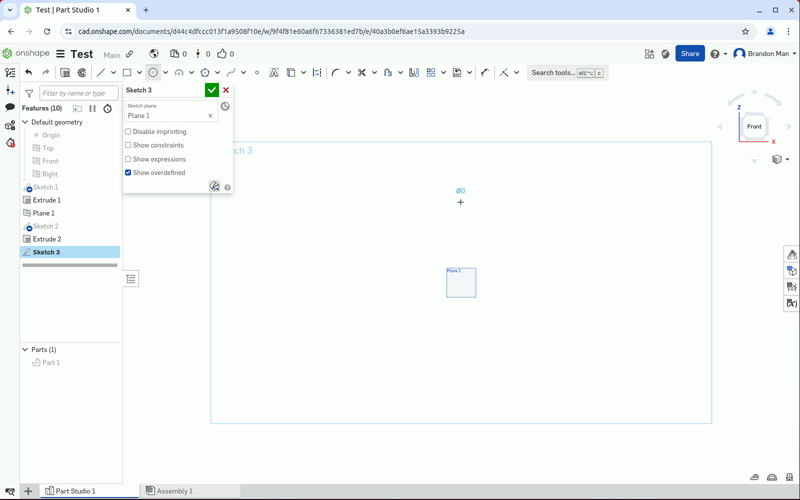
mouse_move(461, 201)
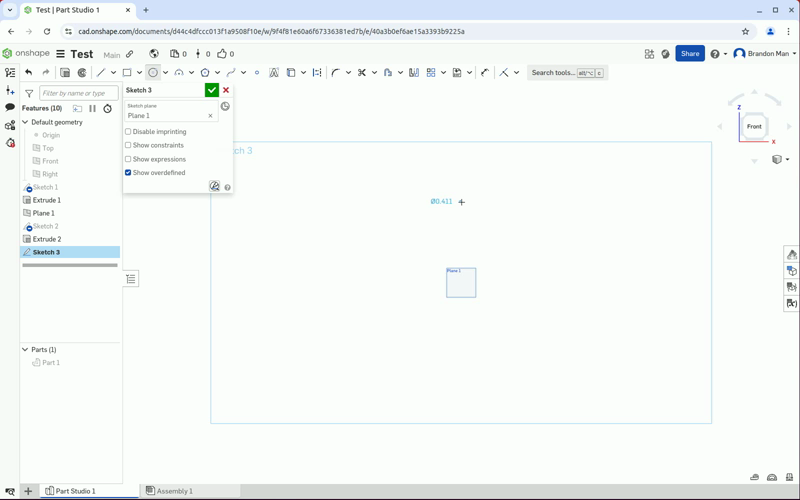
scroll(6)
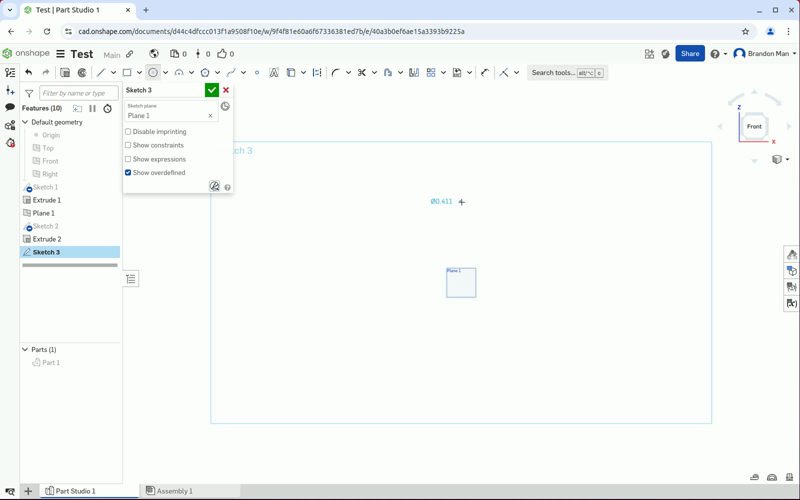
scroll(6)
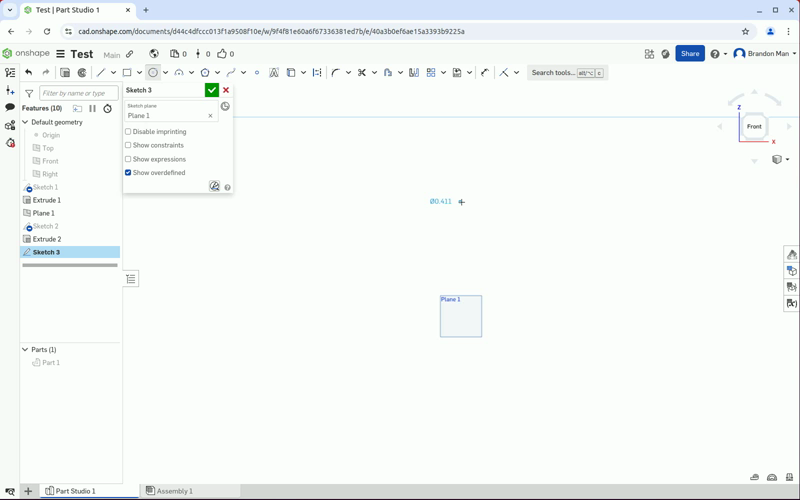
scroll(6)
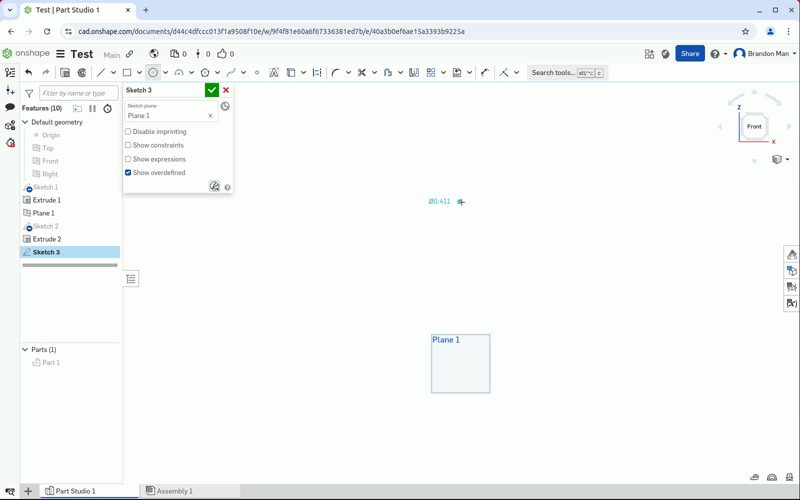
scroll(6)
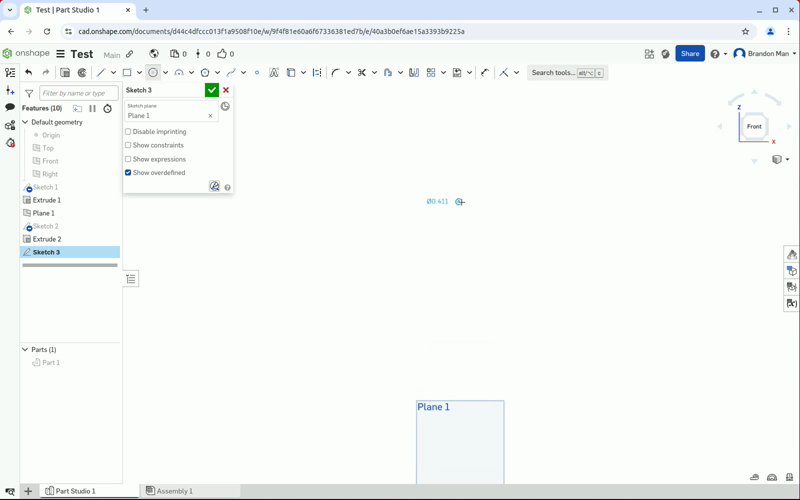
scroll(6)
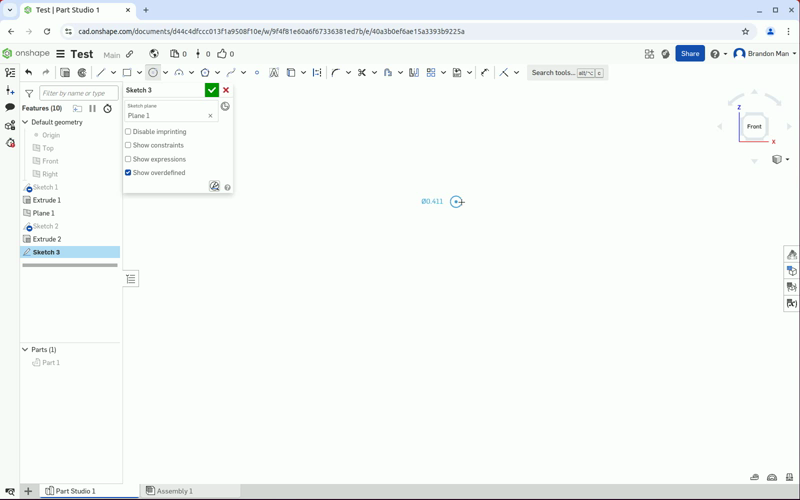
scroll(6)
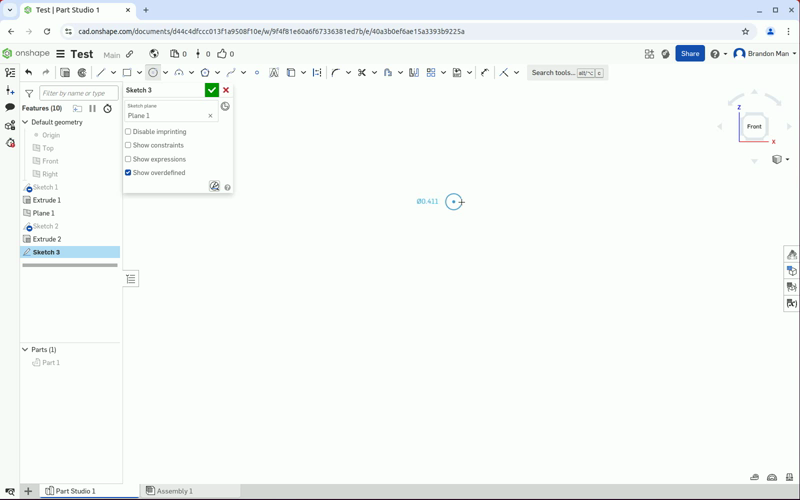
scroll(6)
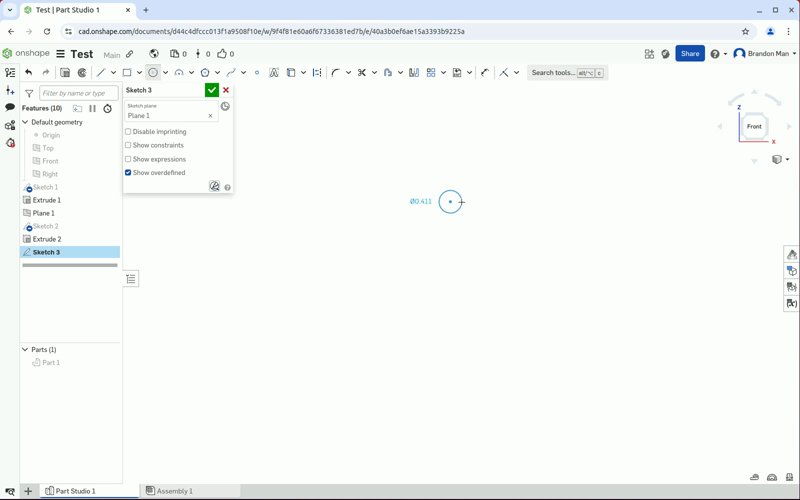
click(461, 201)
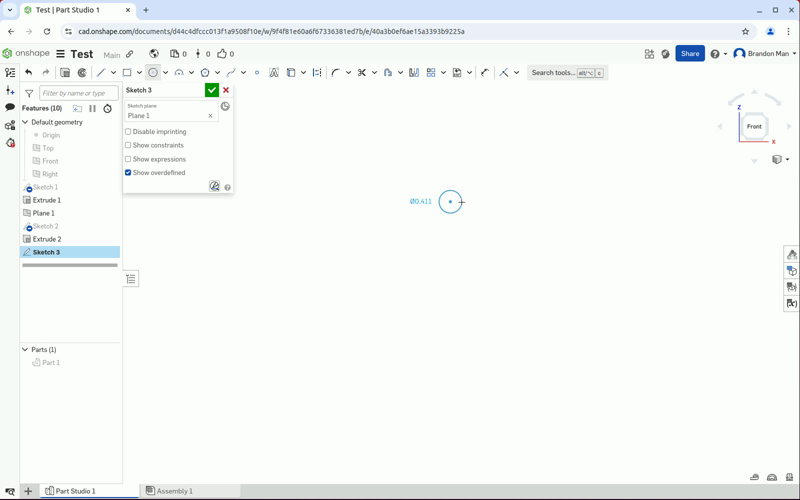
scroll(-6)
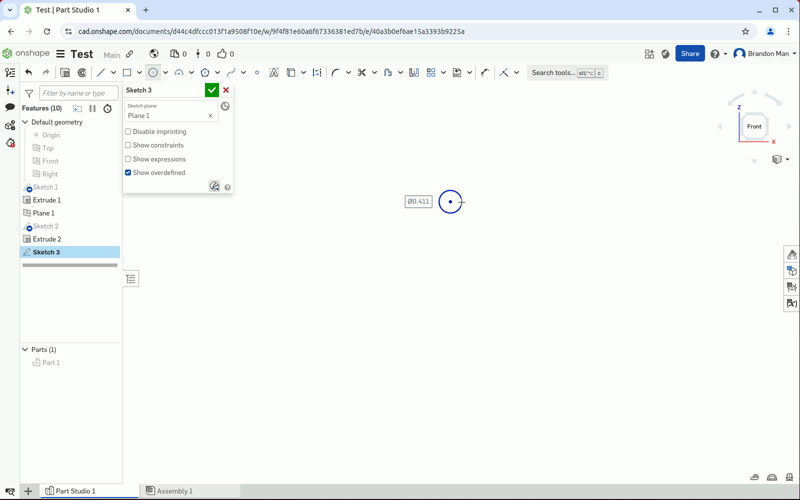
scroll(-6)
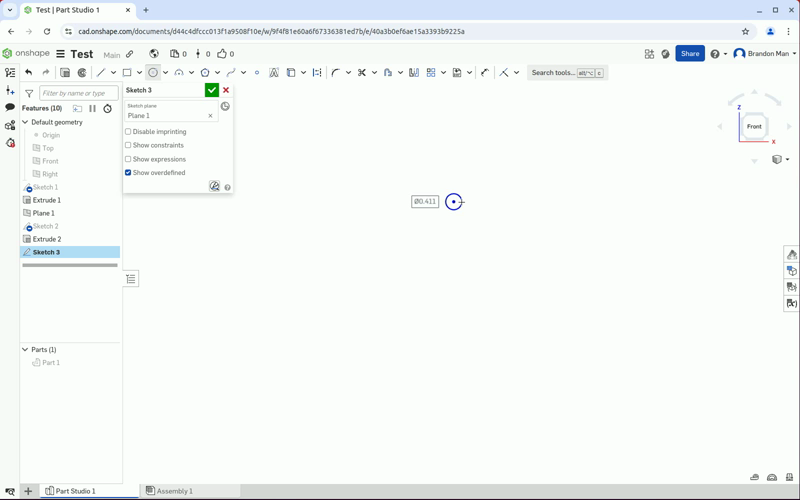
scroll(-6)
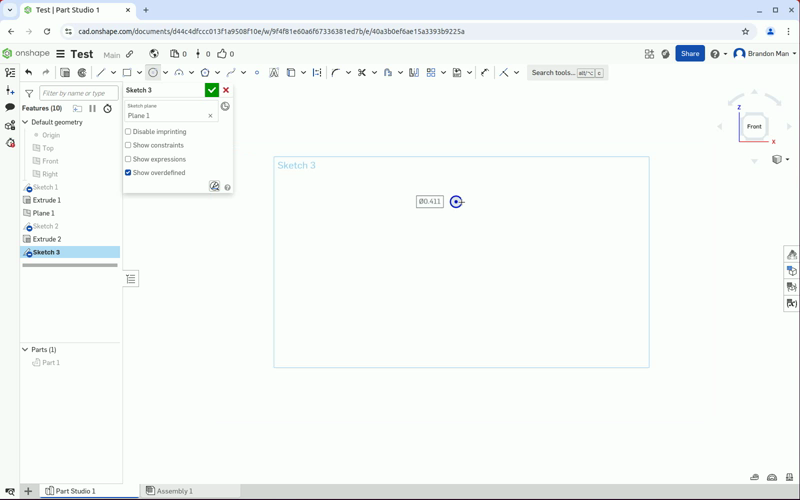
scroll(-6)
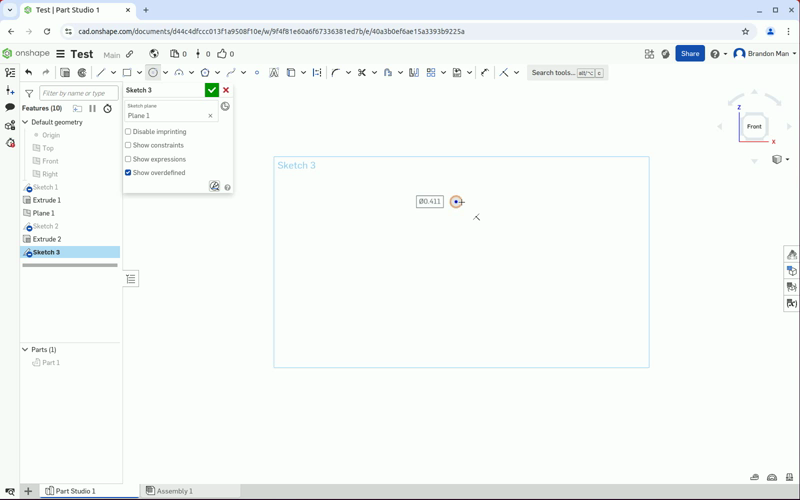
scroll(-6)
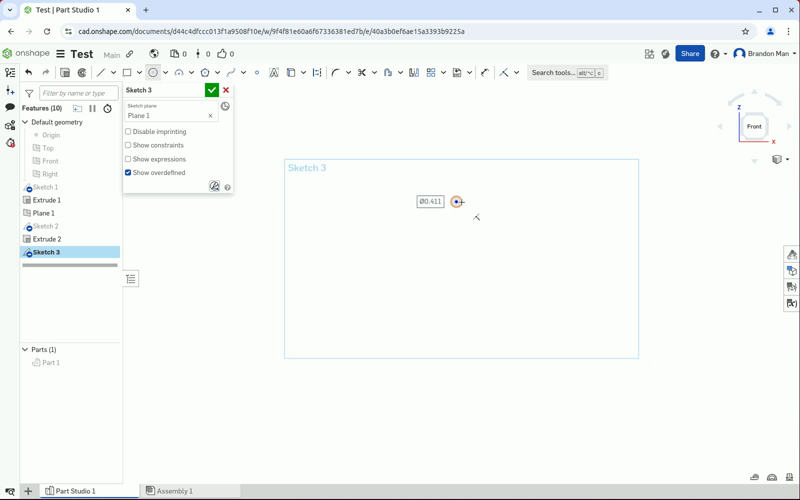
scroll(-6)
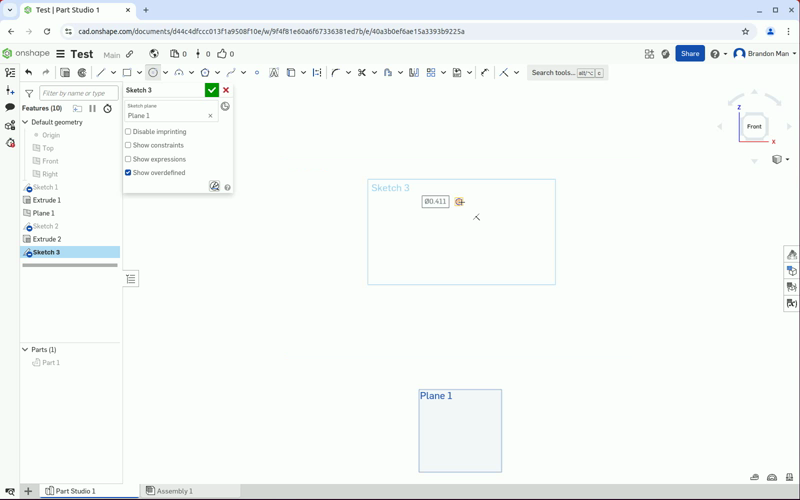
scroll(-6)
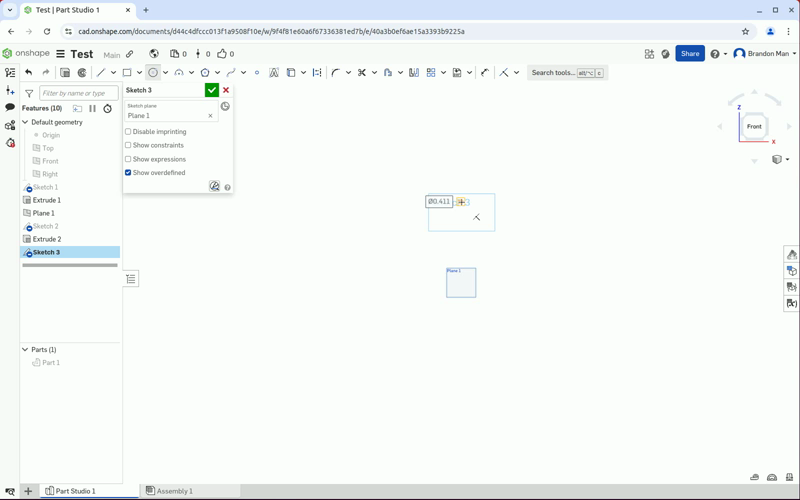
key(esc)
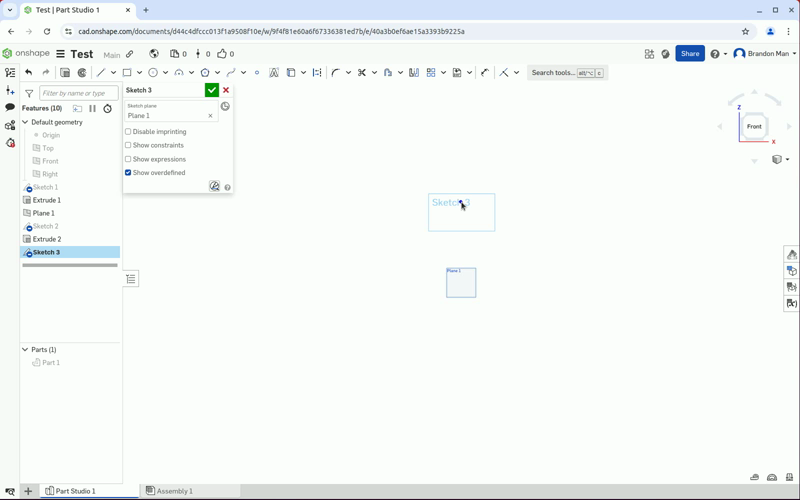
mouse_move(461, 202)
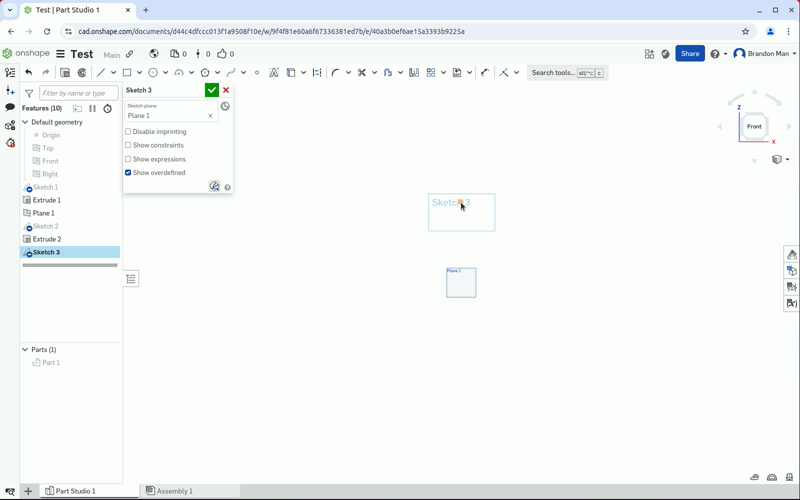
scroll(6)
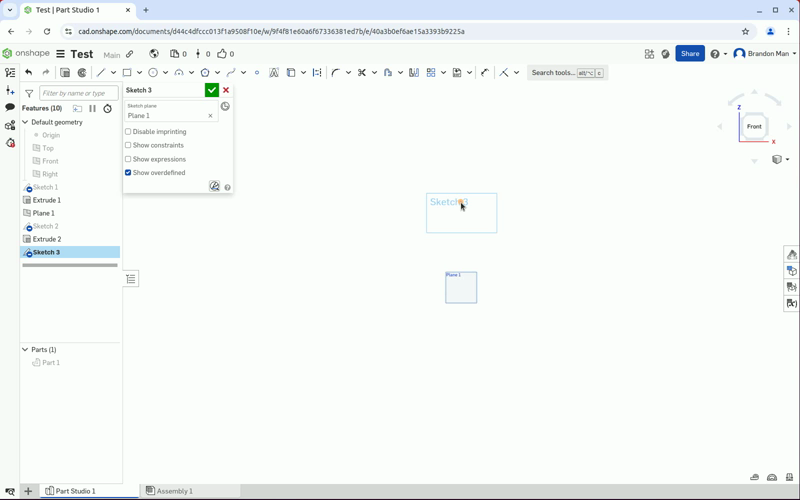
scroll(6)
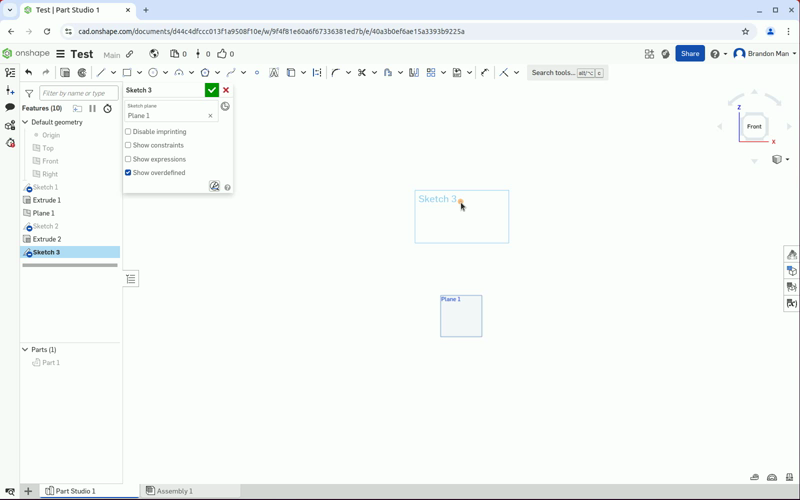
scroll(6)
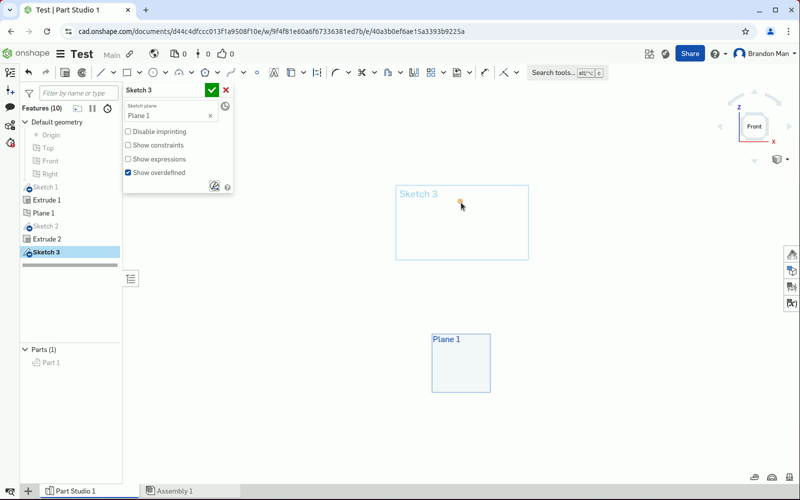
scroll(6)
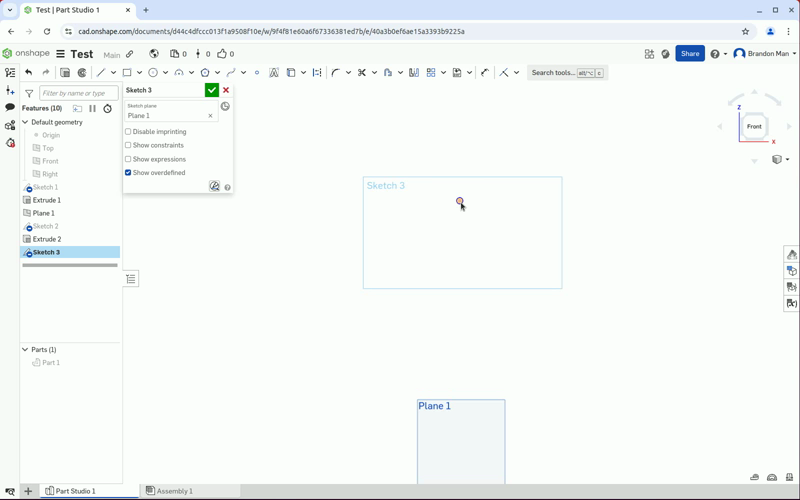
scroll(6)
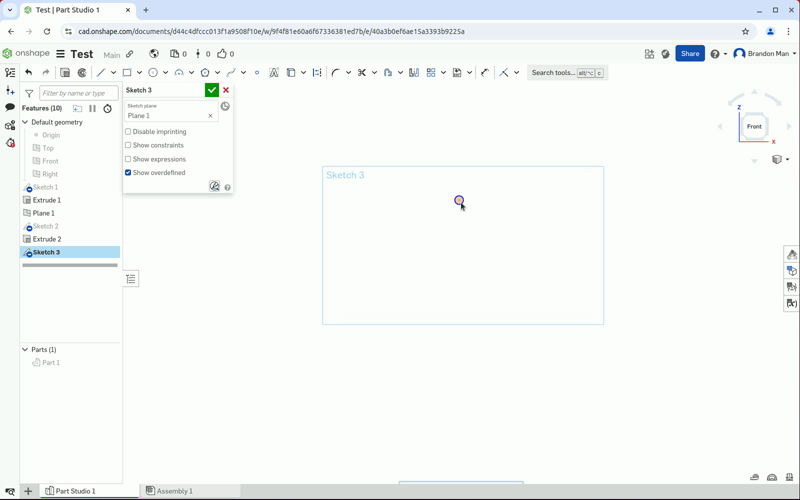
scroll(6)
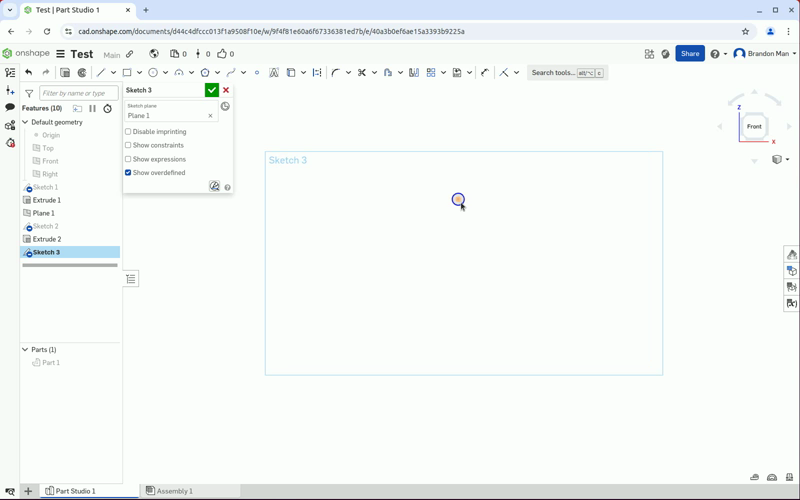
scroll(6)
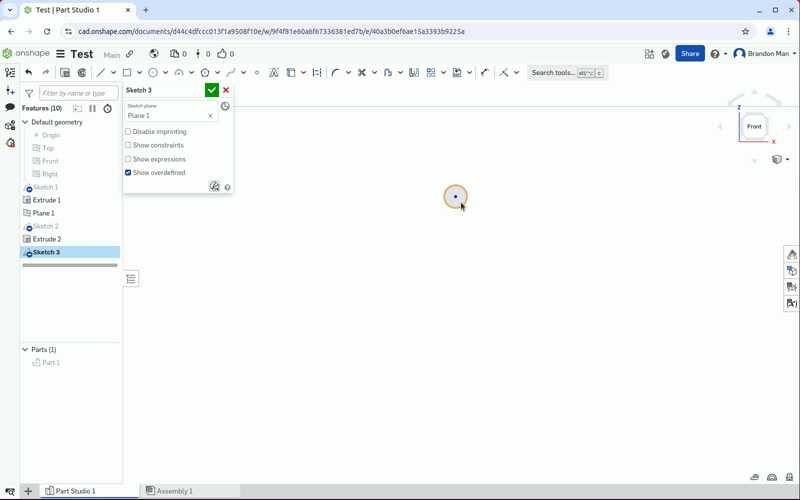
click(461, 202)
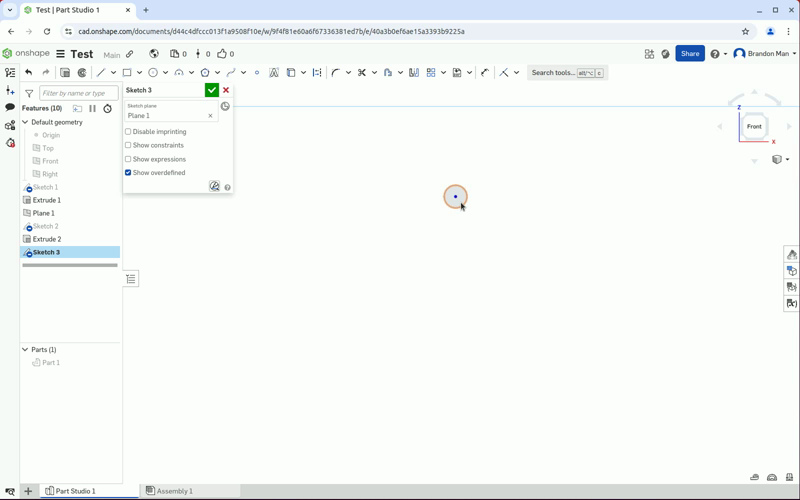
scroll(-6)
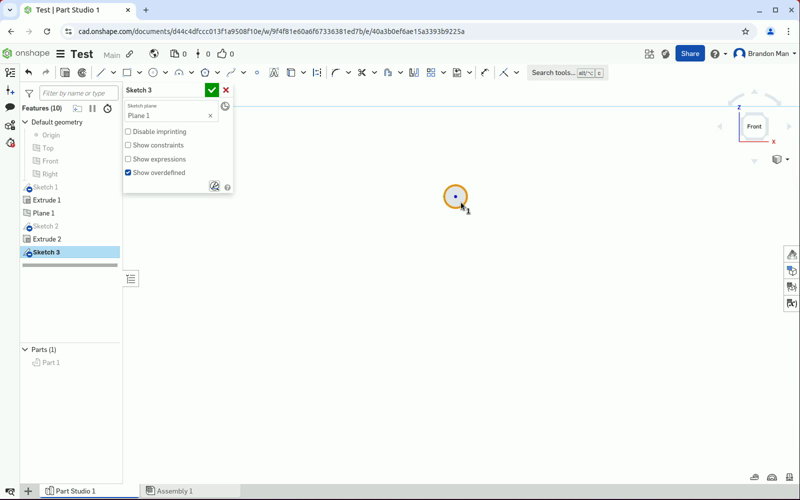
scroll(-6)
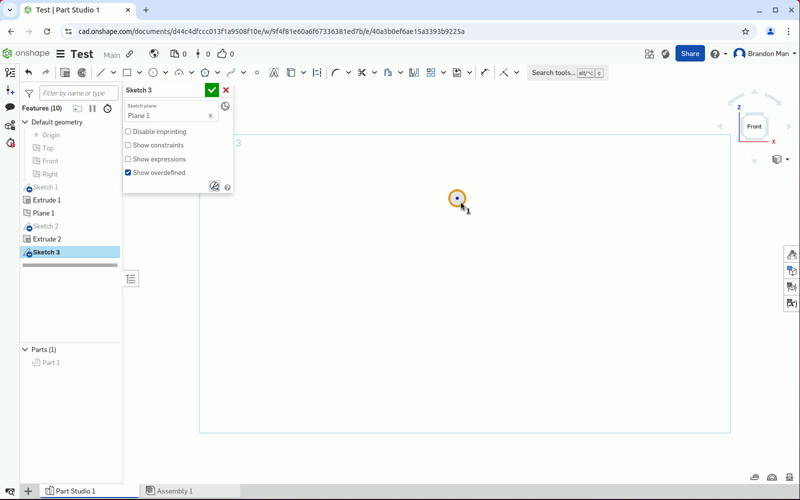
scroll(-6)
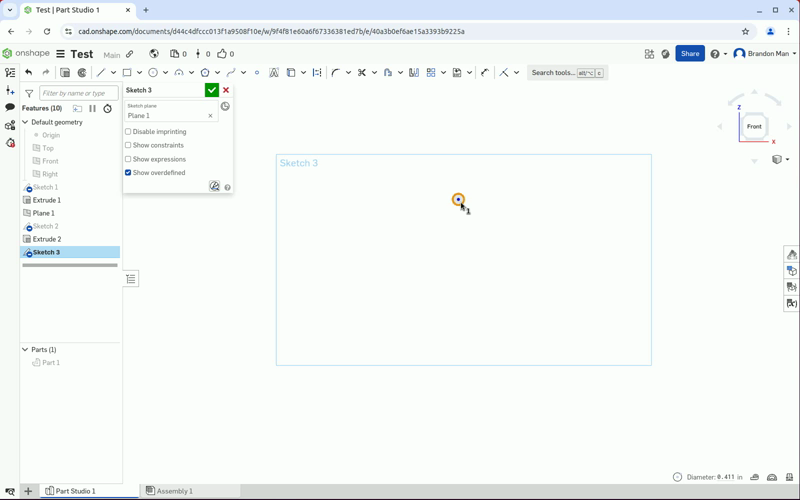
scroll(-6)
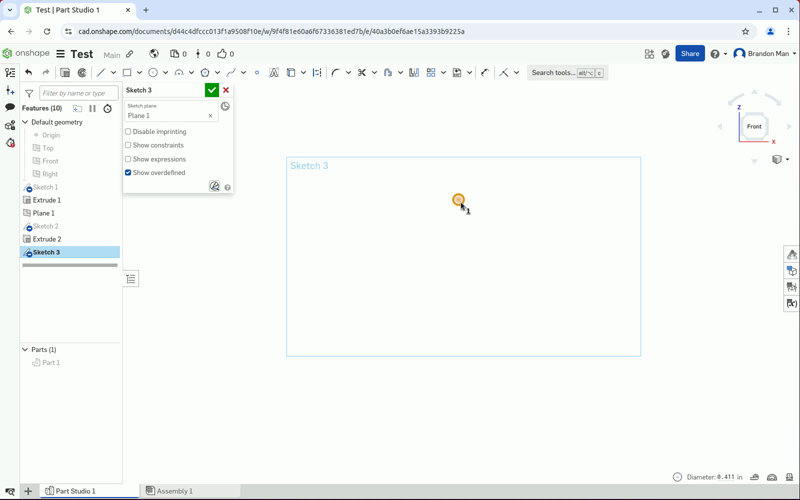
scroll(-6)
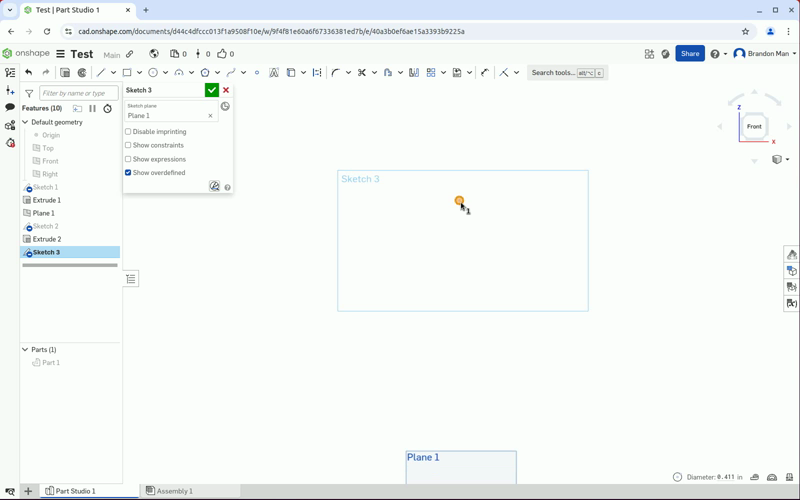
scroll(-6)
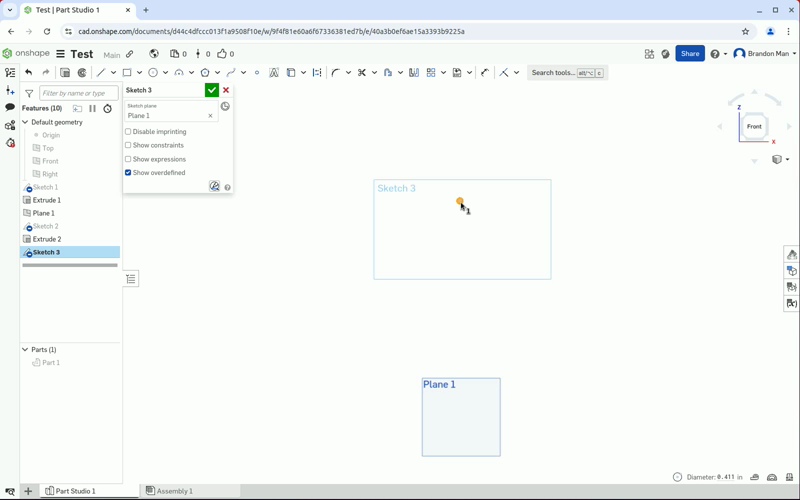
scroll(-6)
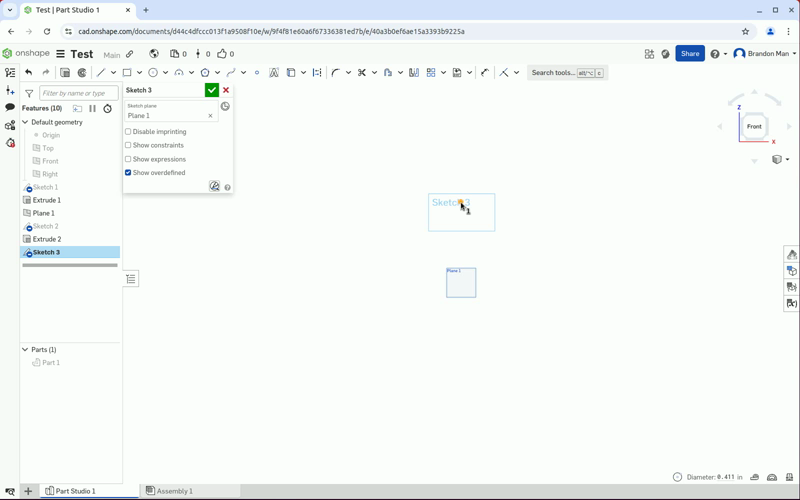
mouse_move(73, 352)
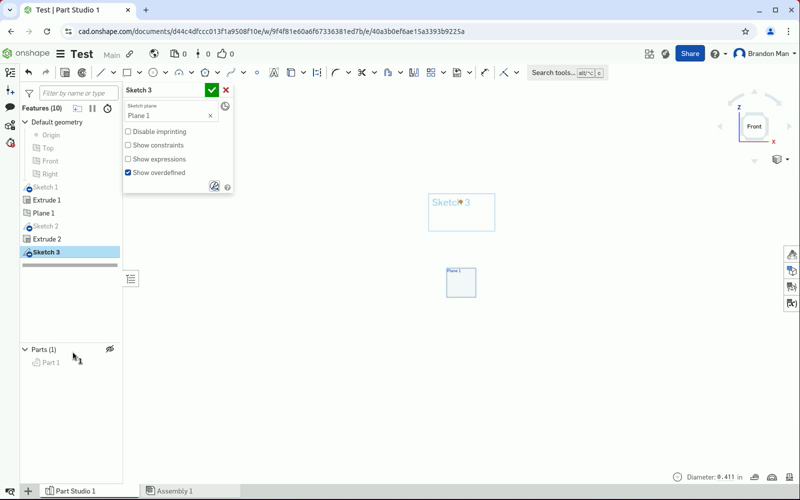
key(shift+y)
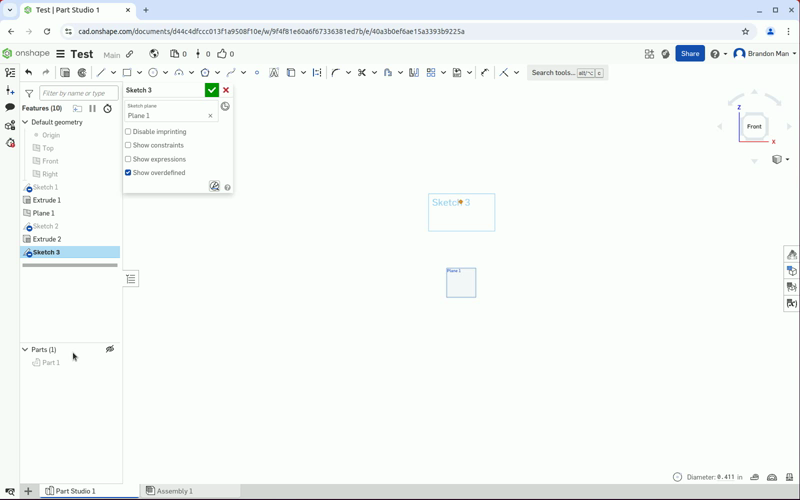
key(shift+e)
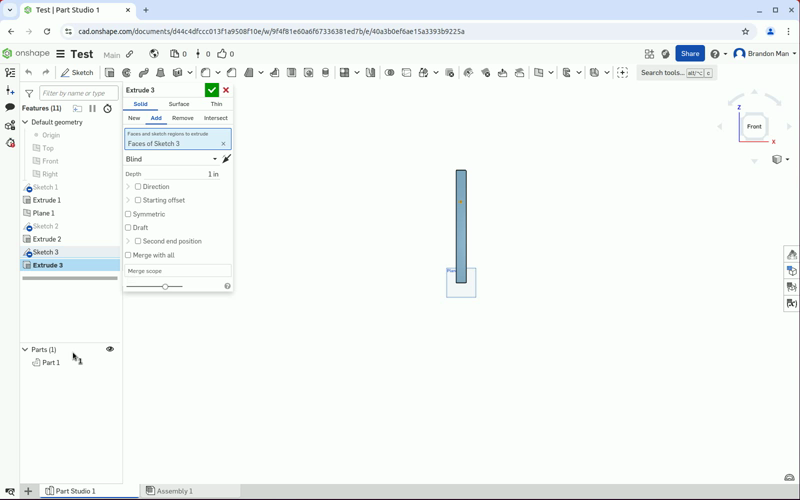
mouse_move(143, 106)
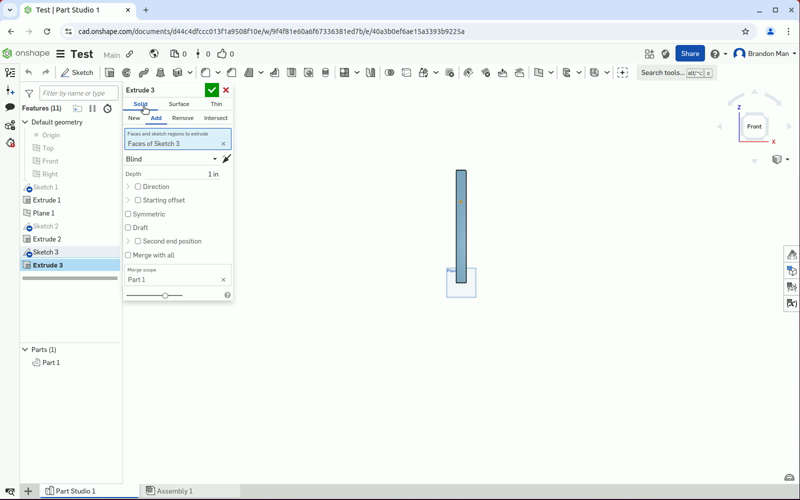
click(143, 106)
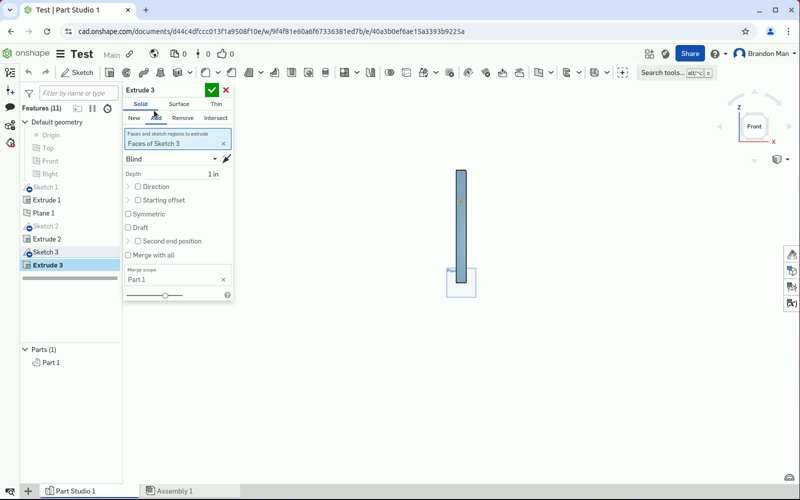
mouse_move(186, 120)
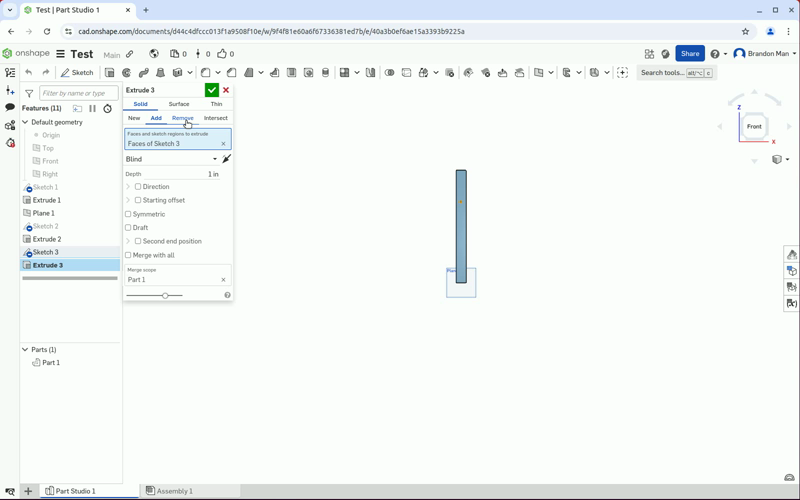
click(186, 120)
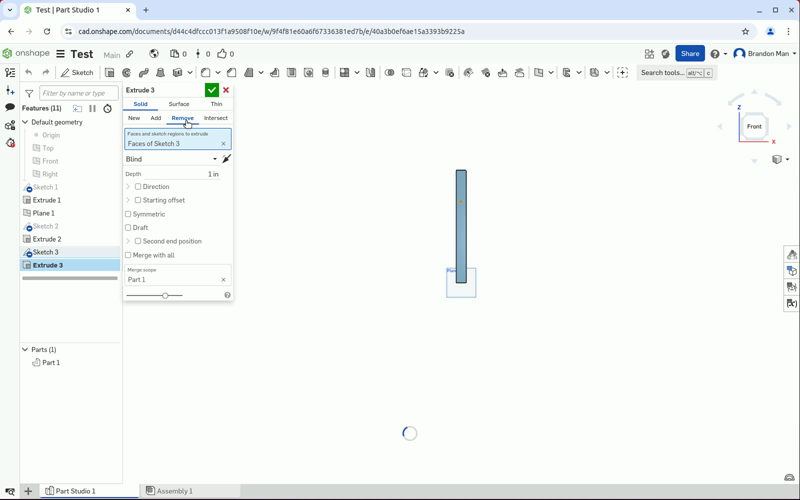
key(tab, 4)
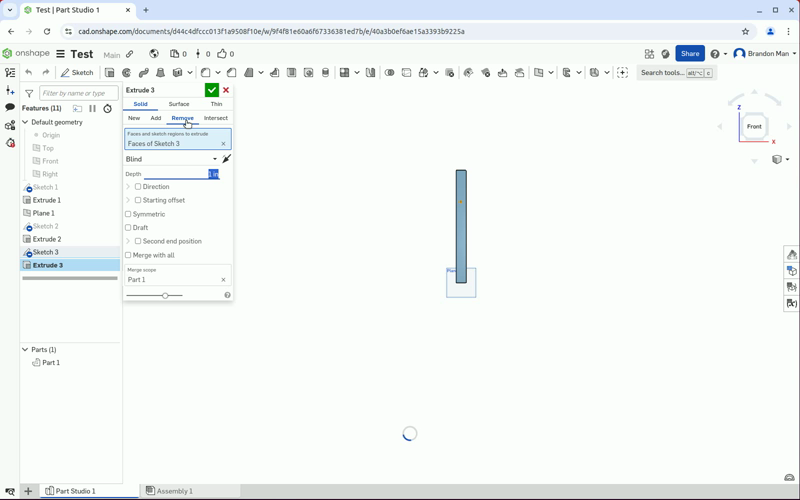
text(1.204)
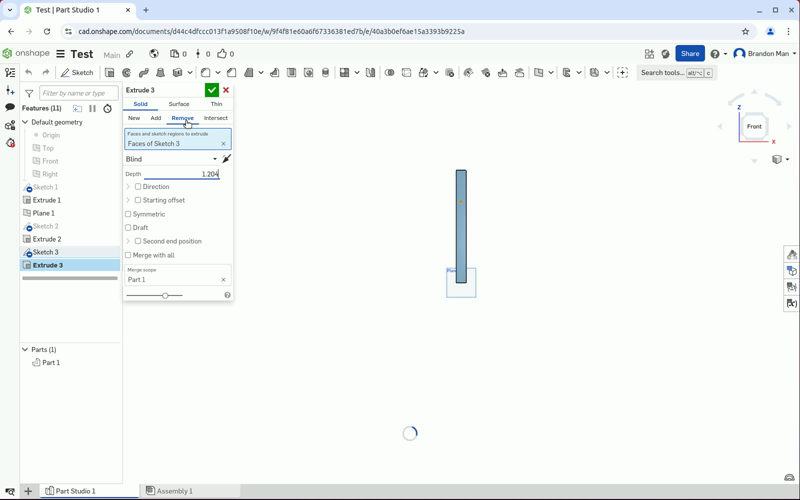
key(tab, 6)
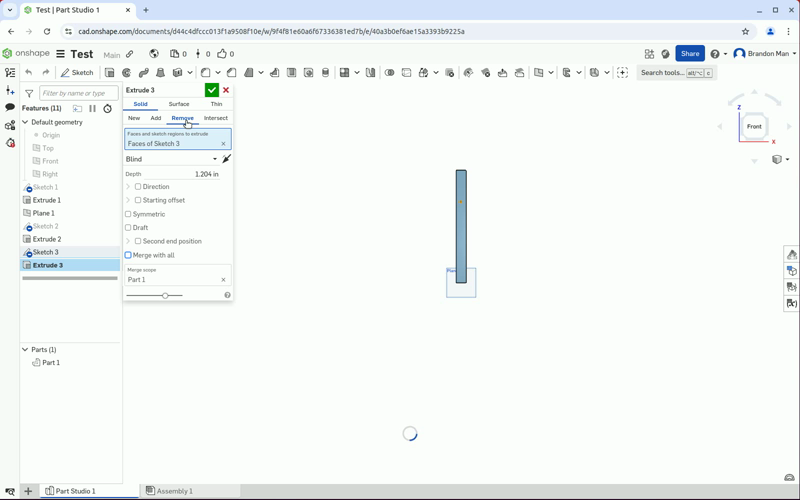
key(space)
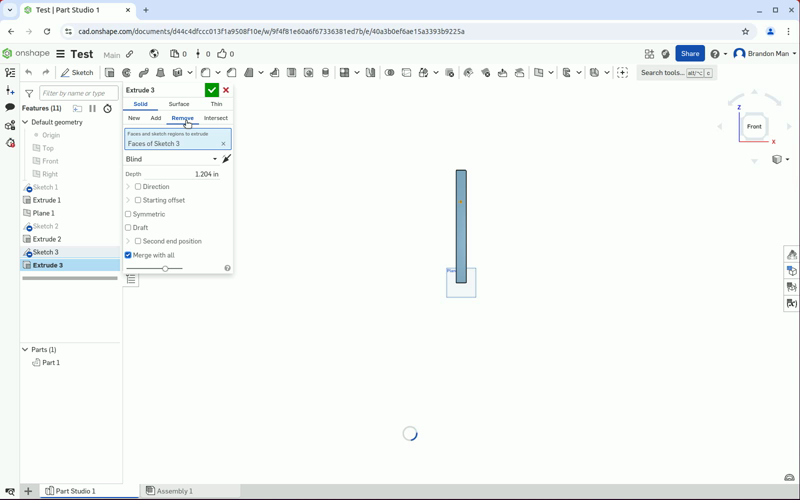
key(enter)
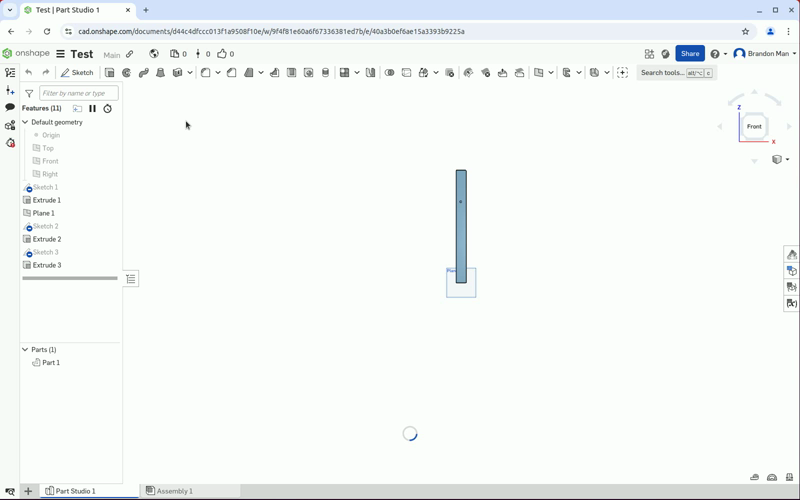
key(shift+h)
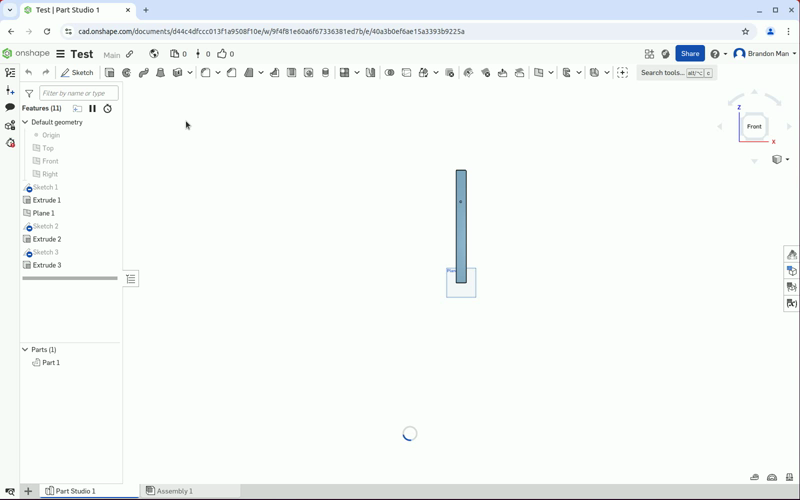
key(shift+h)
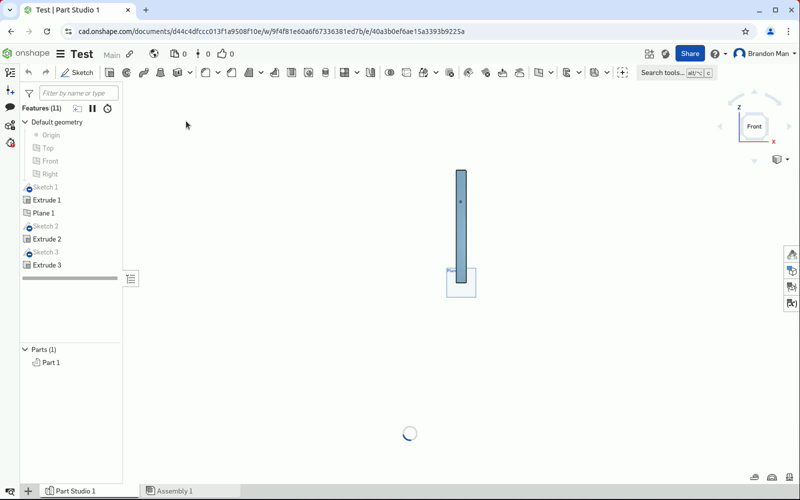
key(shift+7)
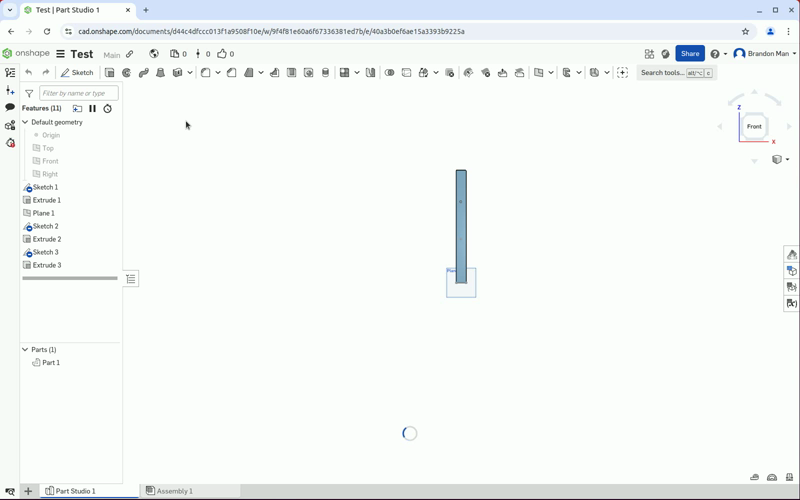
key(left, 2)
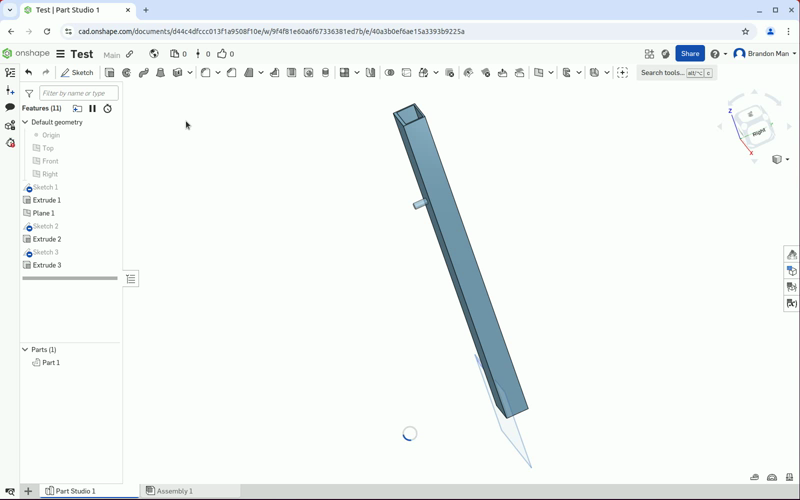
key(down, 2)
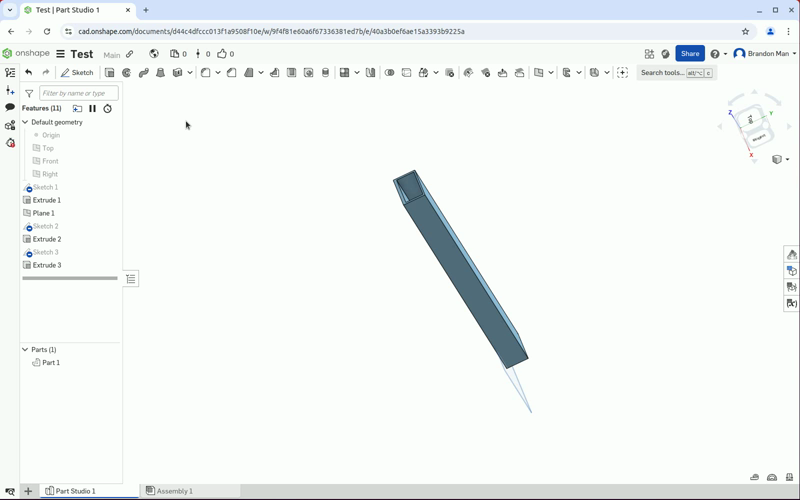
key(up, 2)
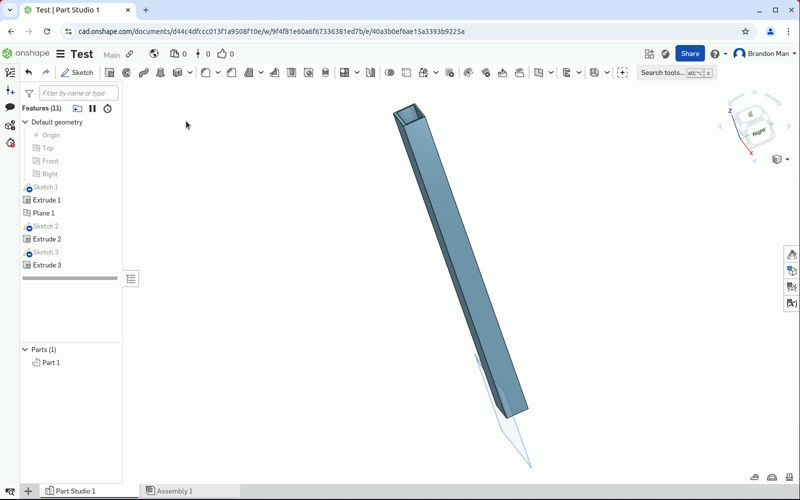
key(right, 2)
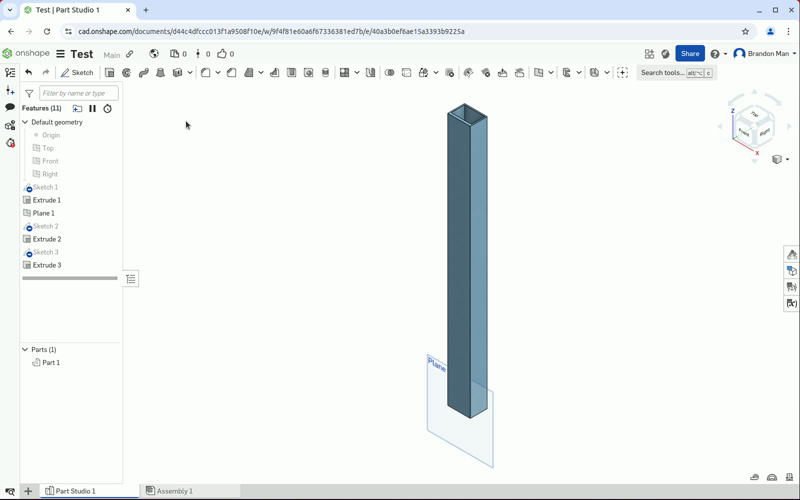
mouse_move(73, 189)
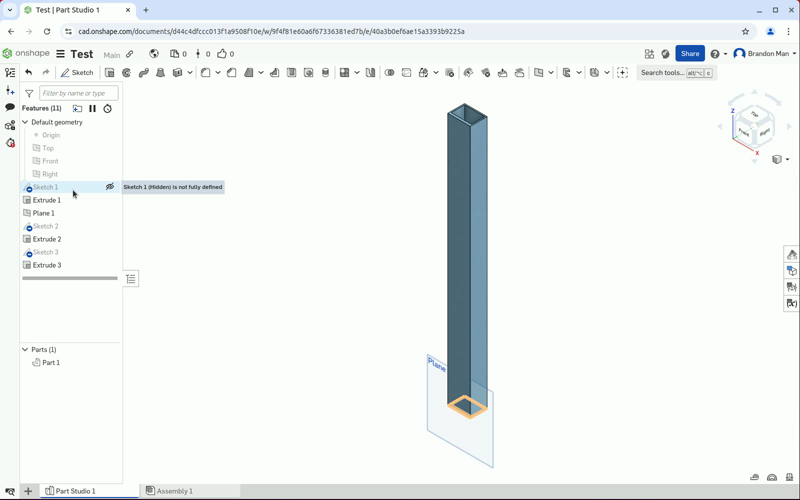
click(73, 189)